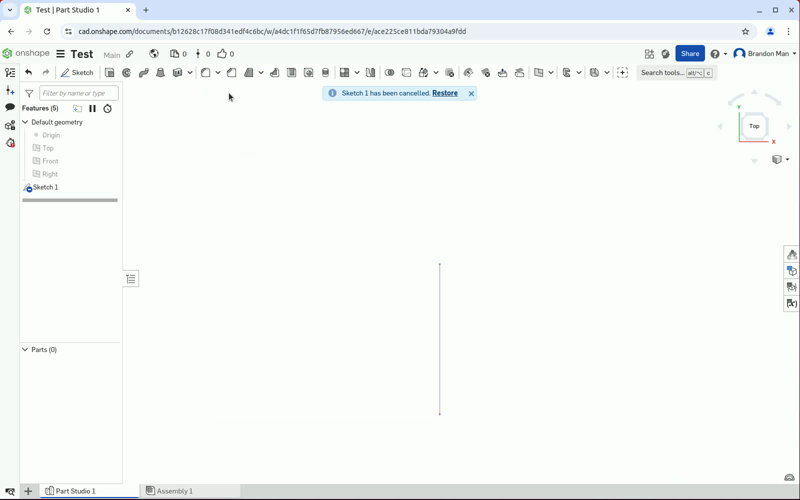
key(shift+h)
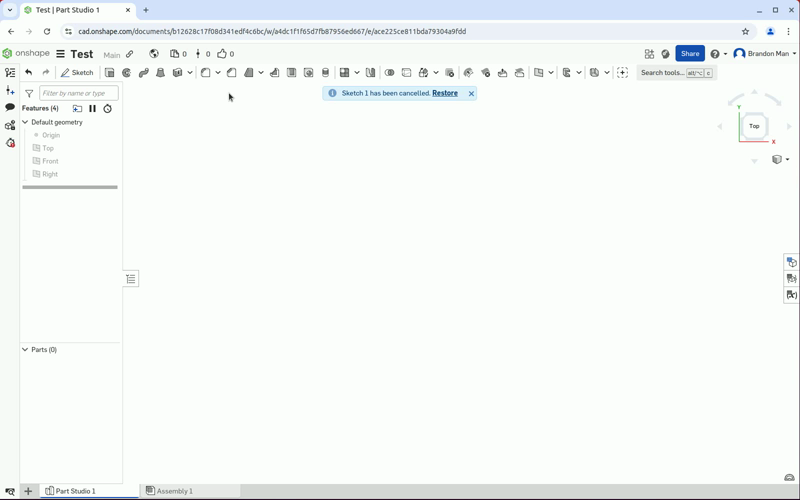
mouse_move(73, 352)
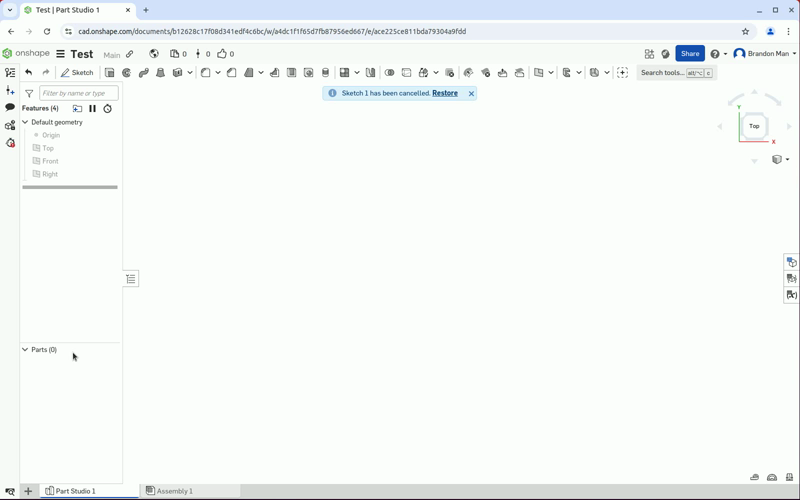
key(y)
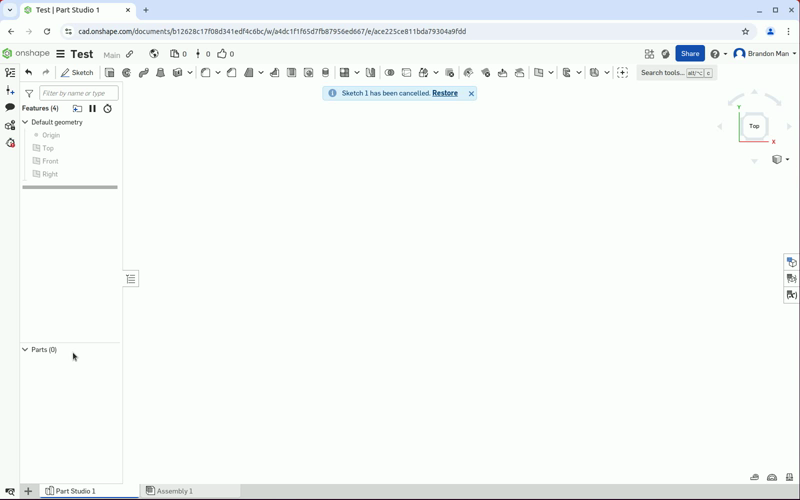
key(shift+p)
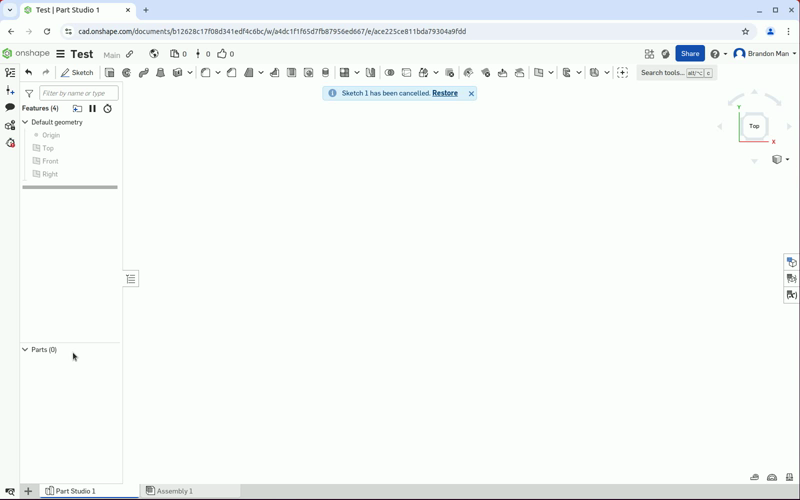
key(space)
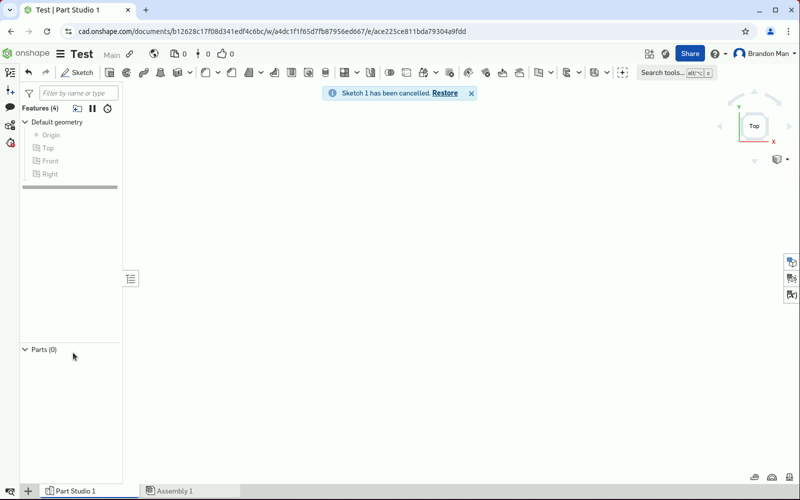
key_down(shift)
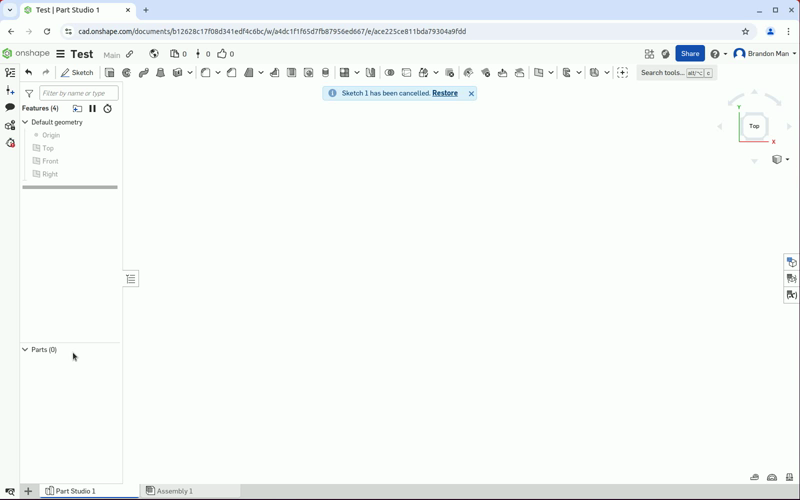
key(up)
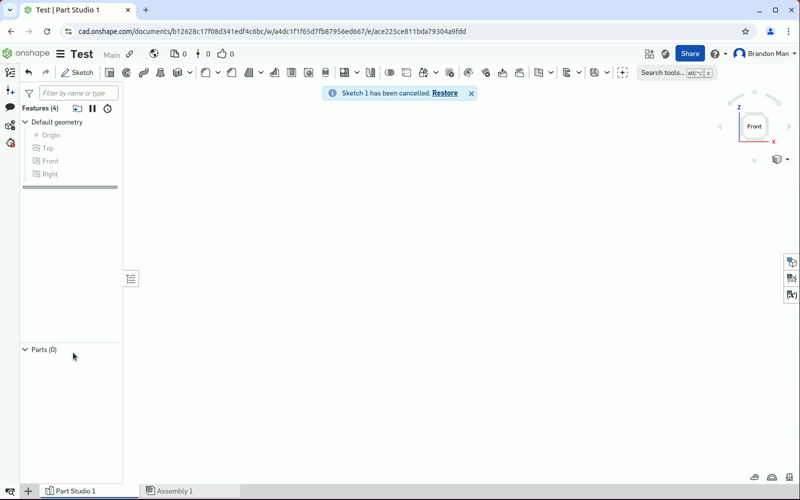
key_up(shift)
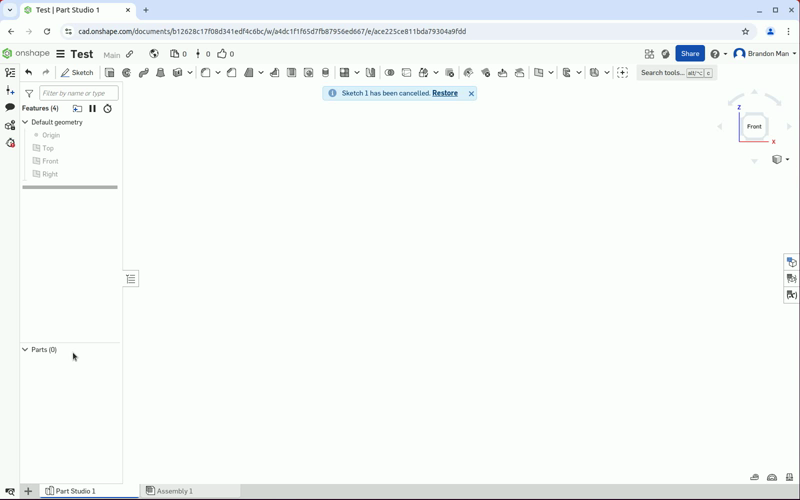
mouse_move(73, 352)
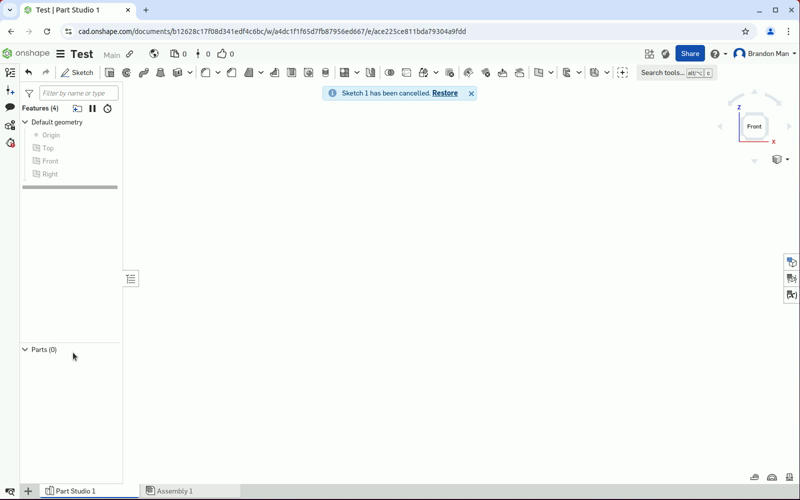
key(shift+y)
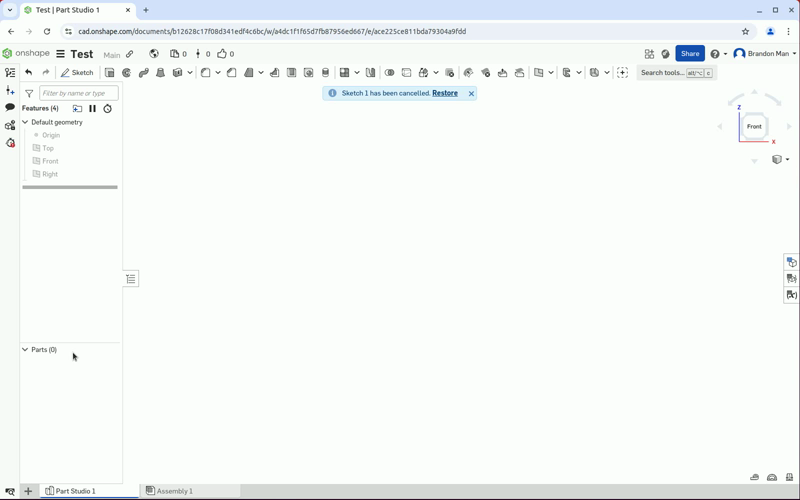
key(shift+s)
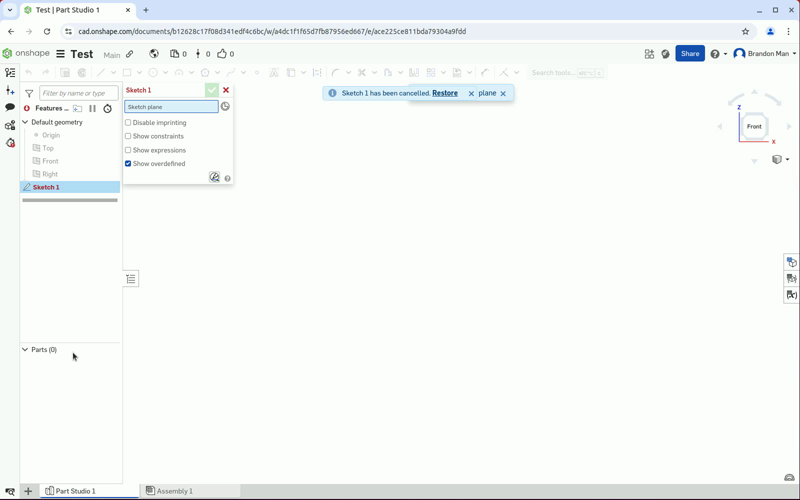
mouse_move(73, 163)
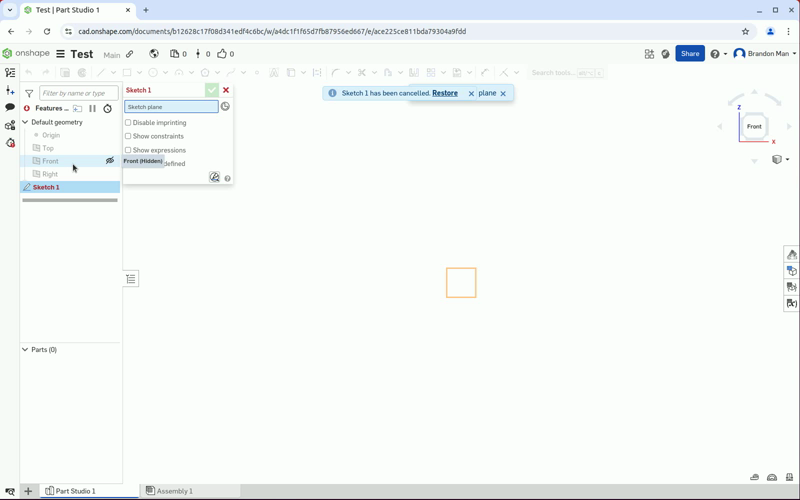
click(73, 163)
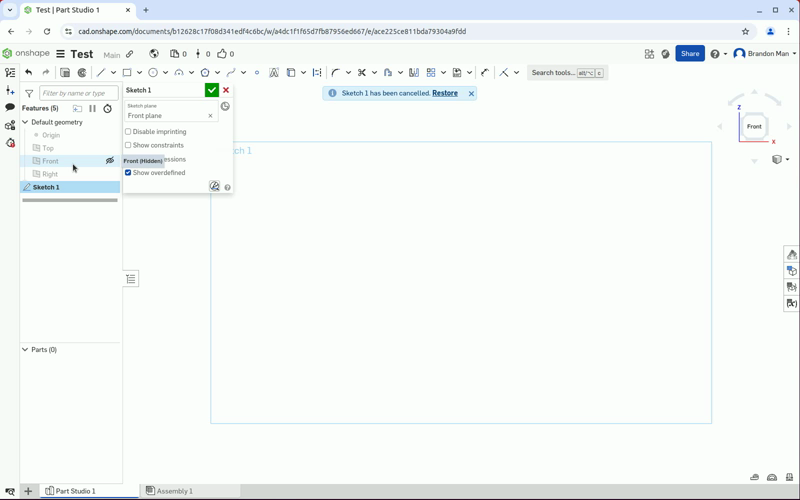
mouse_move(73, 352)
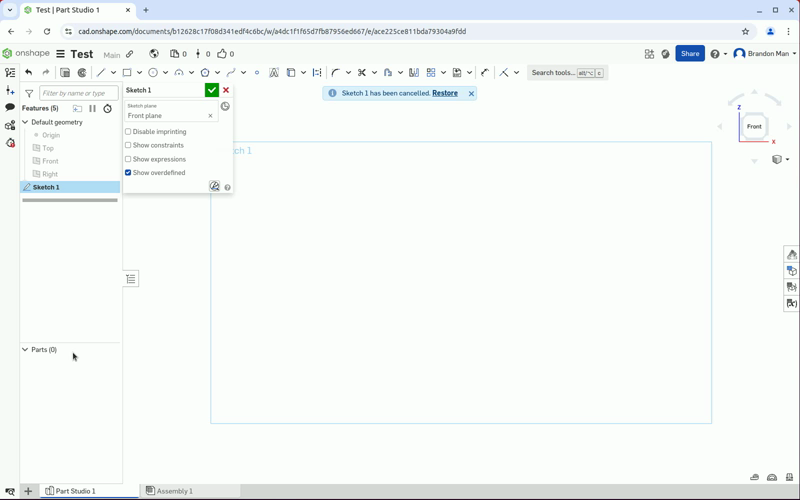
key(y)
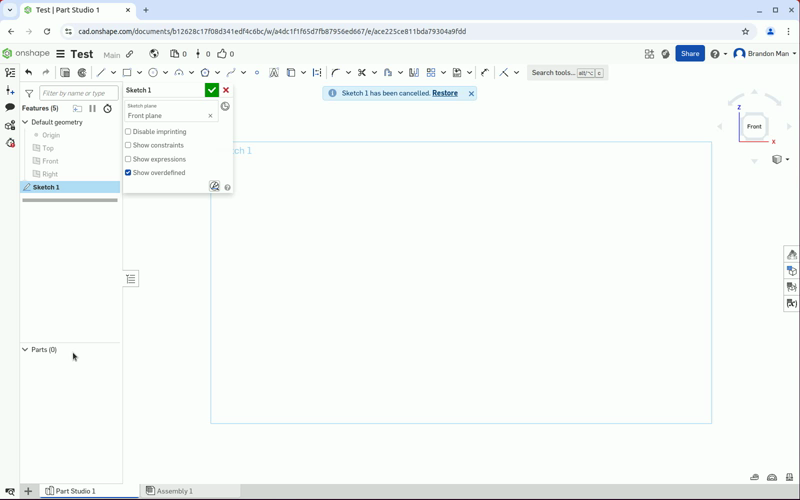
key(c)
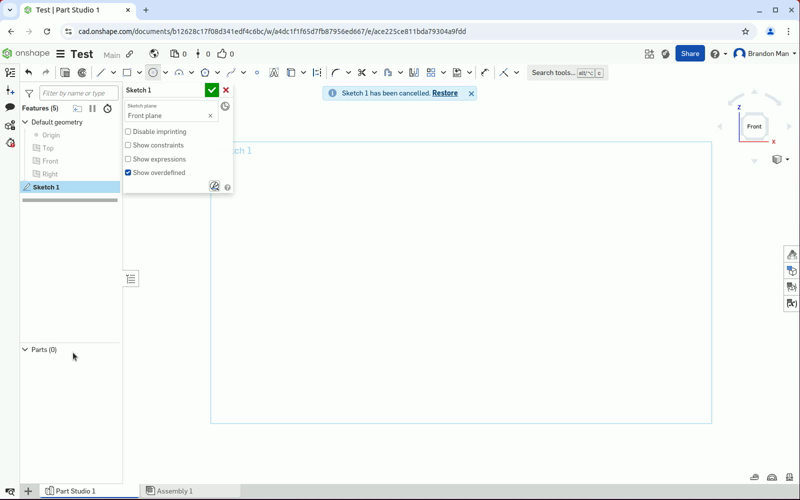
key_down(shift)
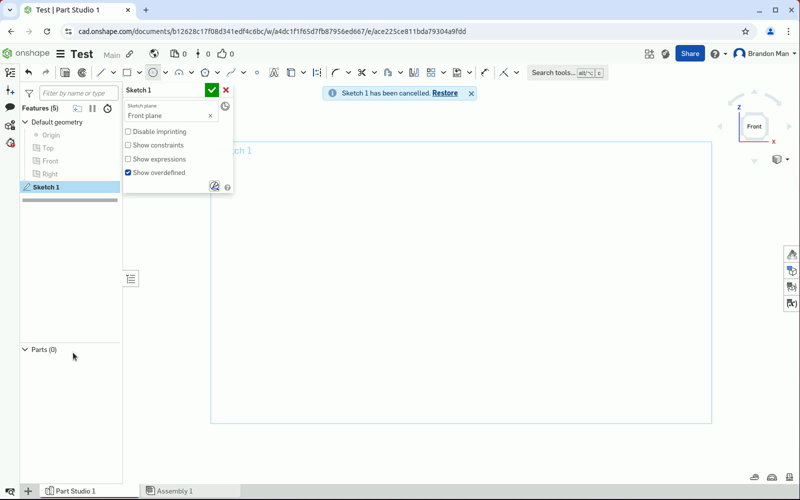
mouse_move(379, 265)
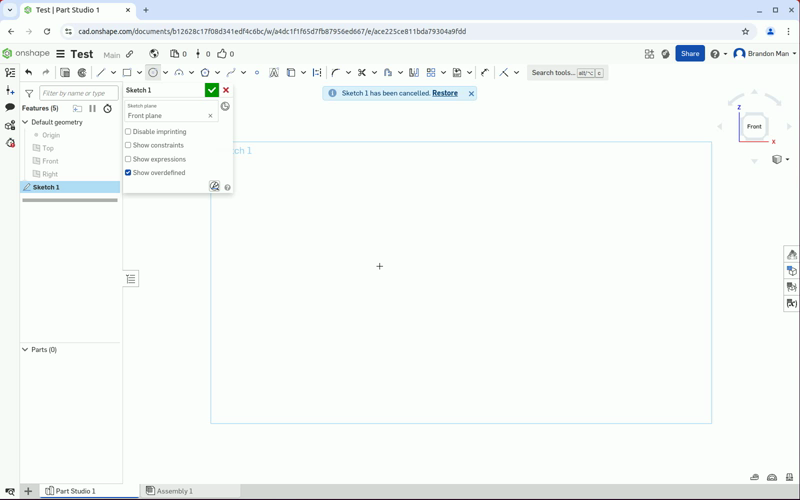
click(379, 265)
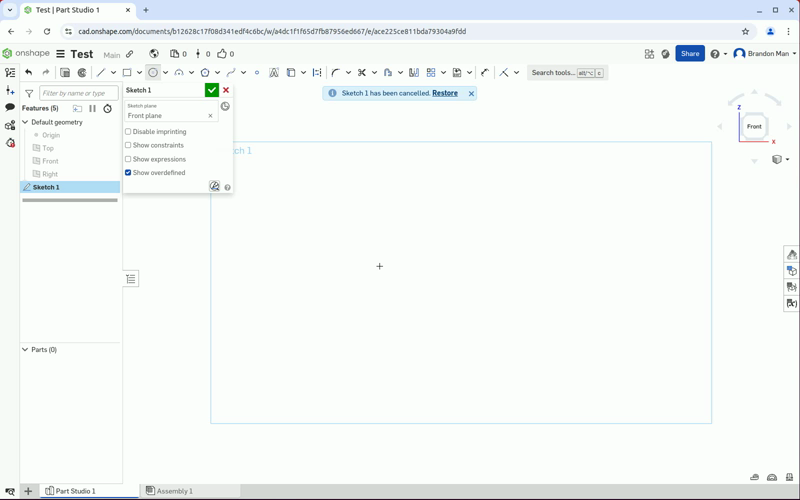
key_up(shift)
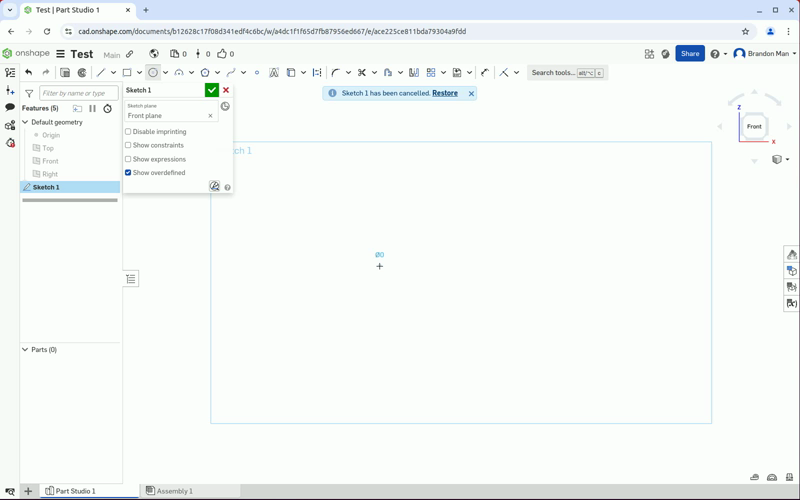
mouse_move(410, 265)
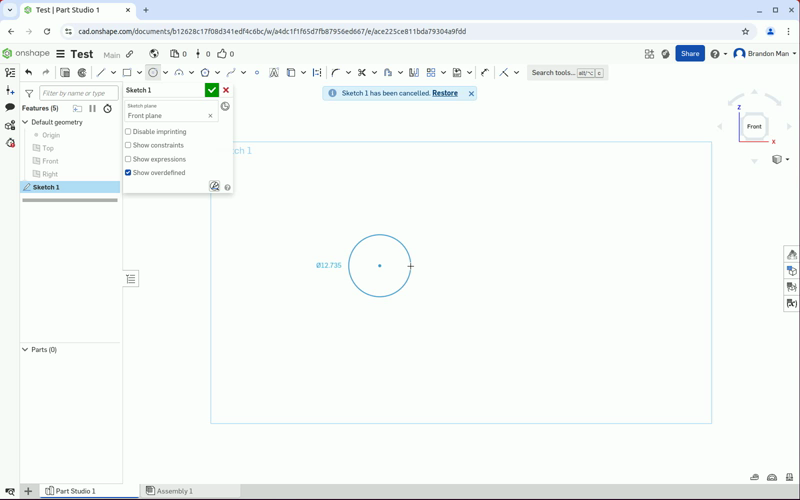
click(410, 265)
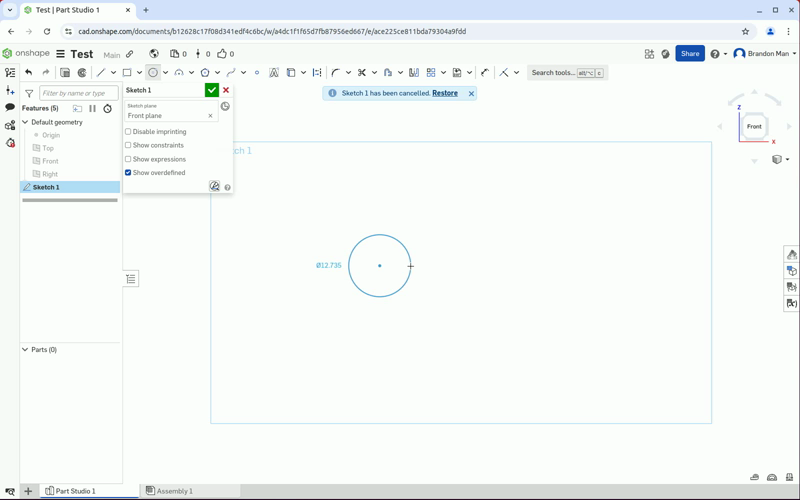
key(esc)
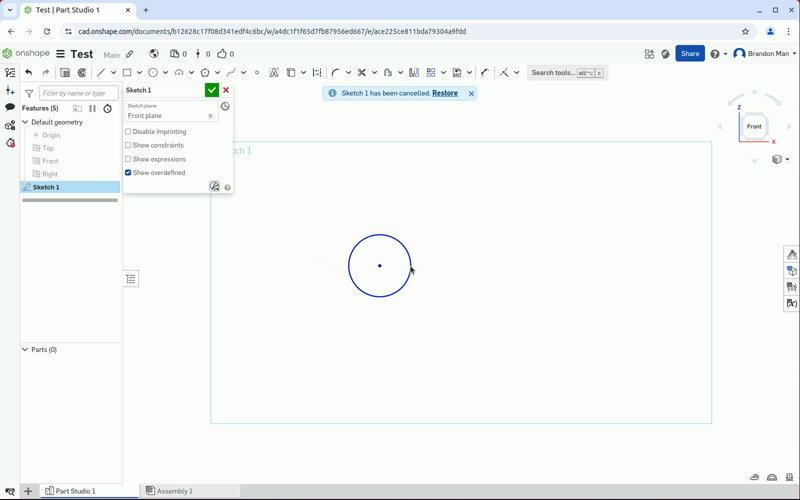
key(c)
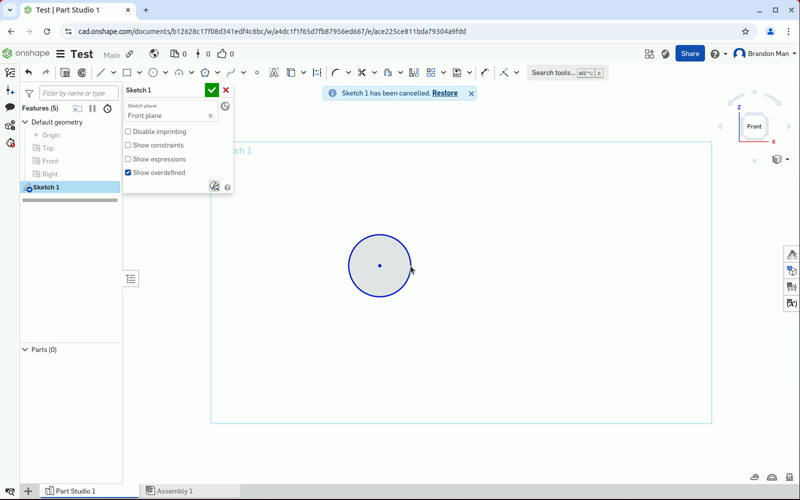
key_down(shift)
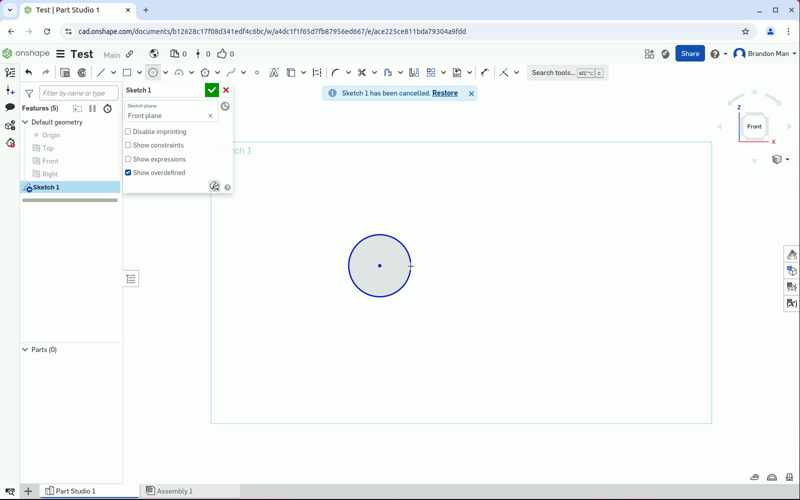
mouse_move(379, 265)
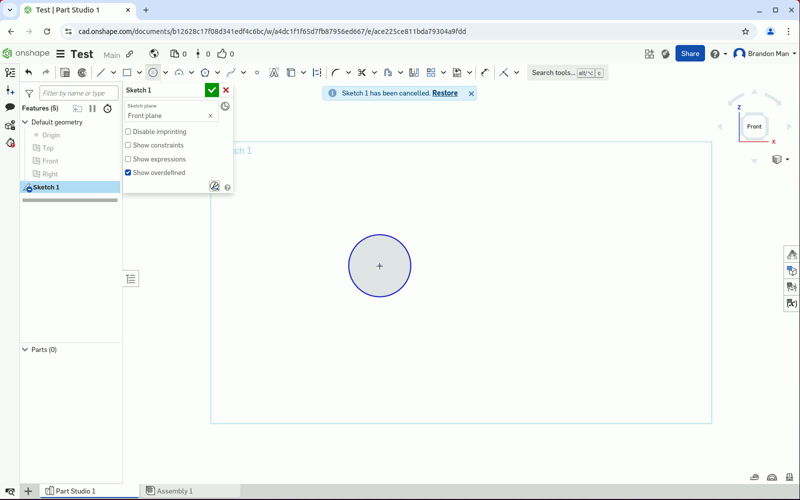
click(379, 265)
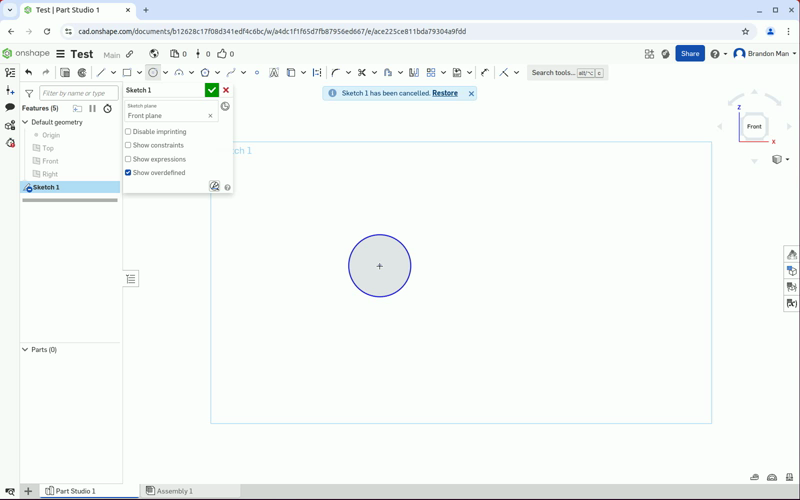
key_up(shift)
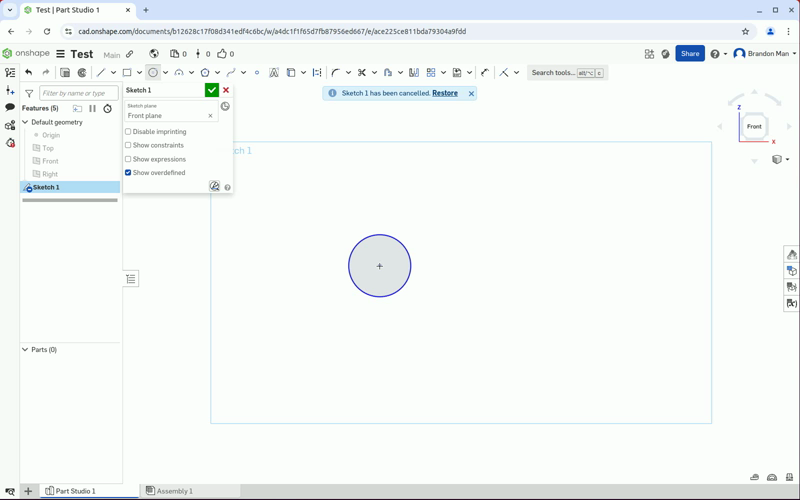
mouse_move(398, 265)
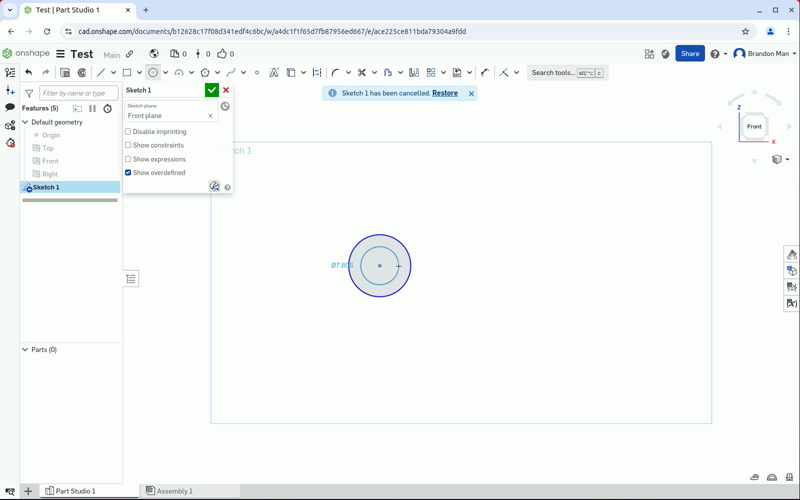
click(398, 265)
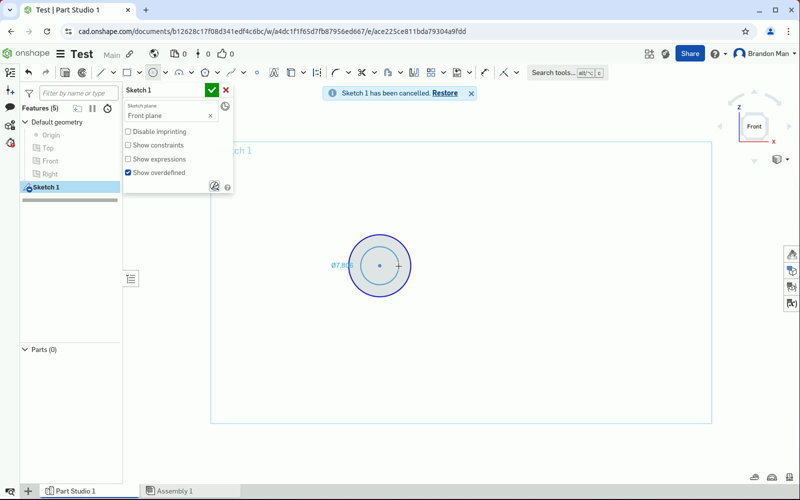
key(esc)
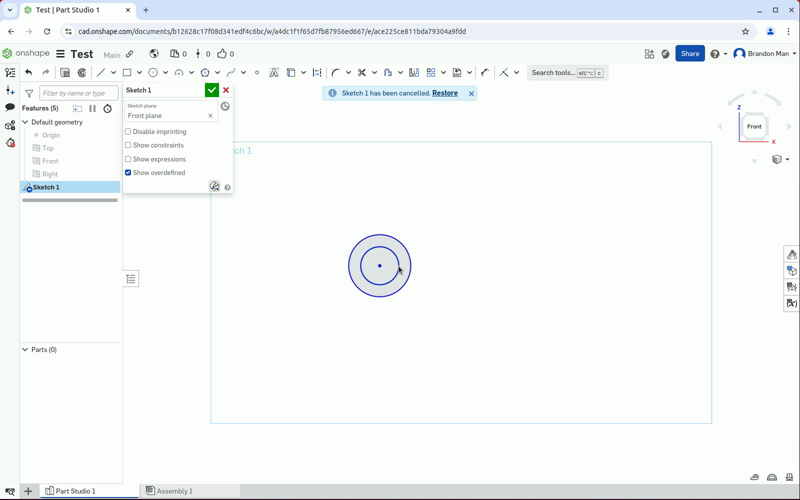
mouse_move(392, 292)
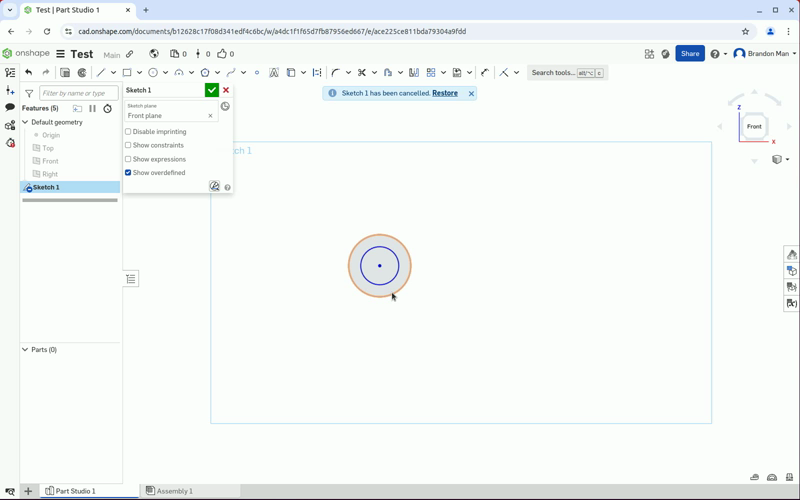
click(392, 292)
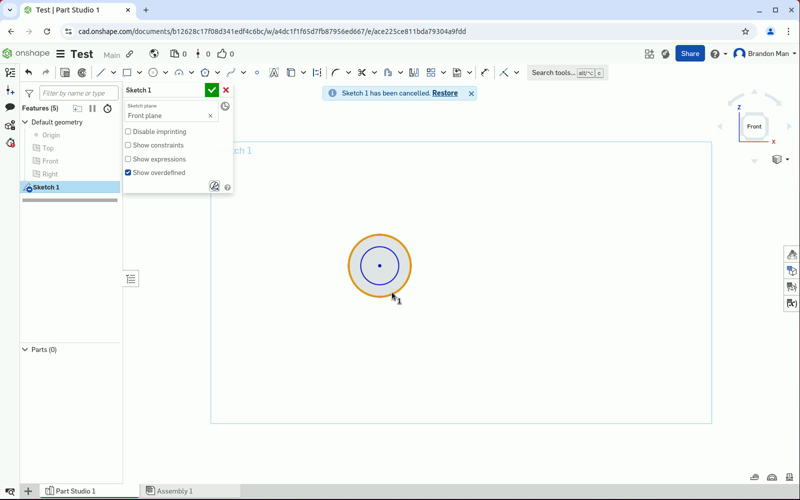
mouse_move(73, 352)
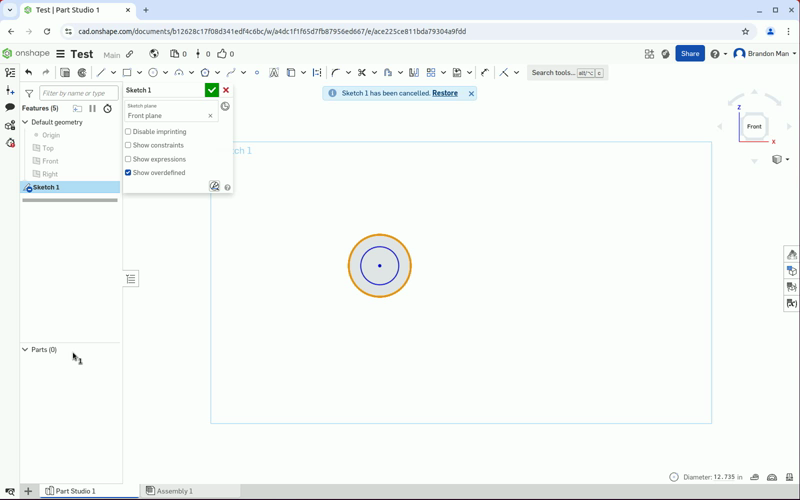
key(shift+y)
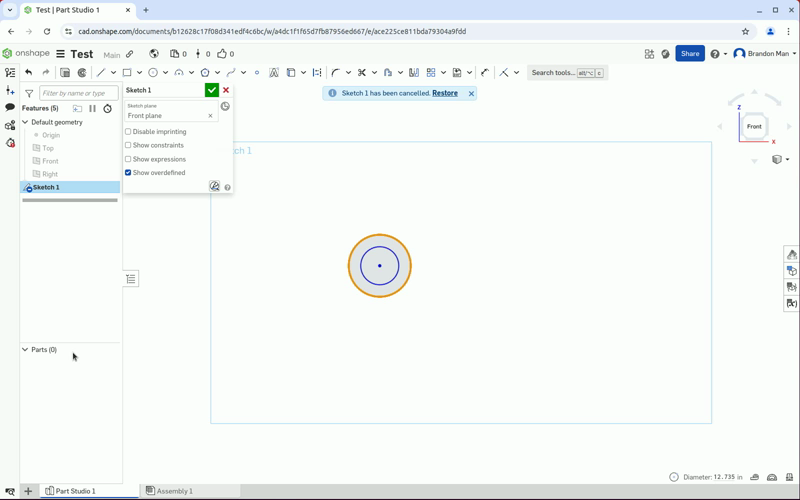
key(shift+e)
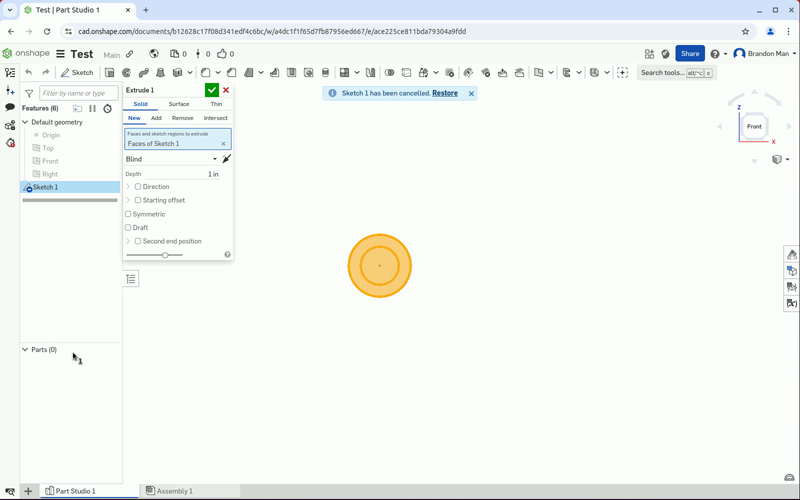
mouse_move(143, 106)
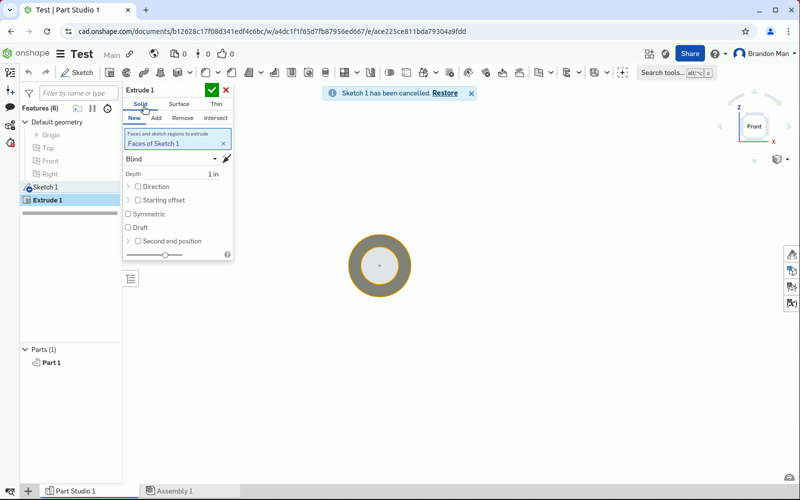
click(143, 106)
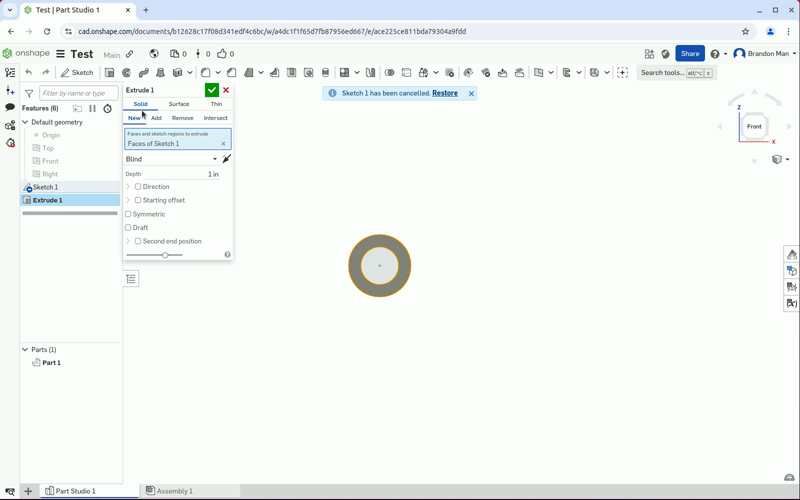
mouse_move(137, 120)
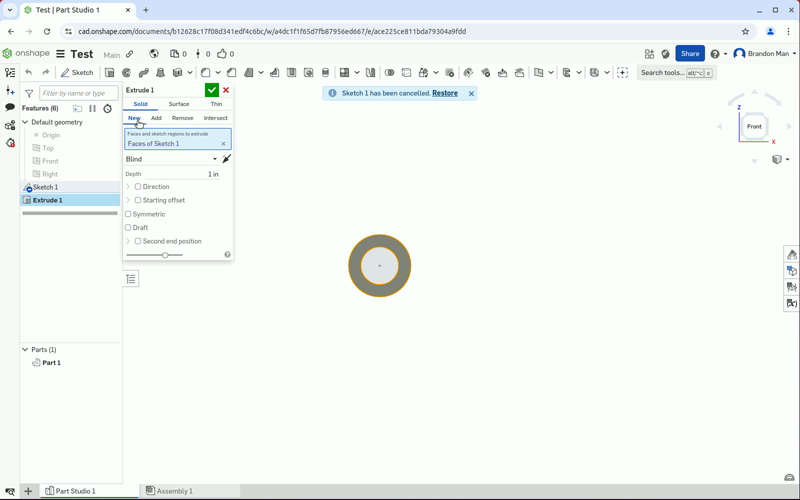
click(137, 120)
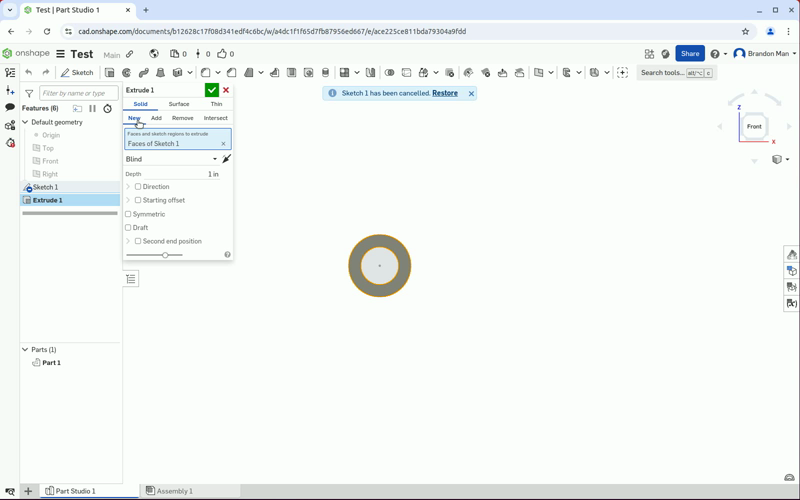
key(tab, 4)
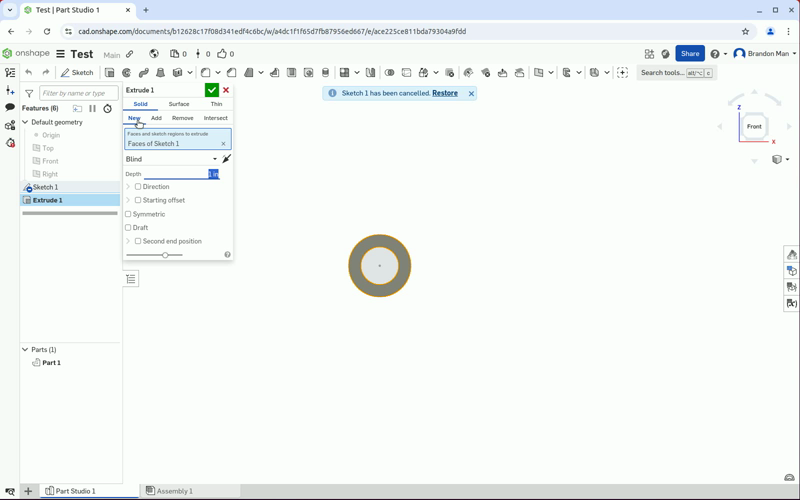
text(4.574)
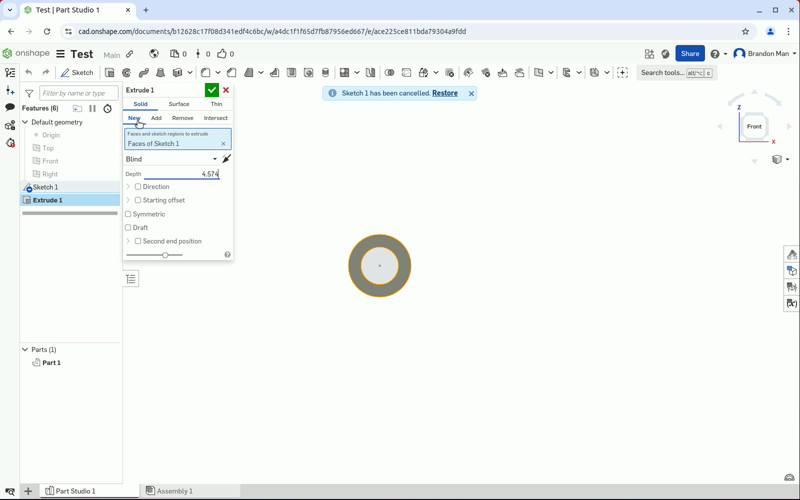
key(enter)
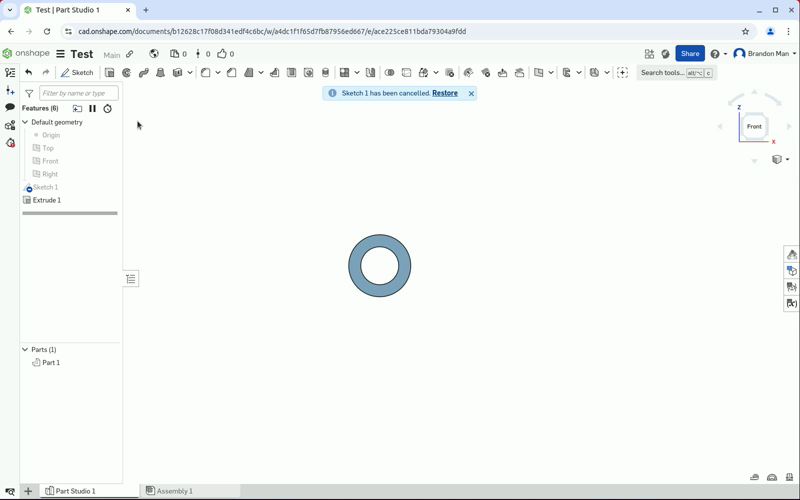
key(shift+h)
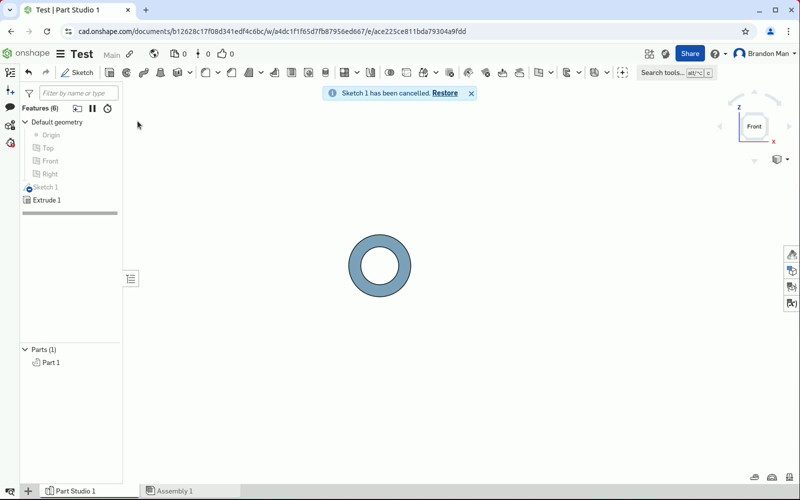
key(shift+h)
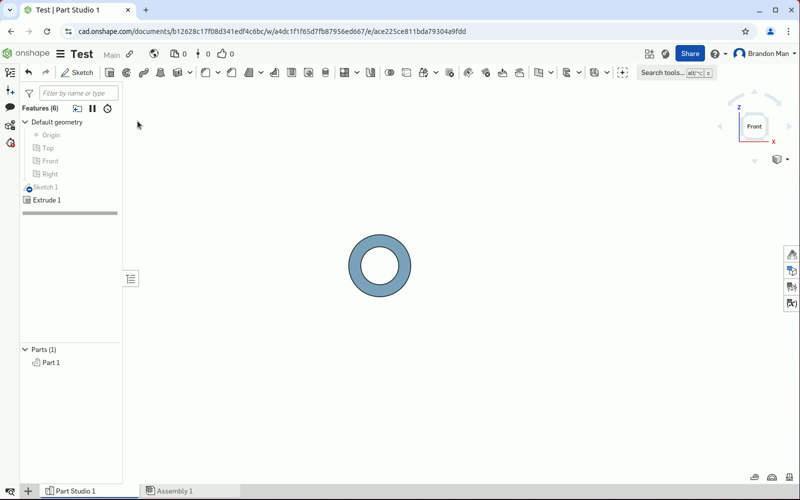
mouse_move(73, 189)
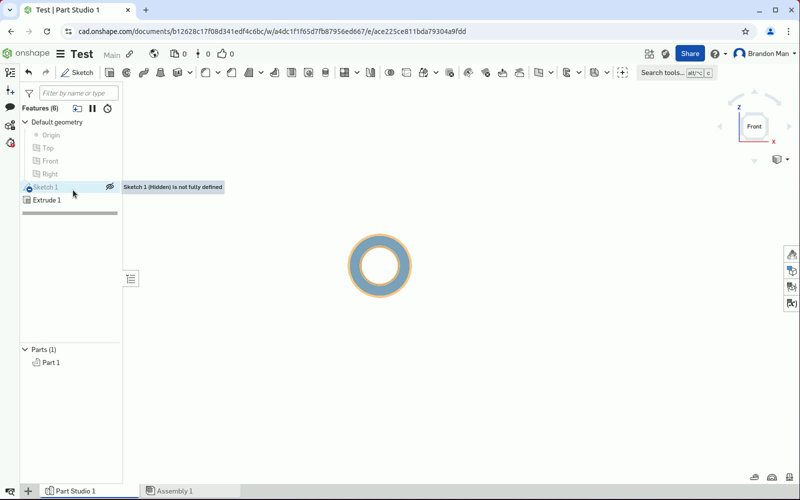
click(73, 189)
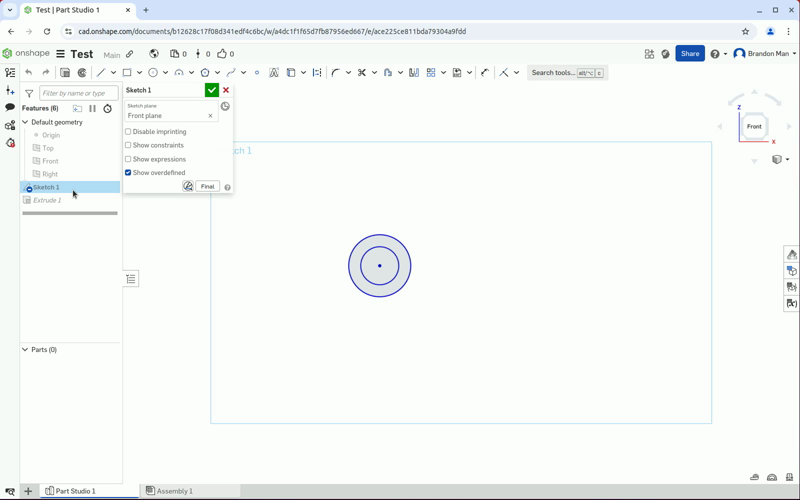
mouse_move(229, 92)
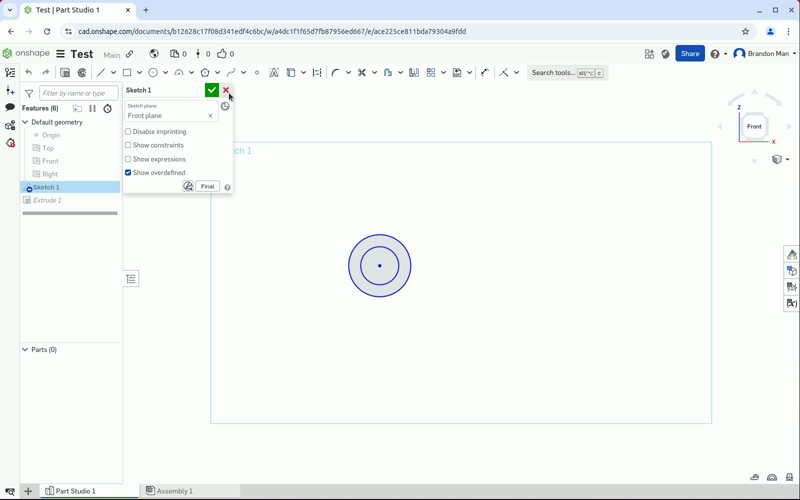
click(229, 92)
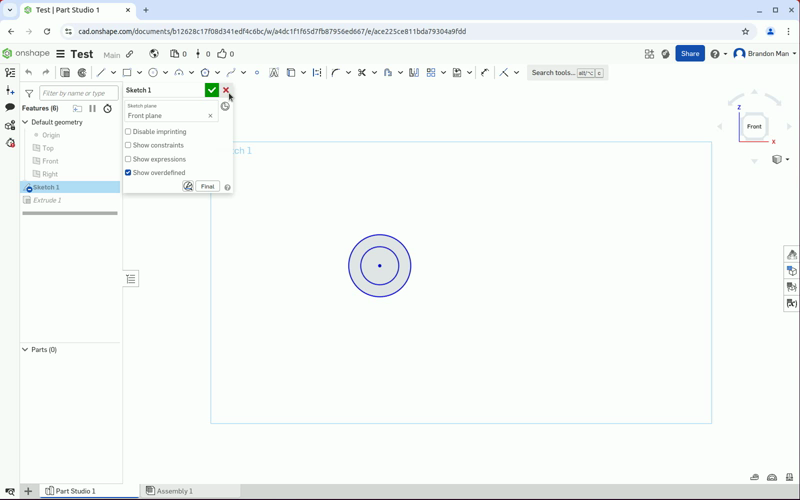
key(shift+s)
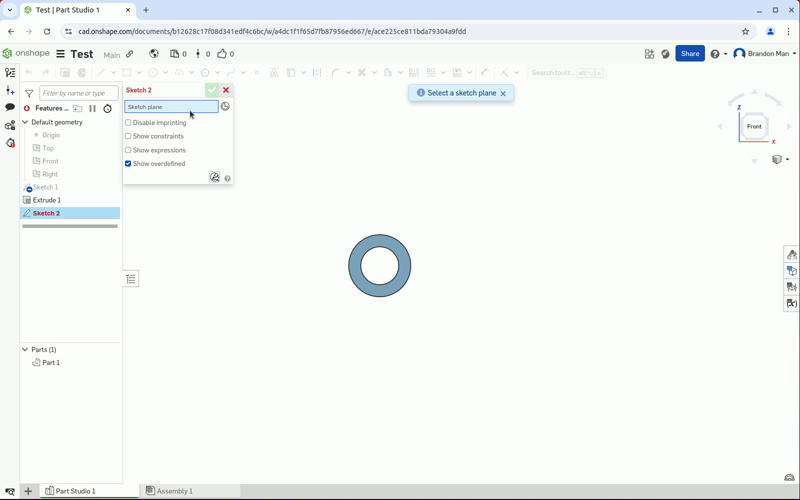
mouse_move(73, 163)
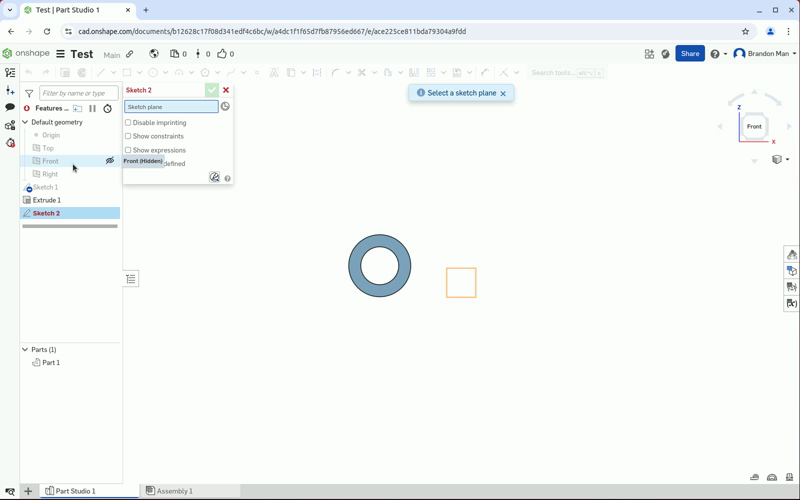
click(73, 163)
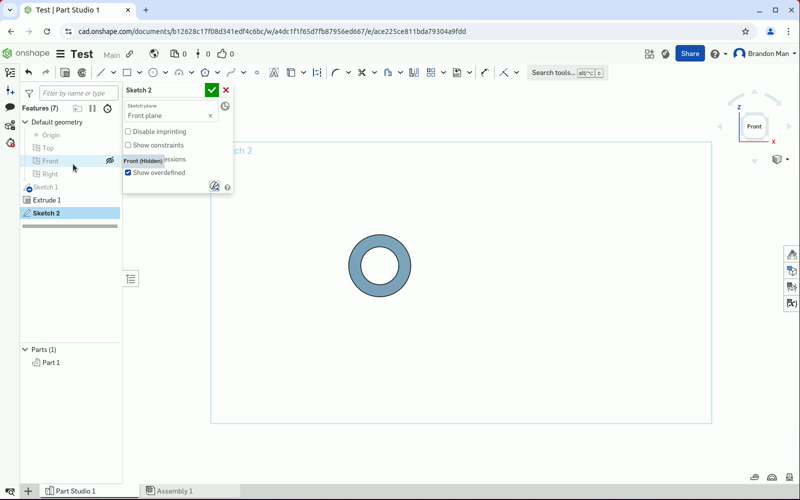
mouse_move(73, 352)
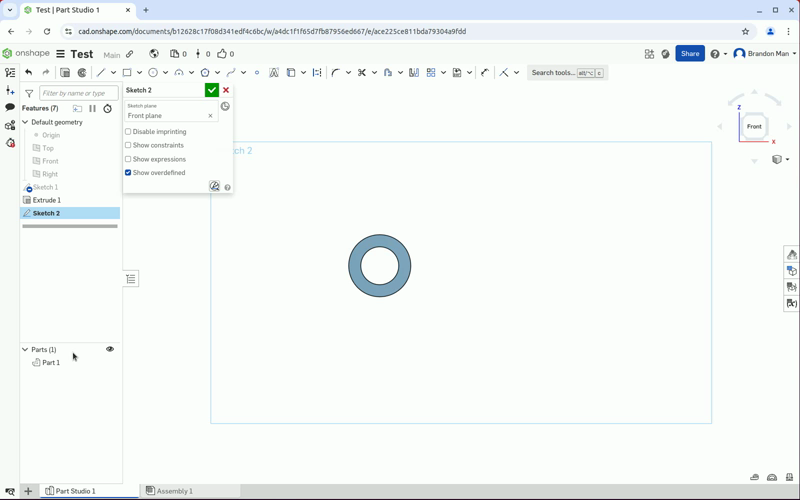
key(y)
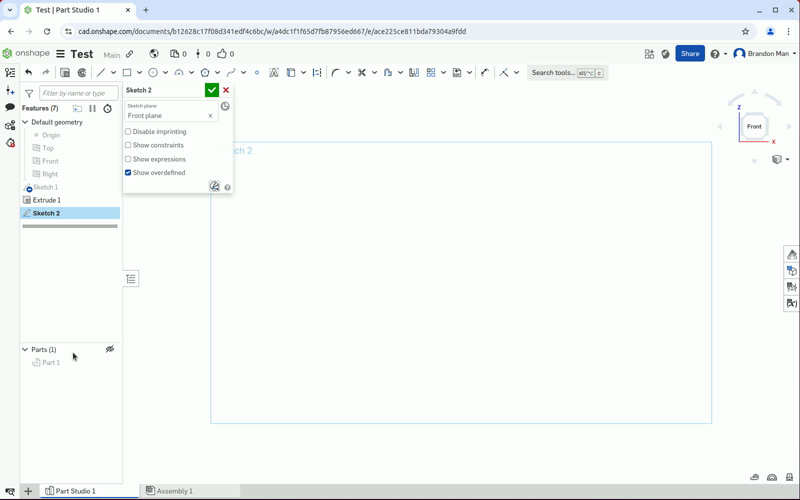
key(l)
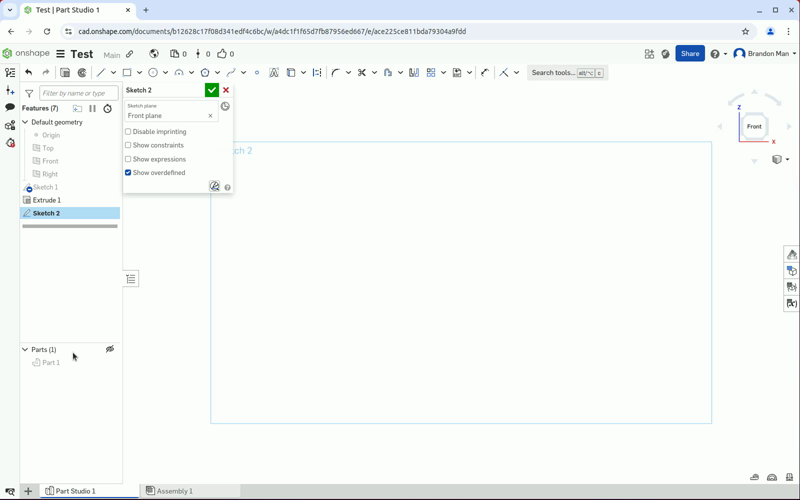
key_down(shift)
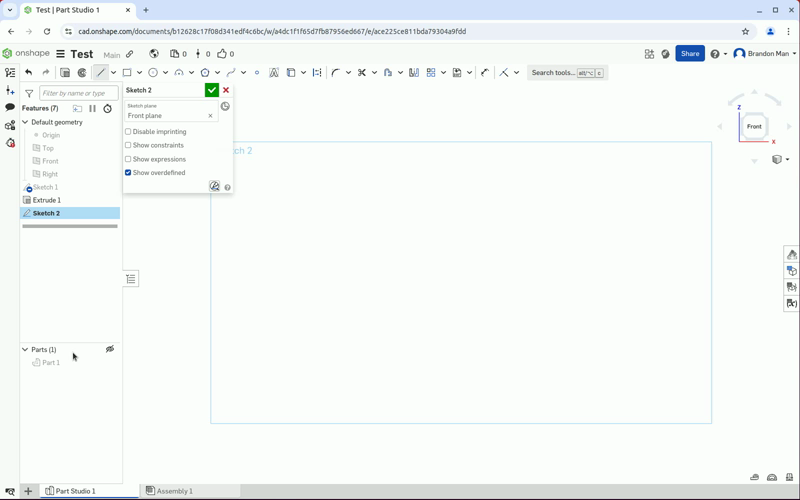
mouse_move(385, 295)
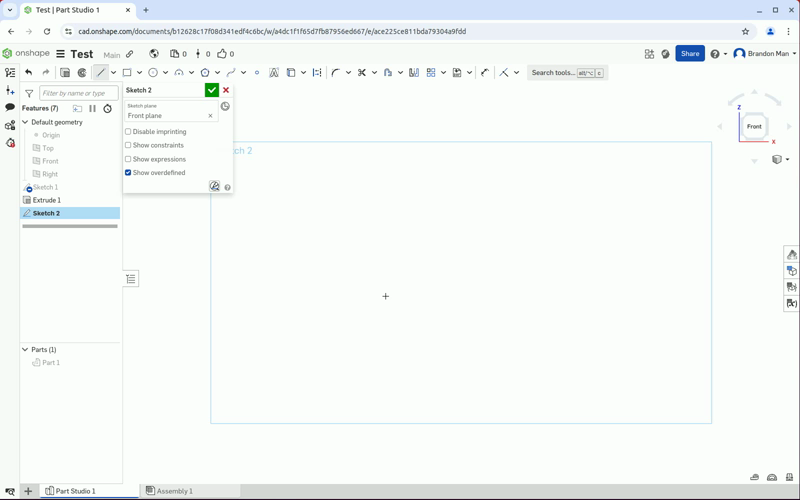
click(385, 295)
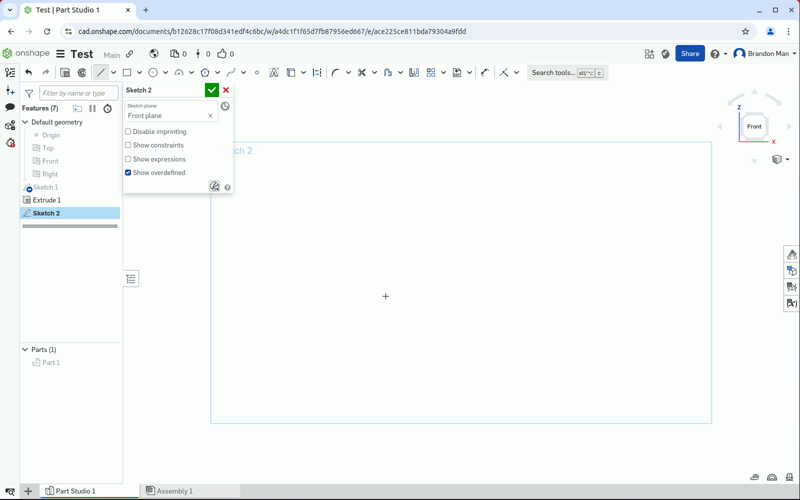
key_up(shift)
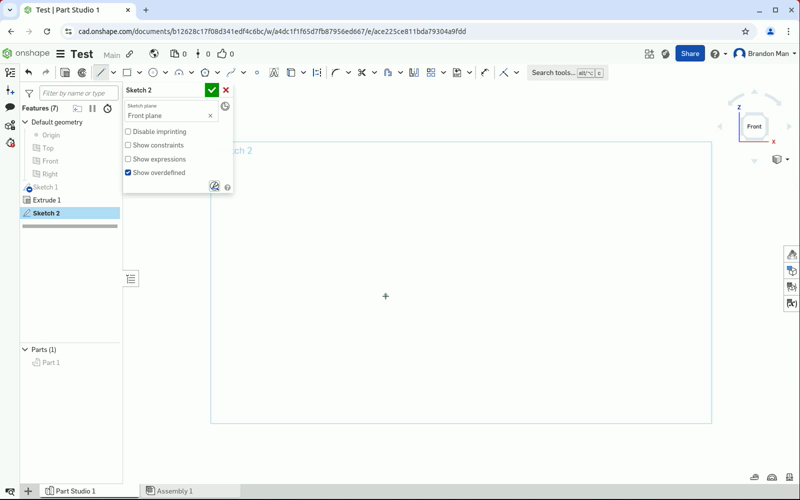
key_down(shift)
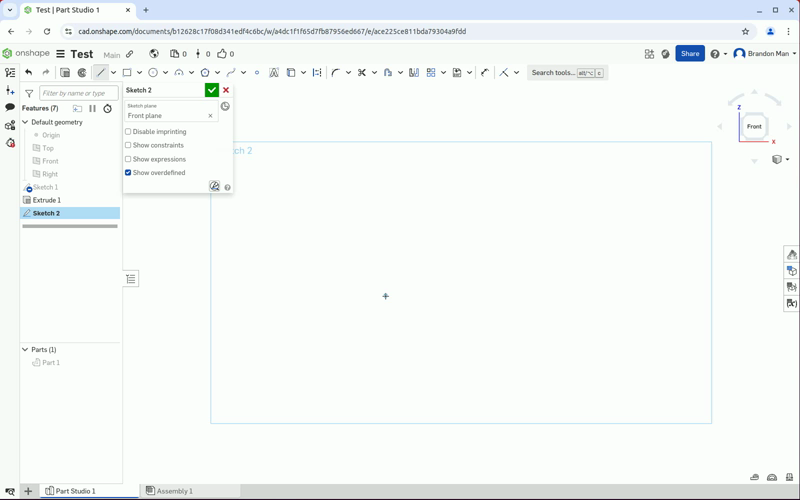
mouse_move(517, 283)
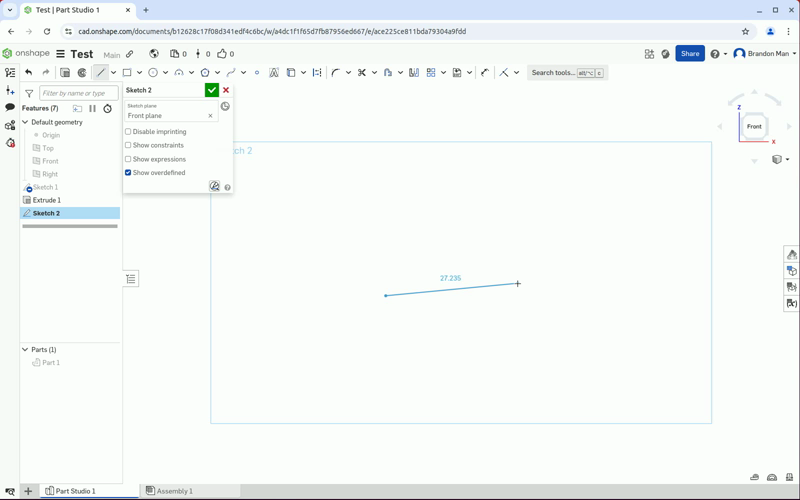
click(517, 283)
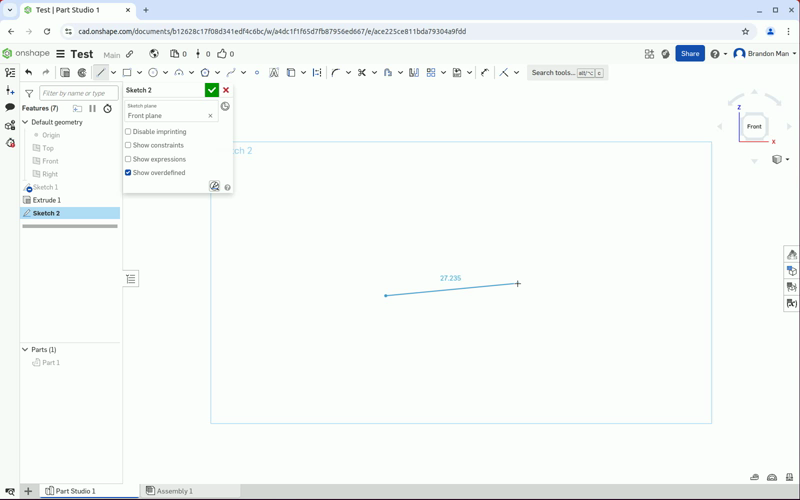
key_up(shift)
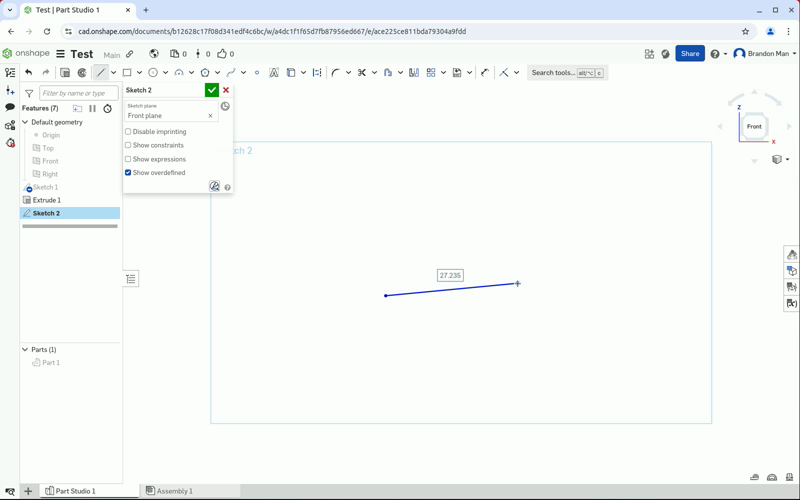
key(esc)
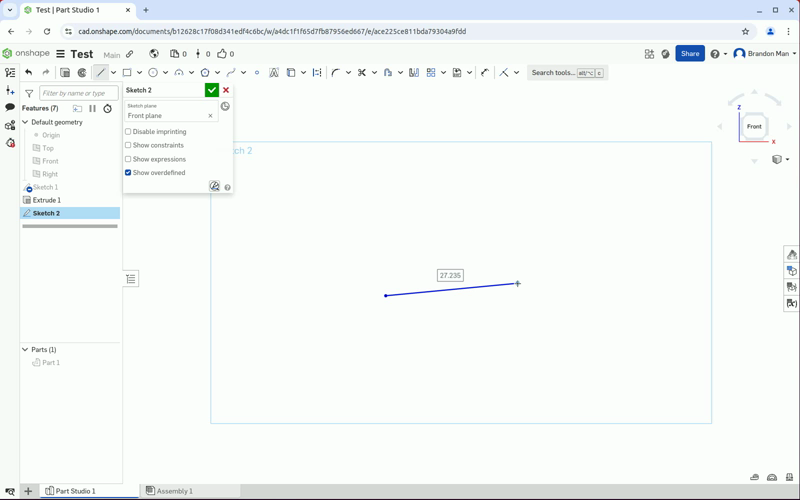
key(a)
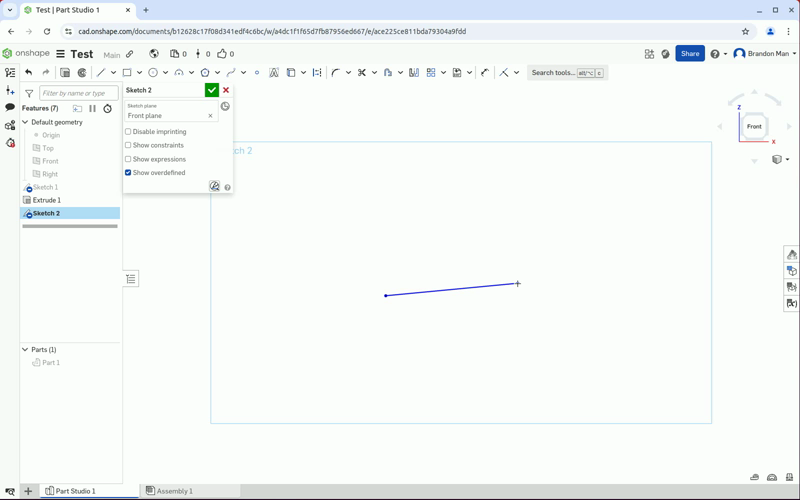
mouse_move(517, 283)
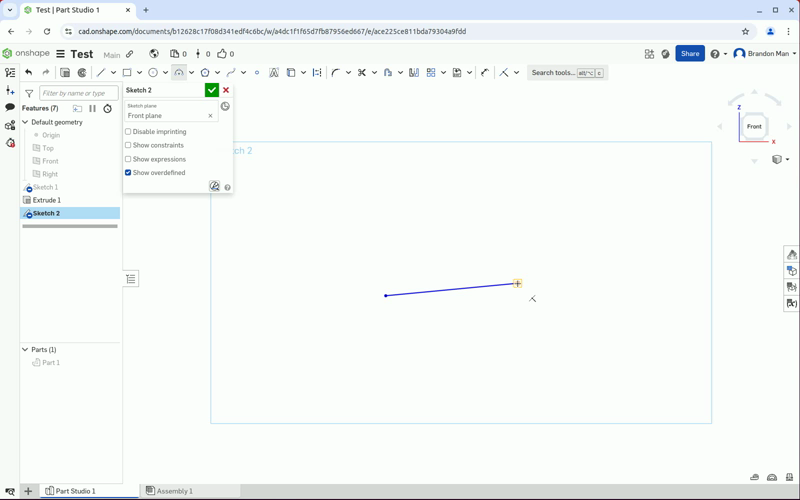
click(517, 283)
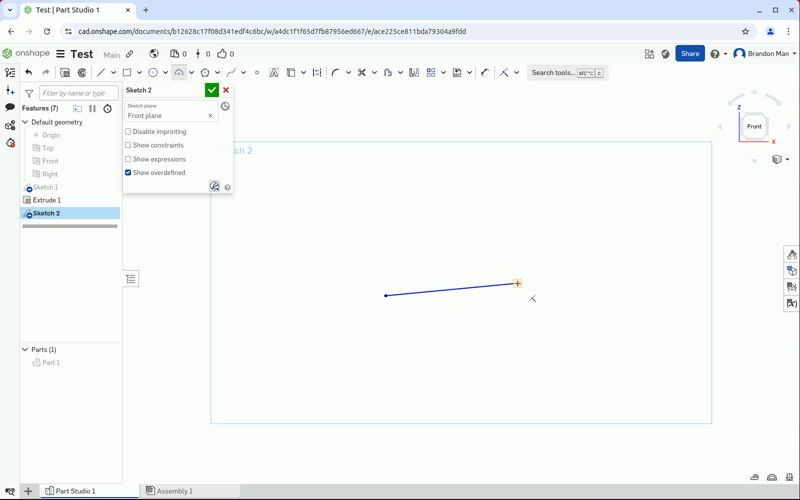
key_down(shift)
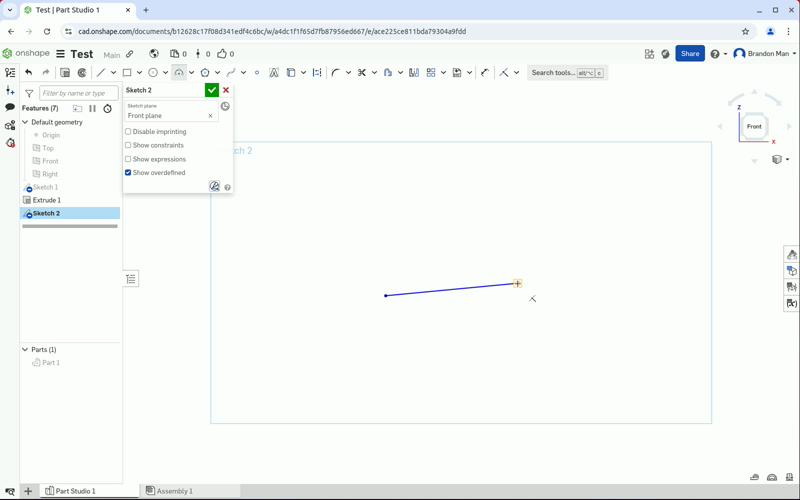
mouse_move(519, 246)
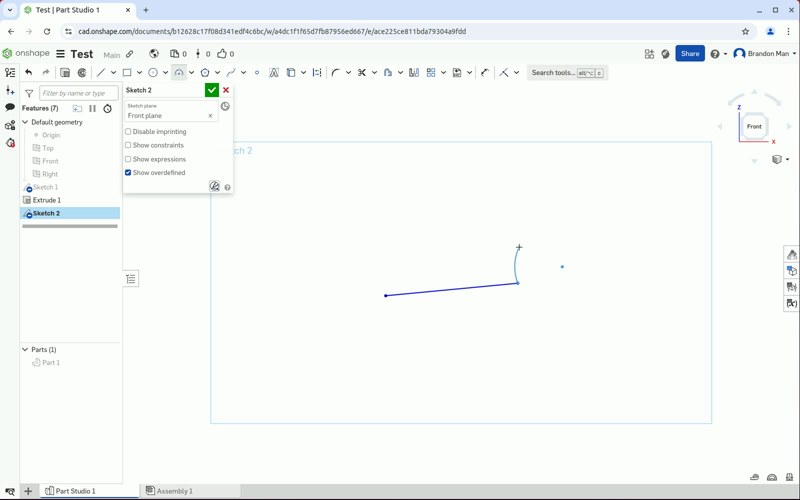
click(519, 246)
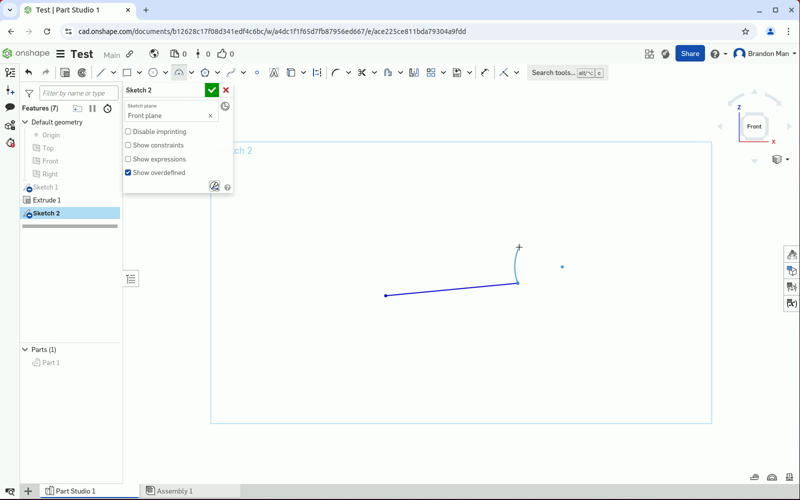
mouse_move(507, 264)
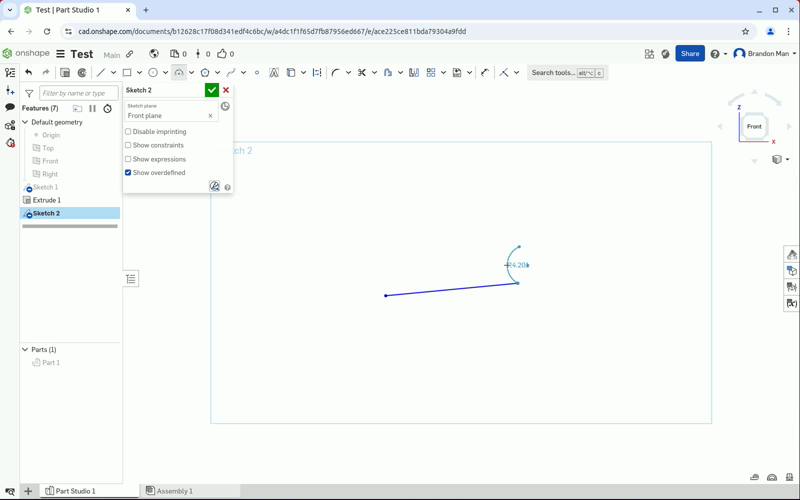
click(507, 264)
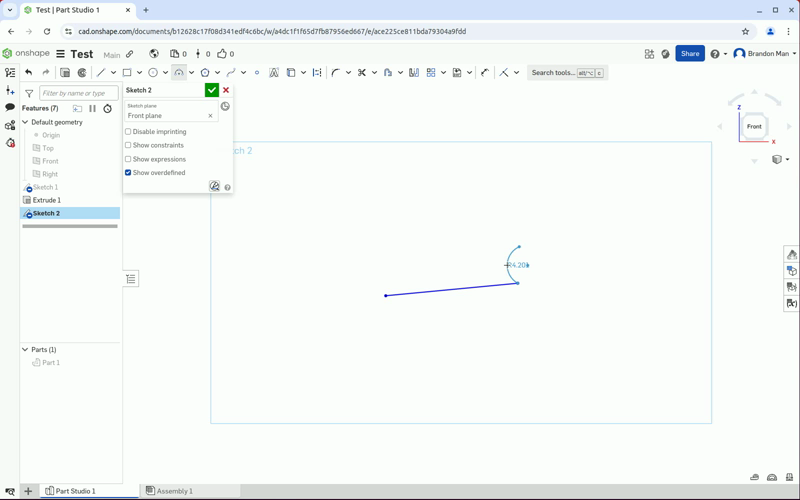
key_up(shift)
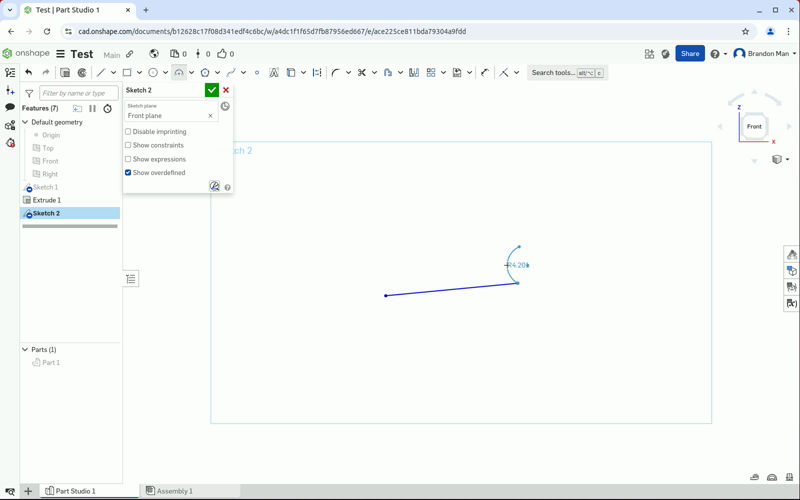
key(esc)
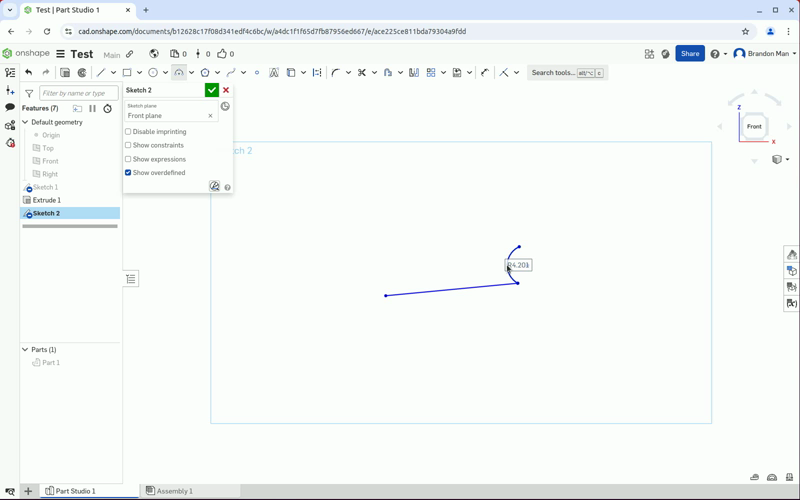
key(l)
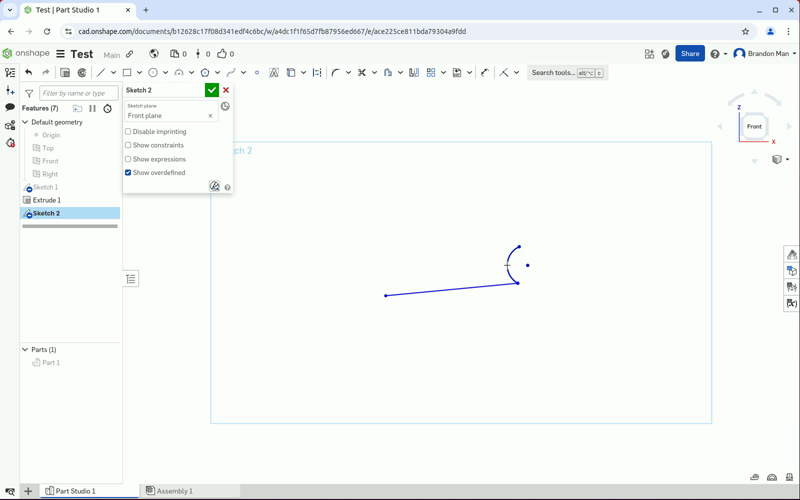
mouse_move(519, 246)
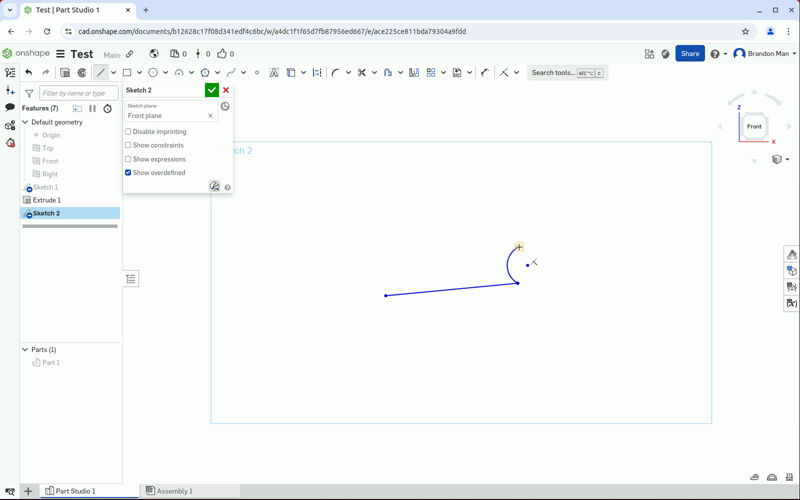
click(519, 246)
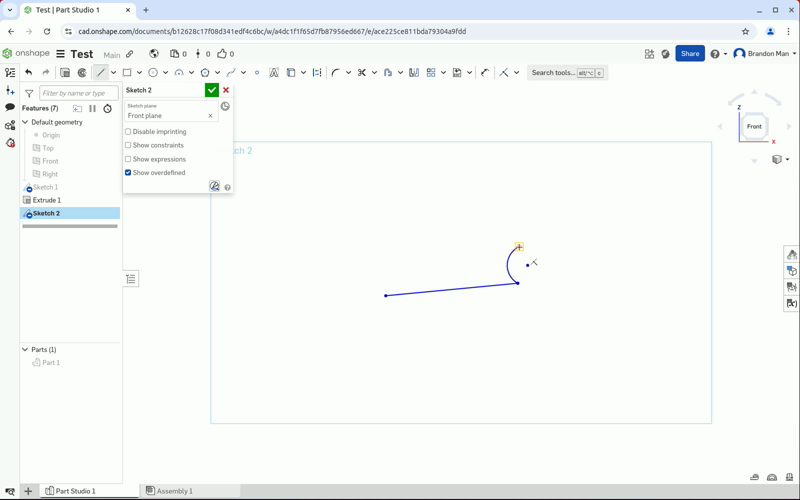
key_down(shift)
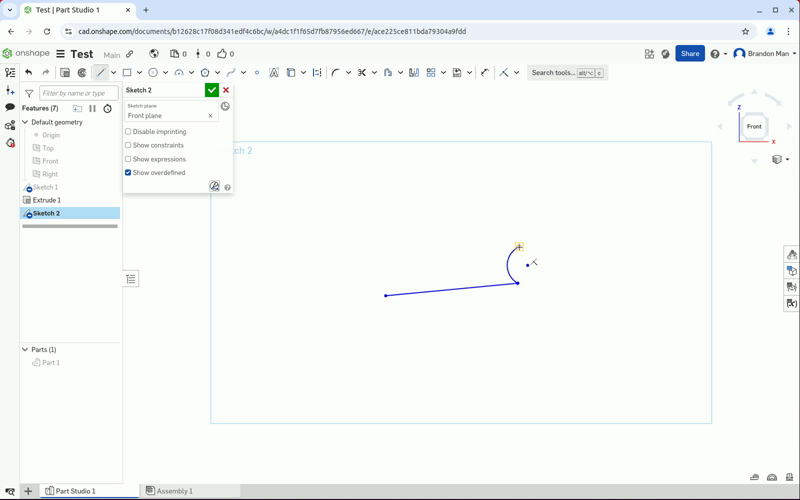
mouse_move(385, 235)
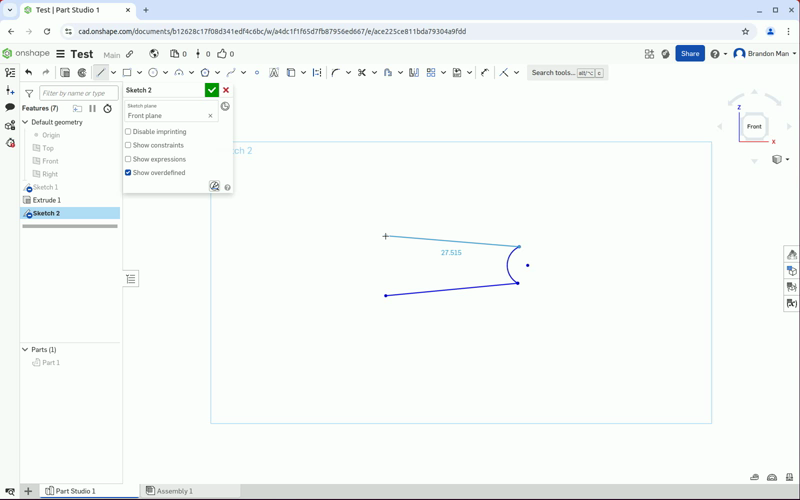
click(385, 235)
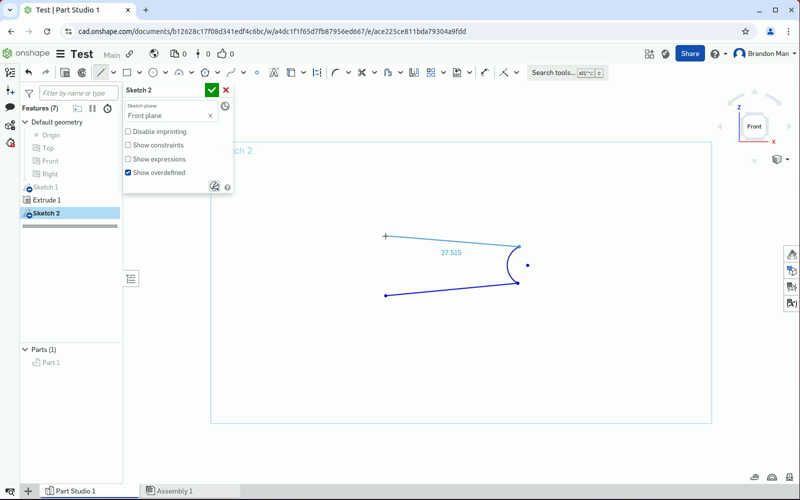
key_up(shift)
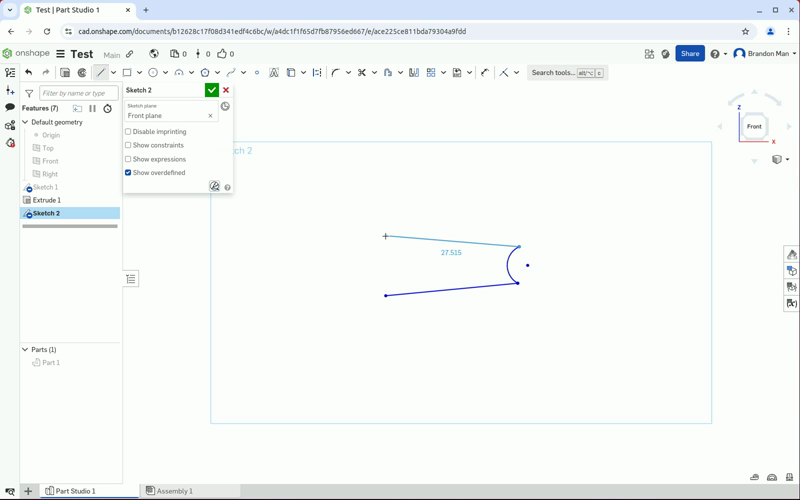
key(esc)
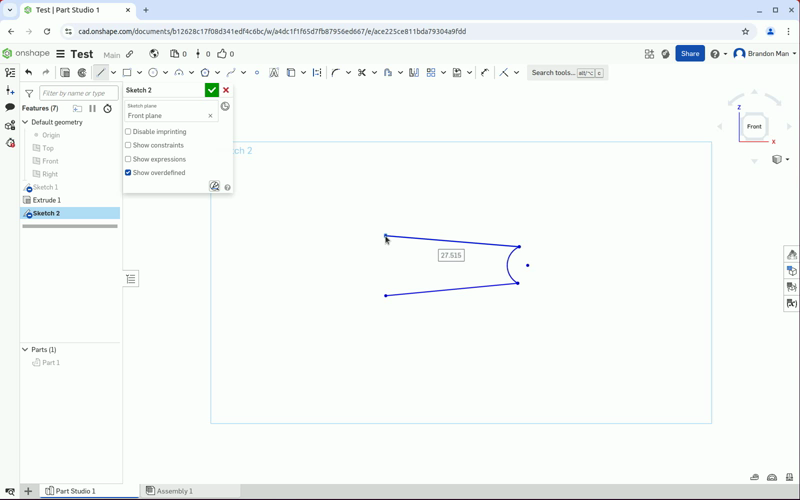
key(a)
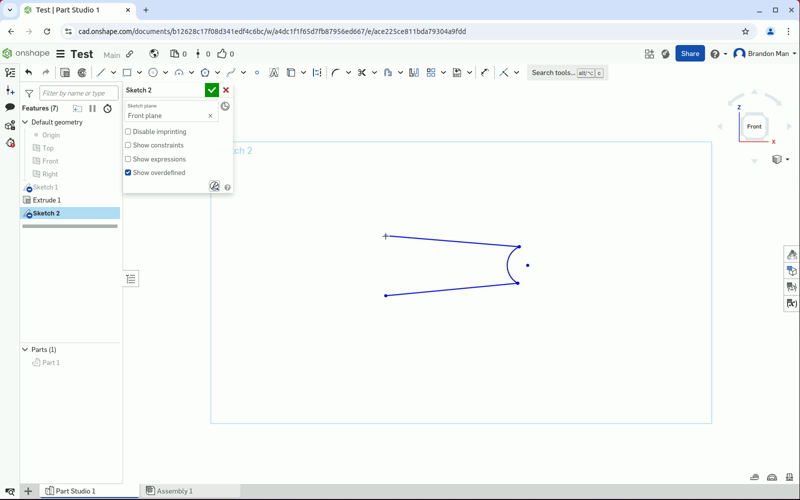
mouse_move(385, 235)
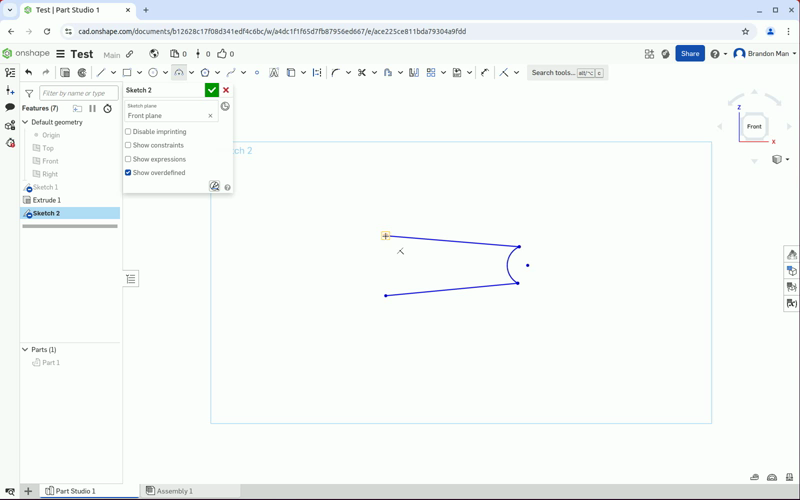
click(385, 235)
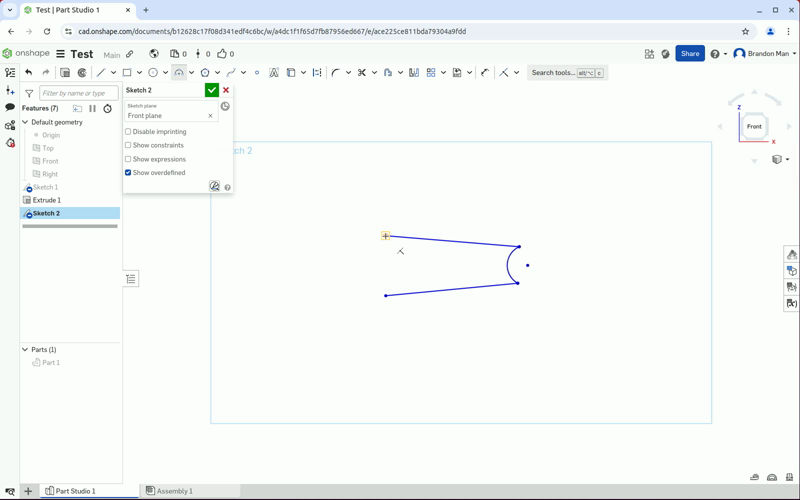
mouse_move(385, 295)
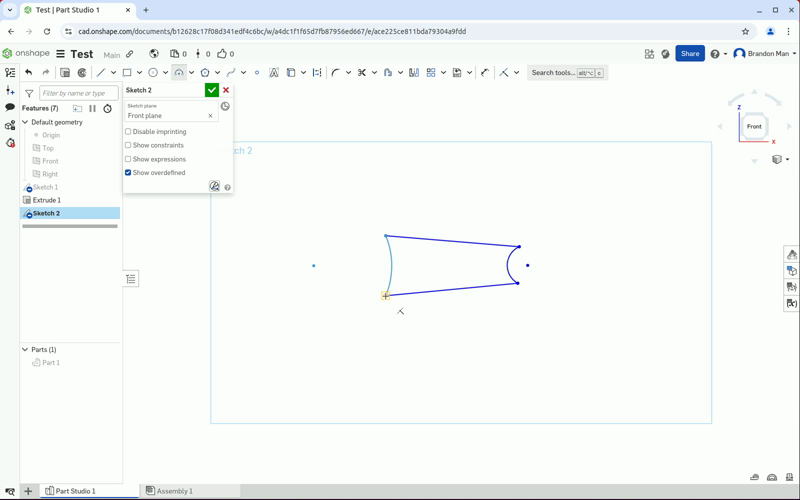
click(385, 295)
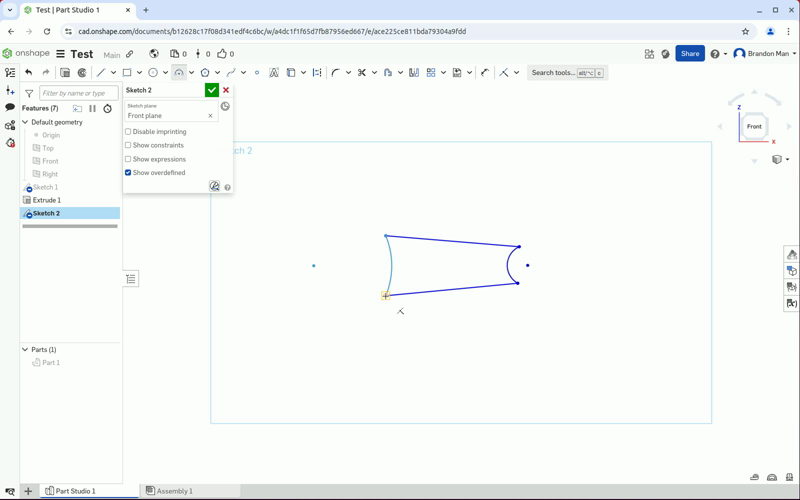
key_down(shift)
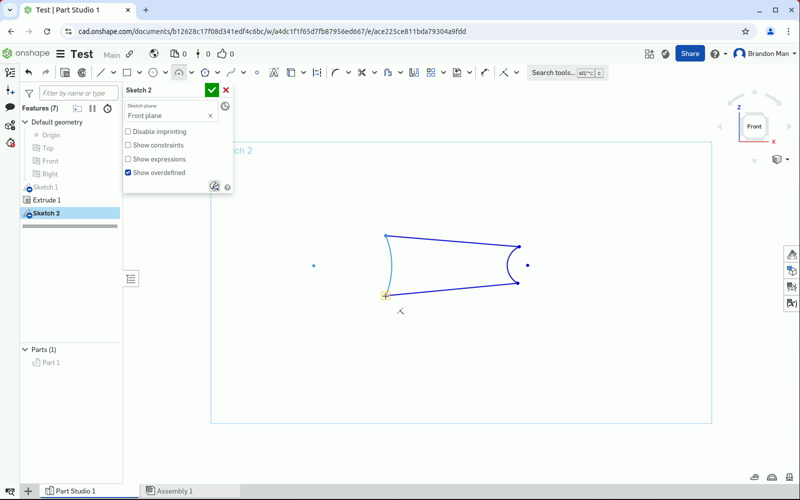
mouse_move(410, 265)
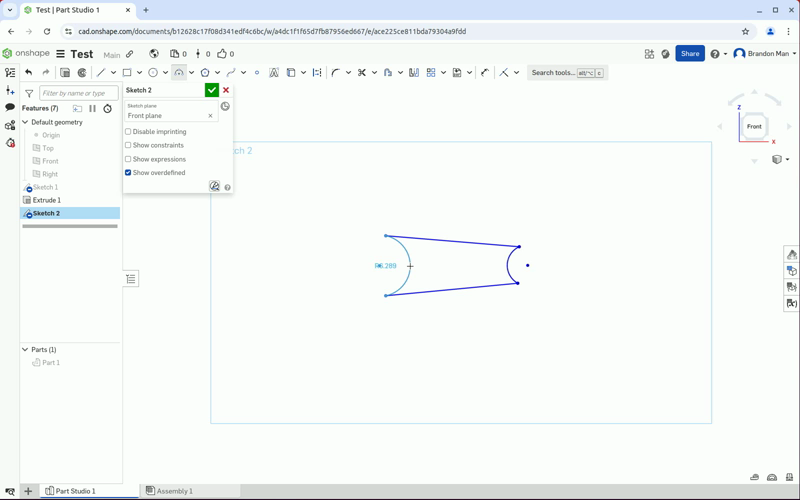
click(410, 265)
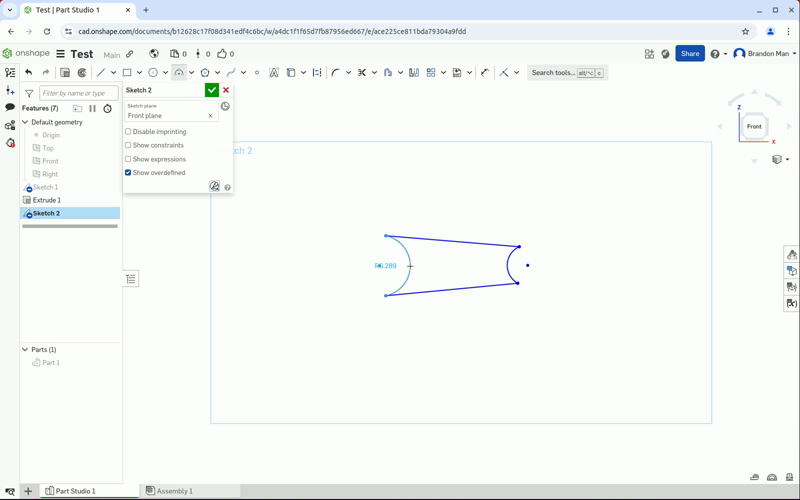
key_up(shift)
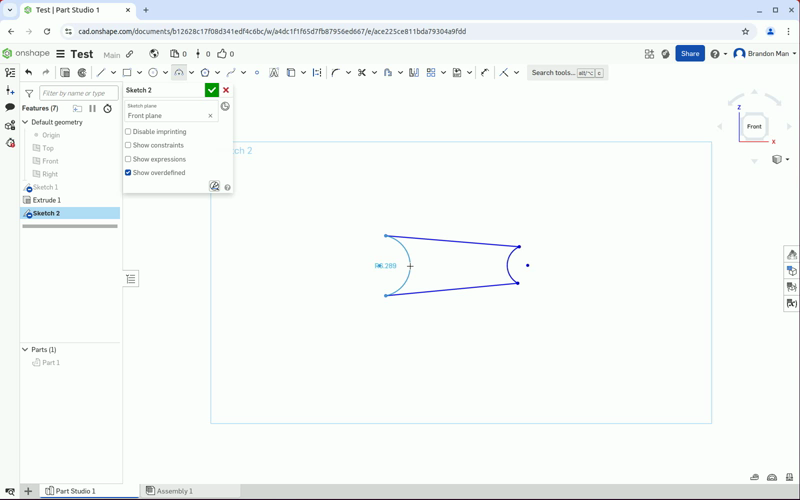
key(esc)
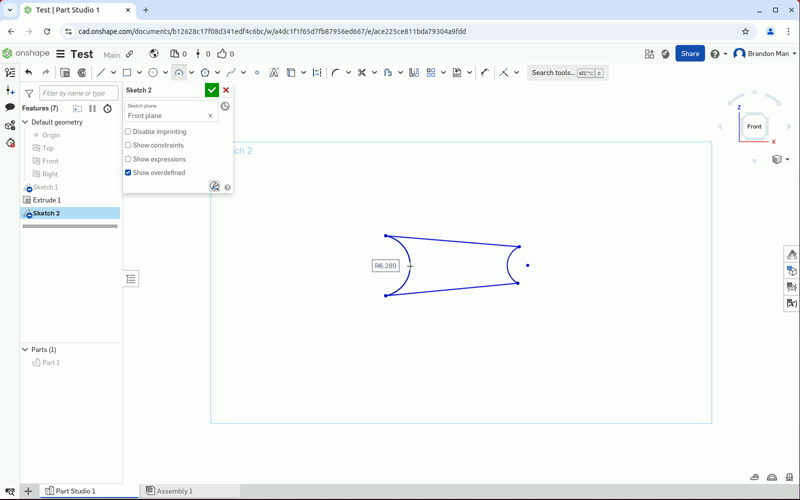
mouse_move(475, 279)
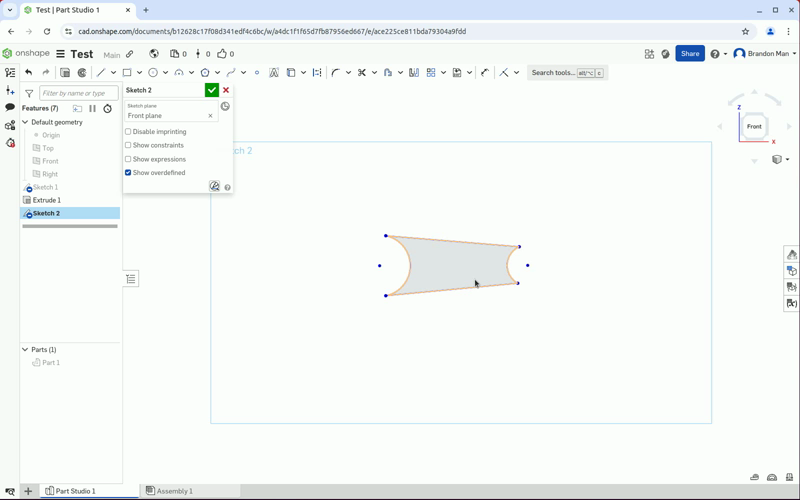
click(475, 279)
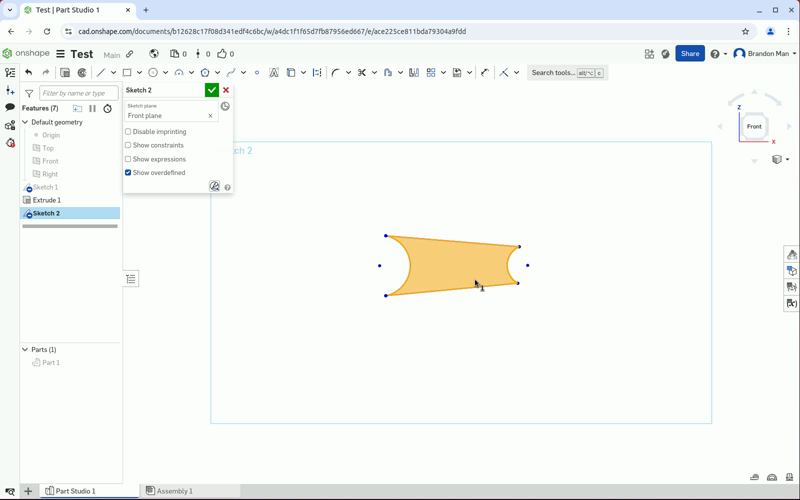
mouse_move(73, 352)
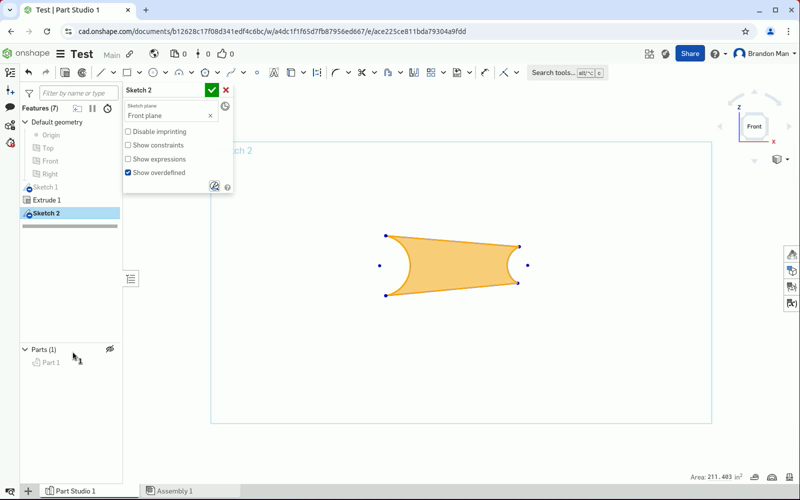
key(shift+y)
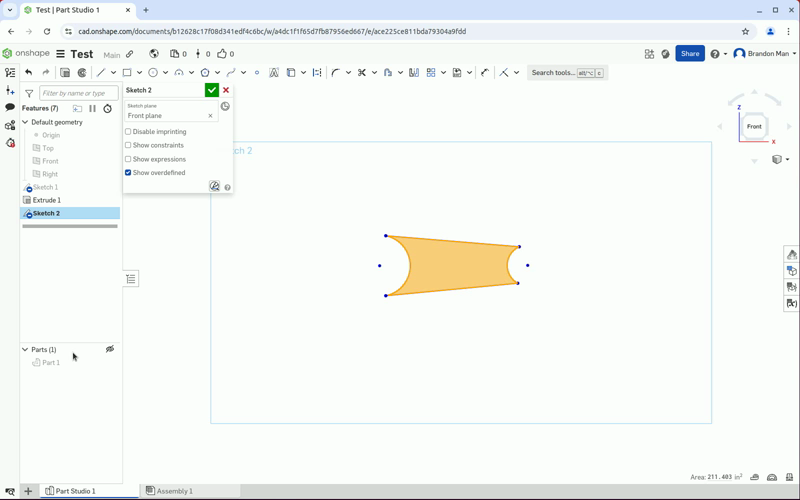
key(shift+e)
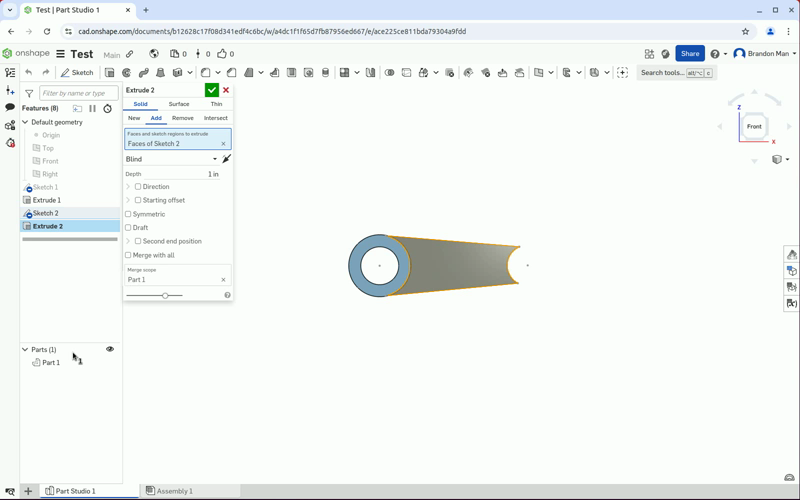
mouse_move(143, 106)
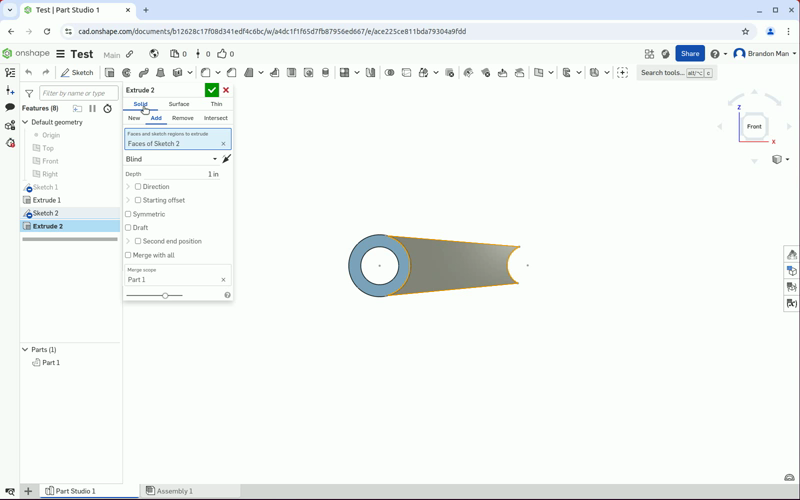
click(143, 106)
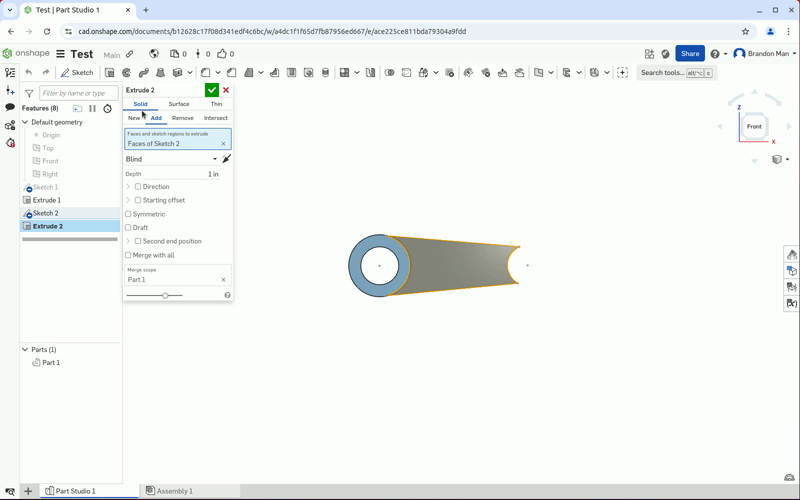
mouse_move(137, 120)
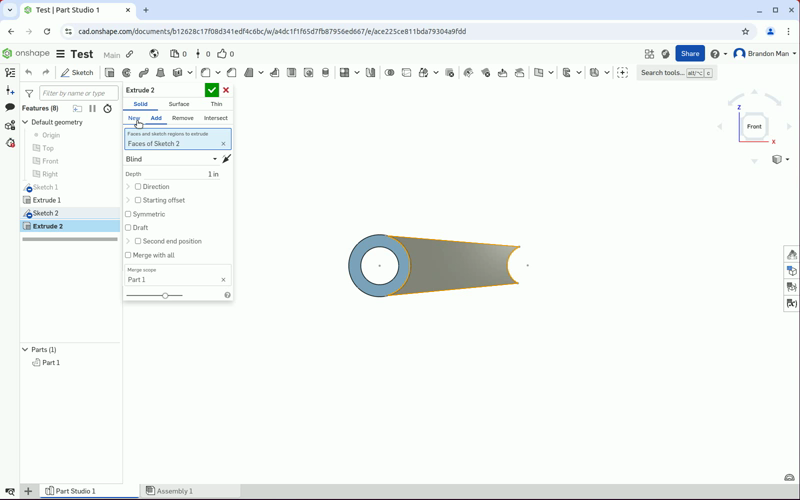
click(137, 120)
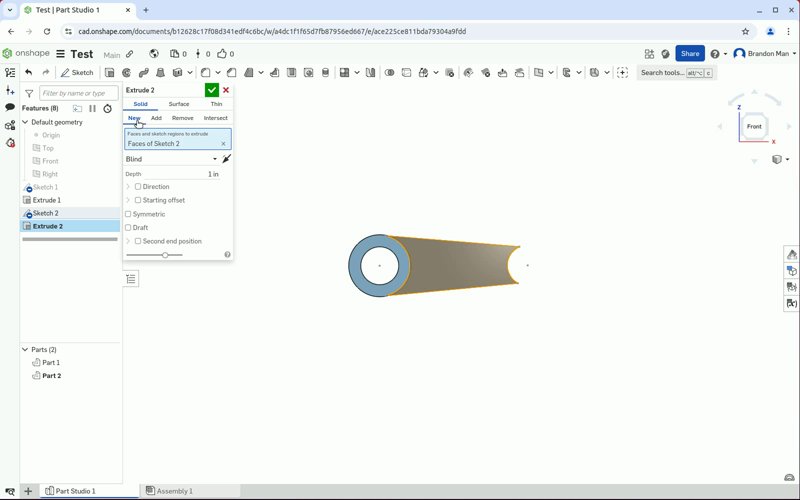
key(tab, 4)
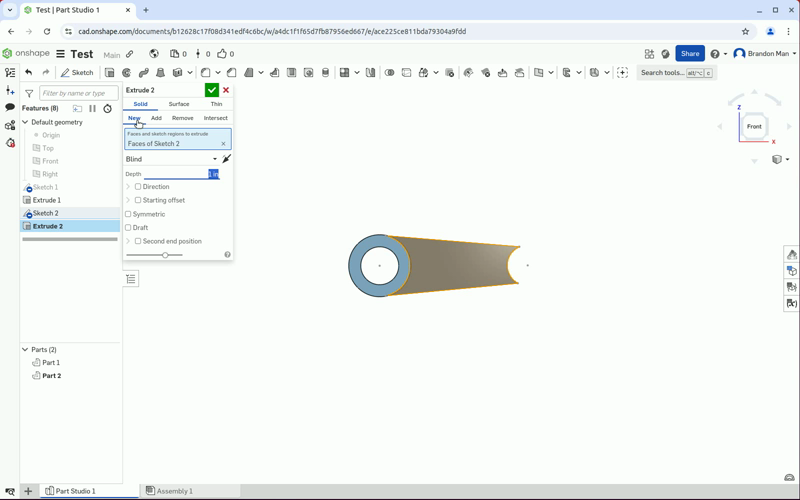
text(4.574)
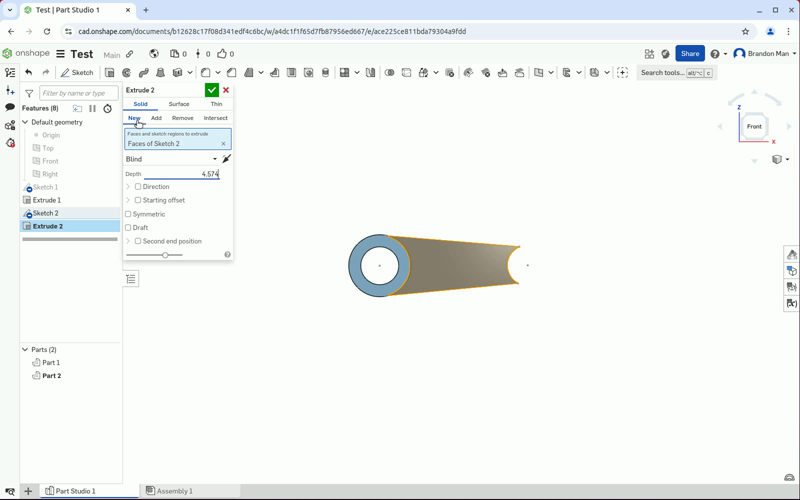
key(enter)
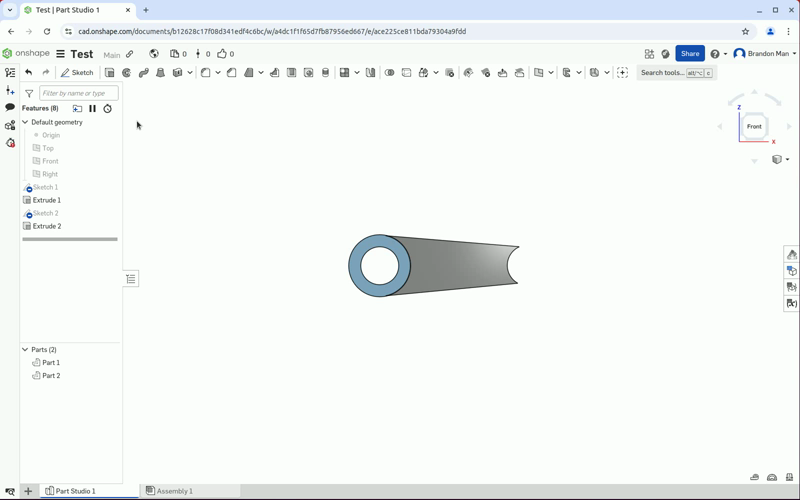
key(shift+h)
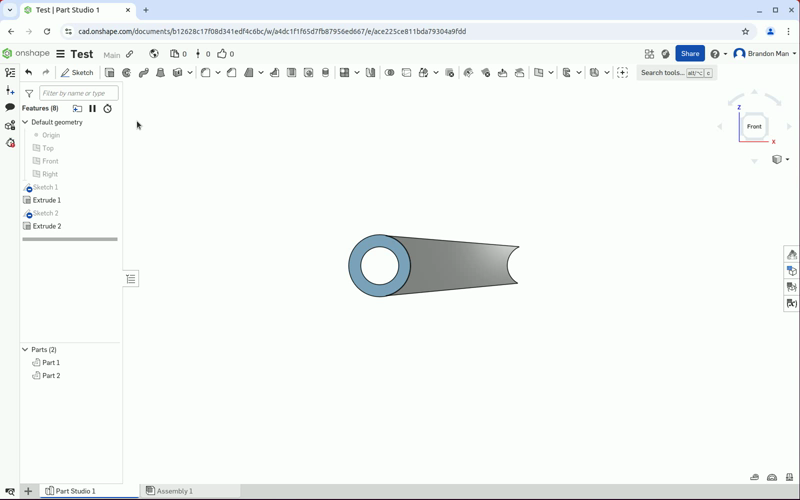
key(shift+h)
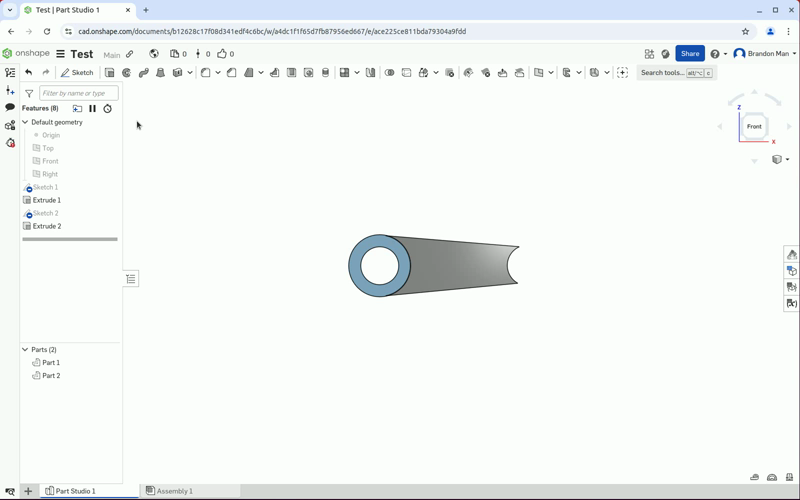
mouse_move(73, 189)
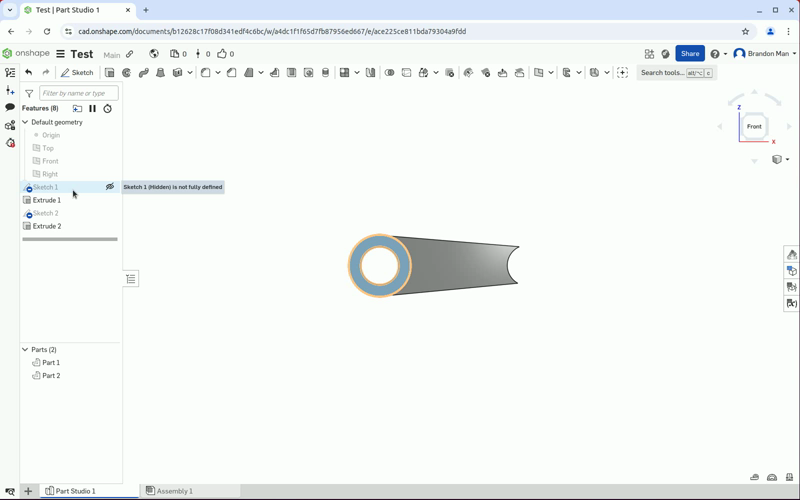
click(73, 189)
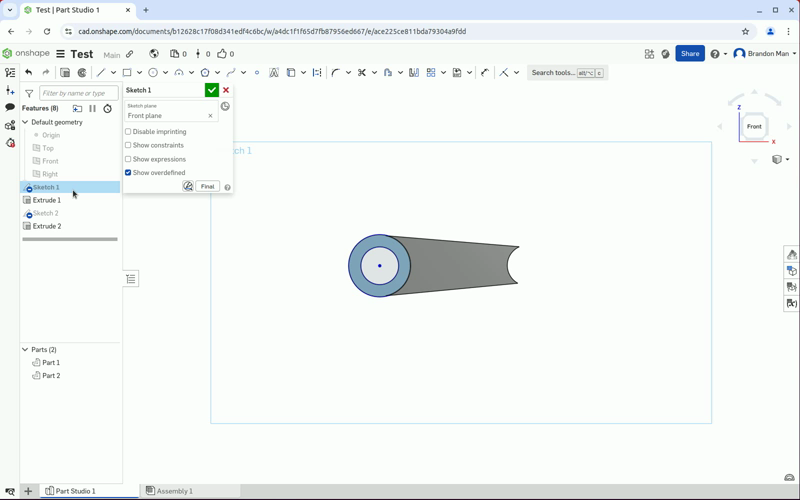
mouse_move(229, 92)
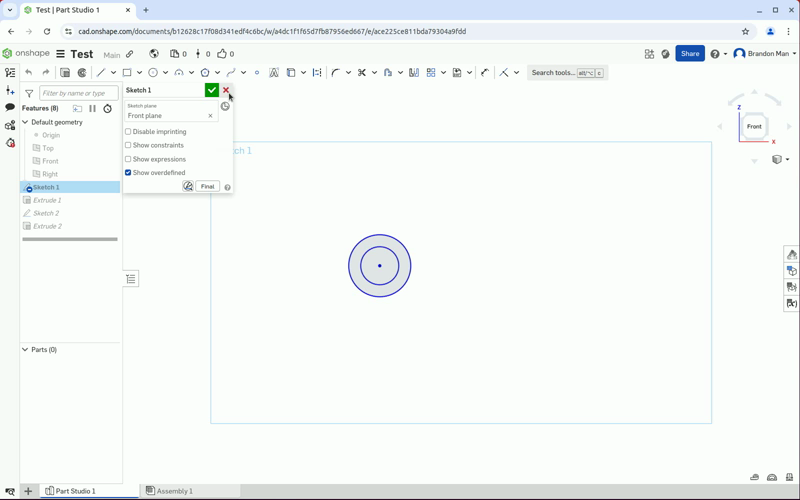
click(229, 92)
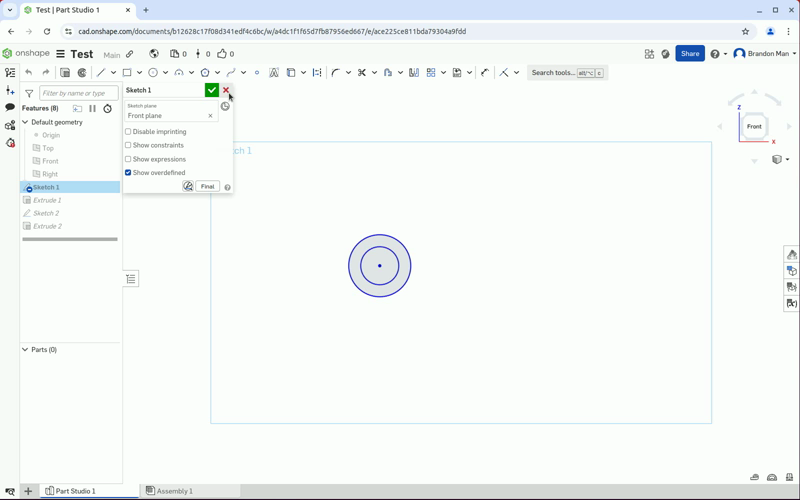
key(shift+s)
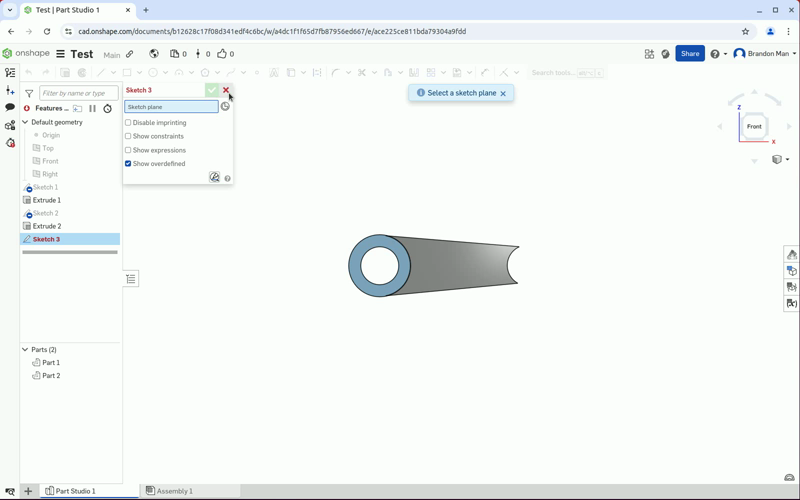
mouse_move(73, 163)
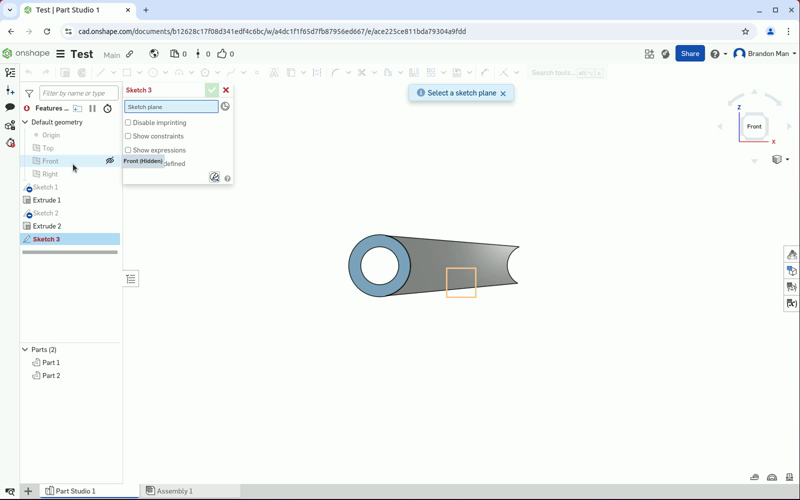
click(73, 163)
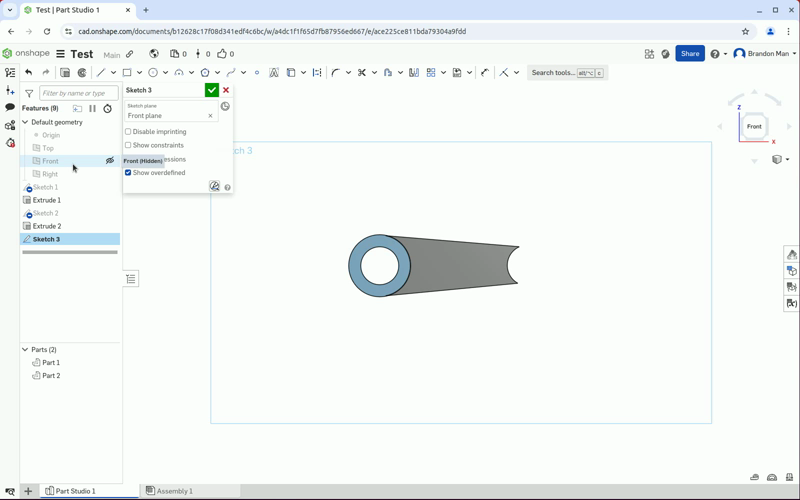
mouse_move(73, 352)
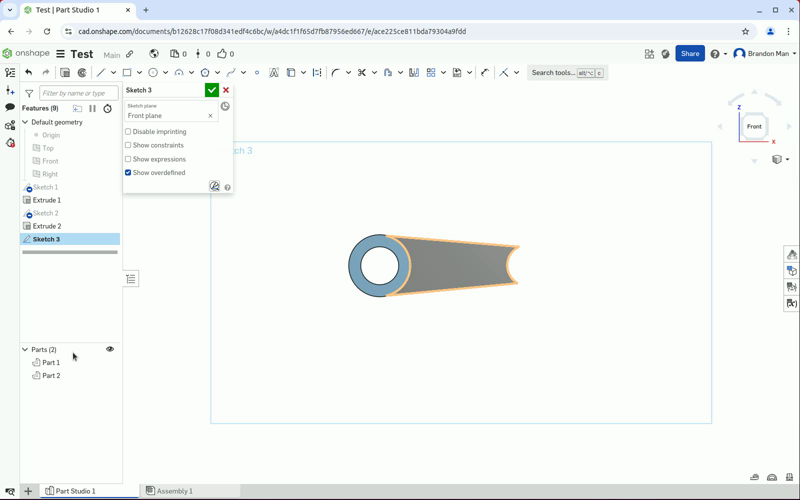
key(y)
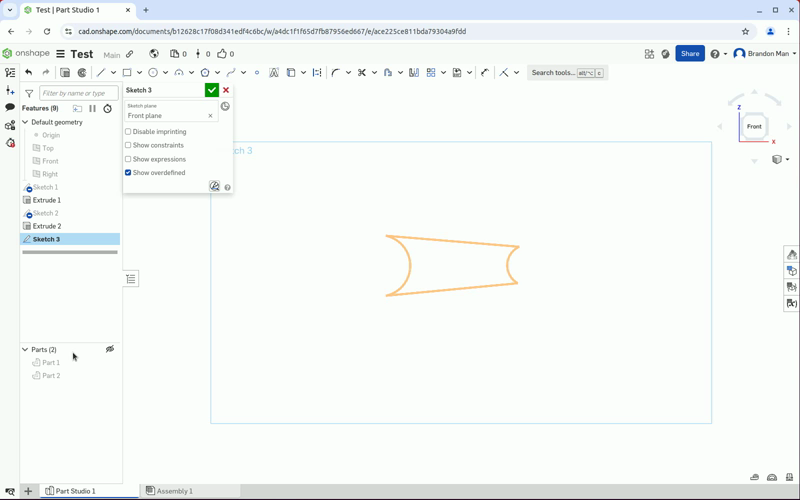
key(c)
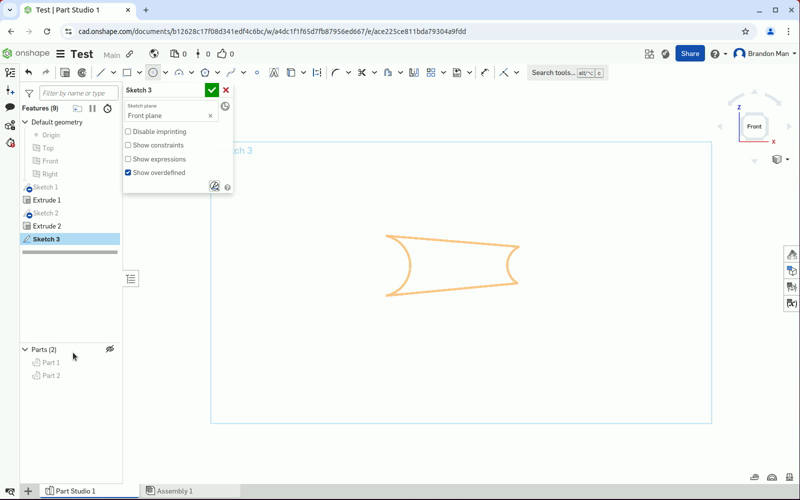
key_down(shift)
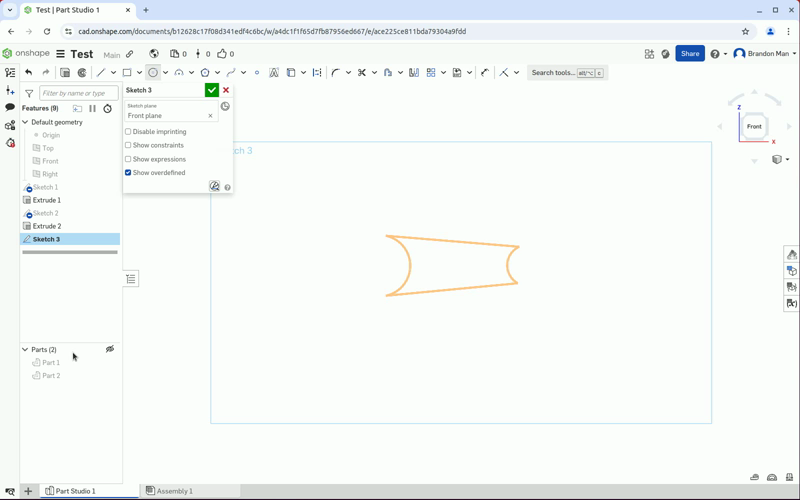
mouse_move(528, 265)
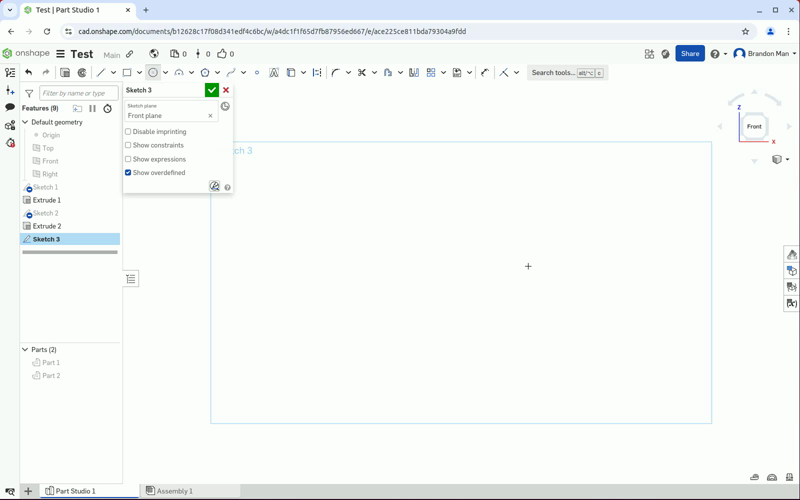
click(528, 265)
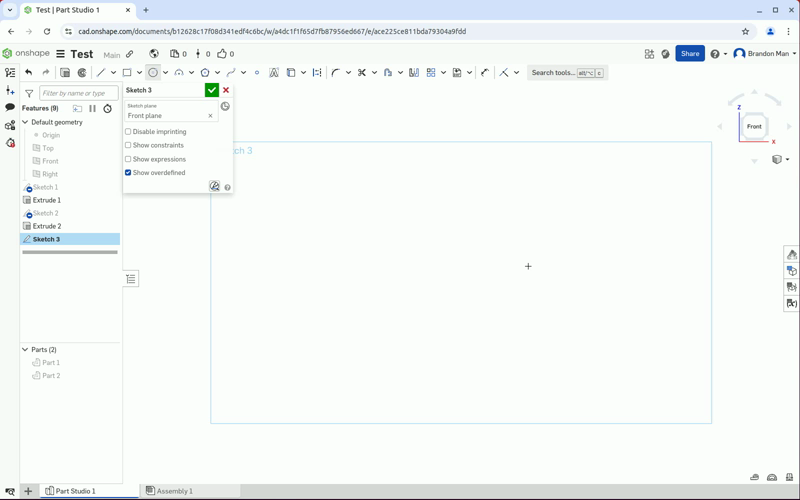
key_up(shift)
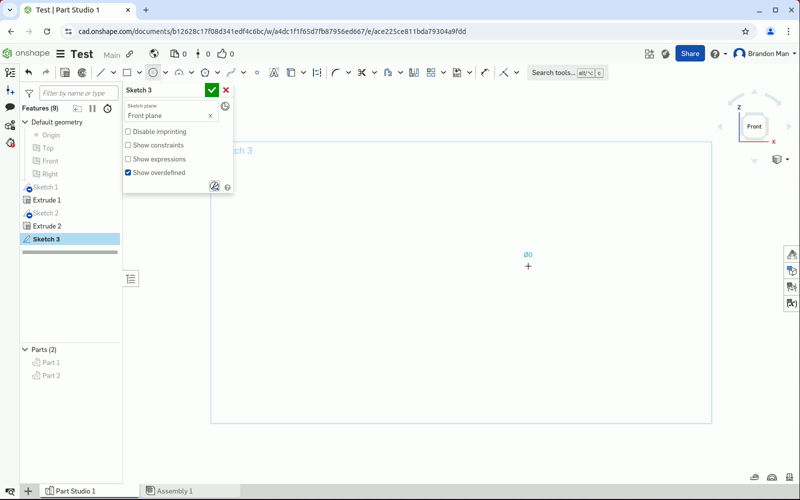
mouse_move(548, 265)
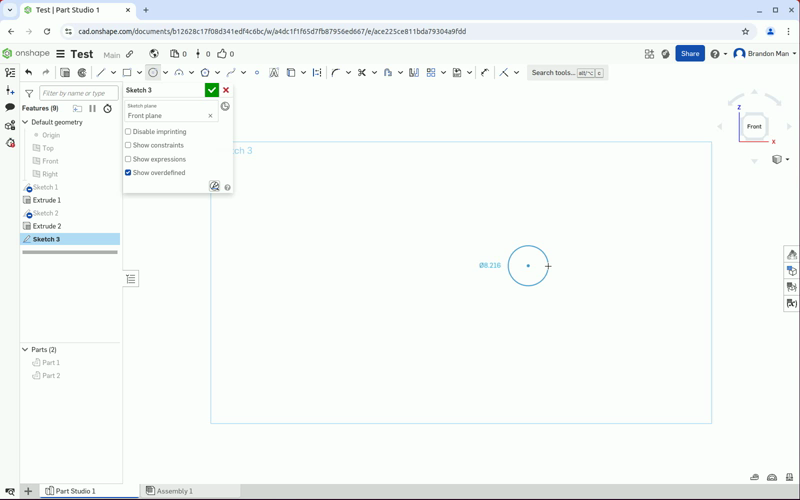
click(548, 265)
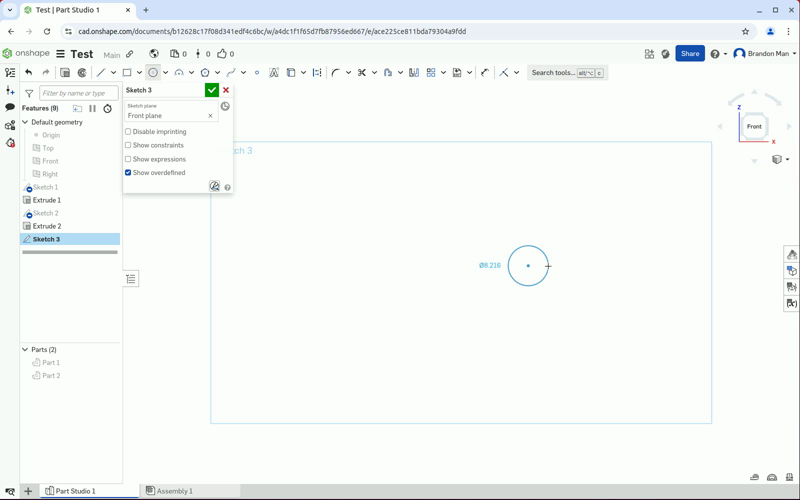
key(esc)
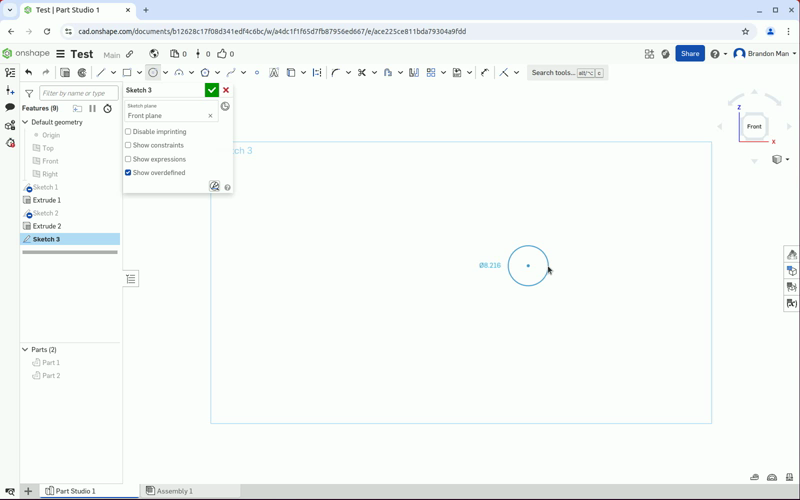
key(c)
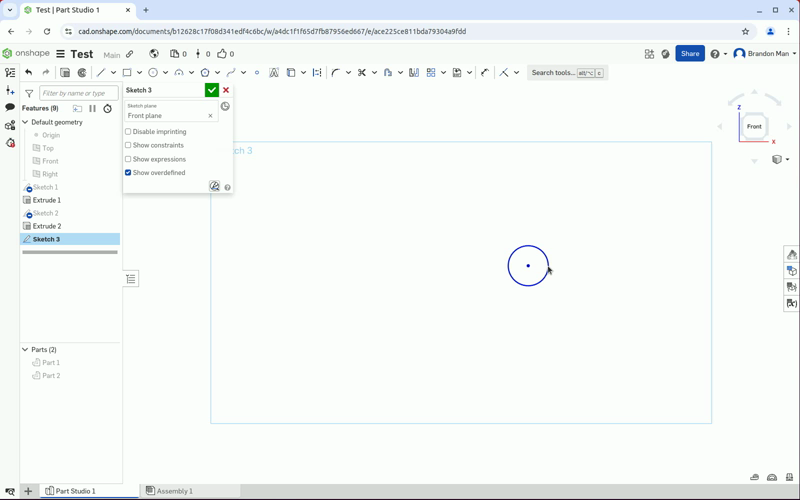
key_down(shift)
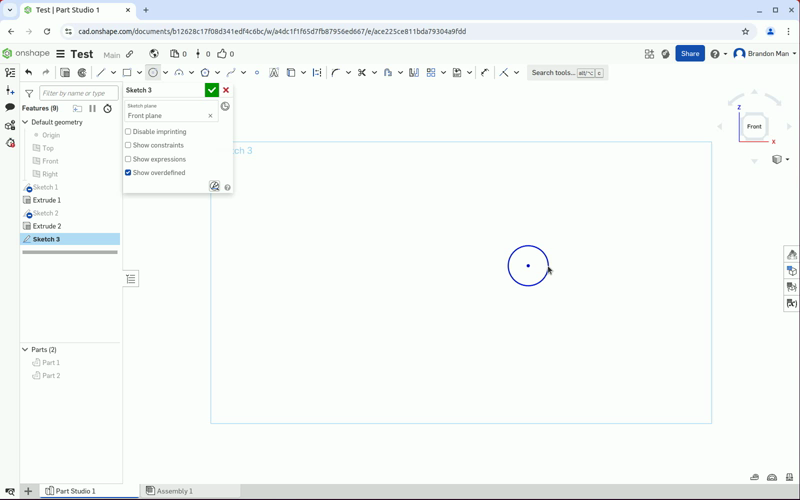
mouse_move(528, 265)
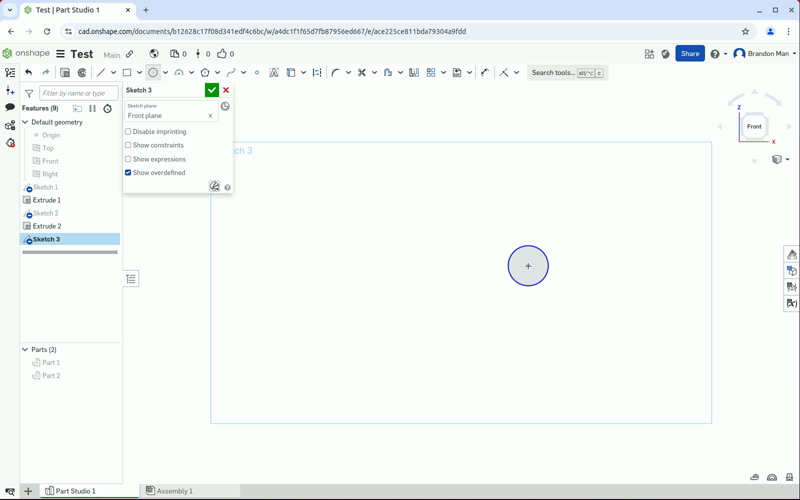
click(528, 265)
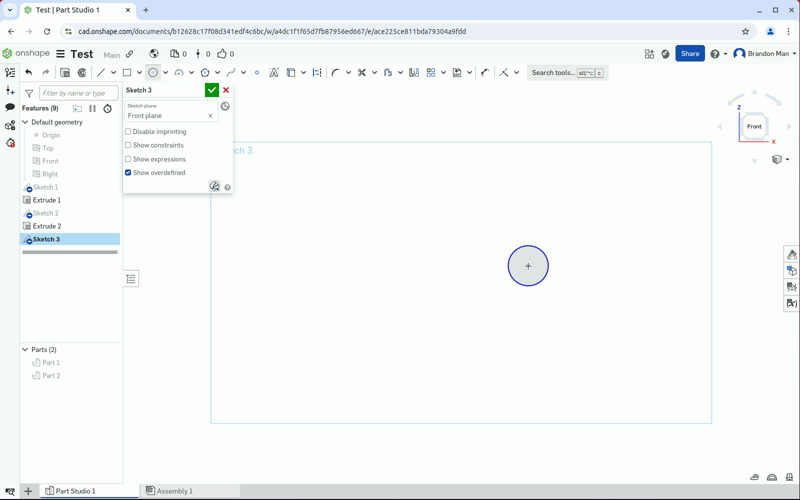
key_up(shift)
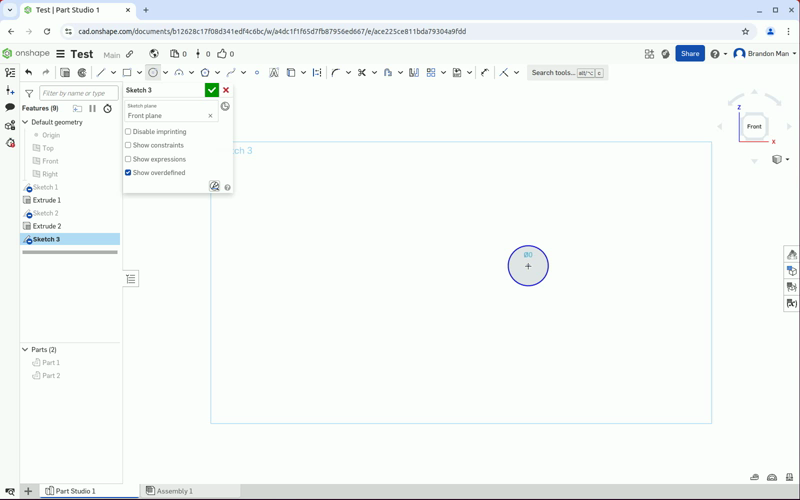
mouse_move(539, 265)
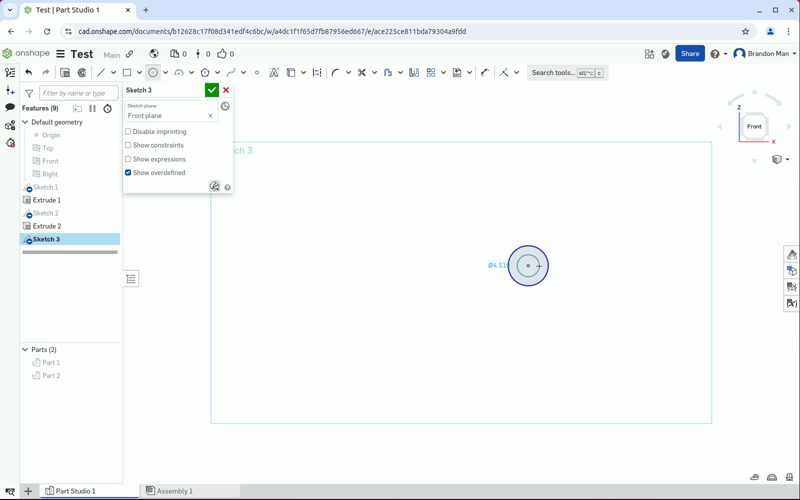
click(539, 265)
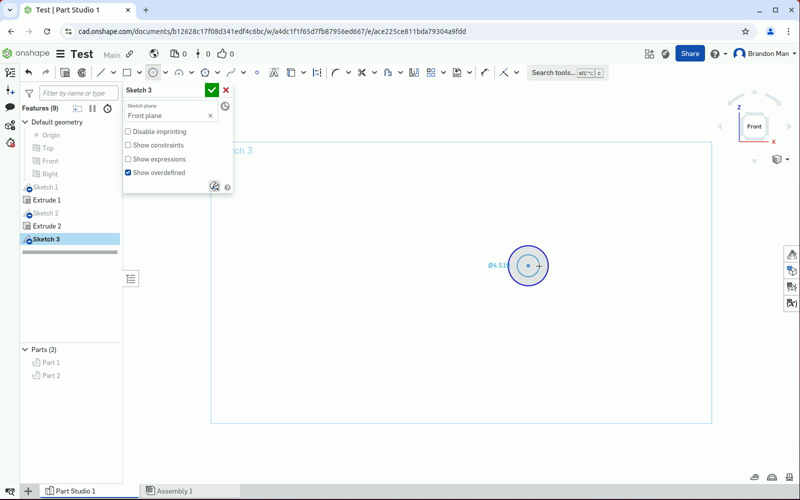
key(esc)
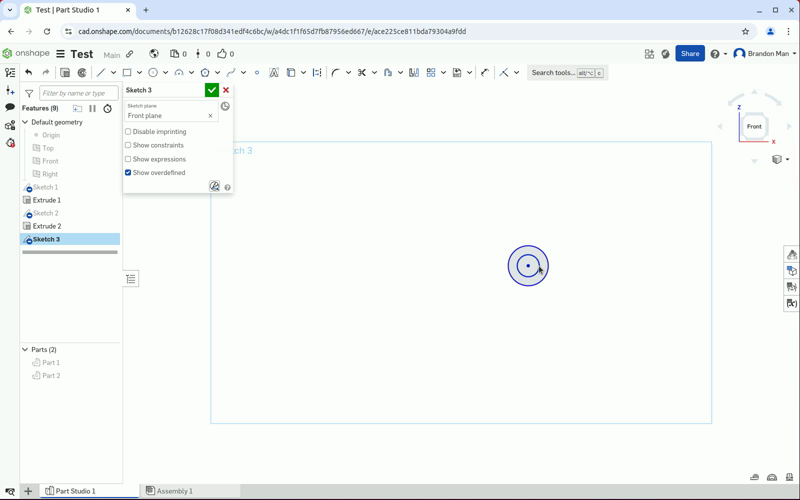
mouse_move(514, 267)
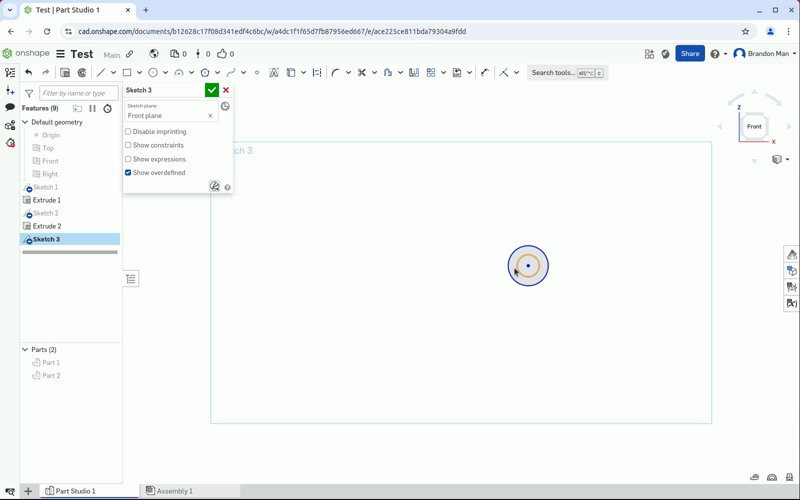
scroll(6)
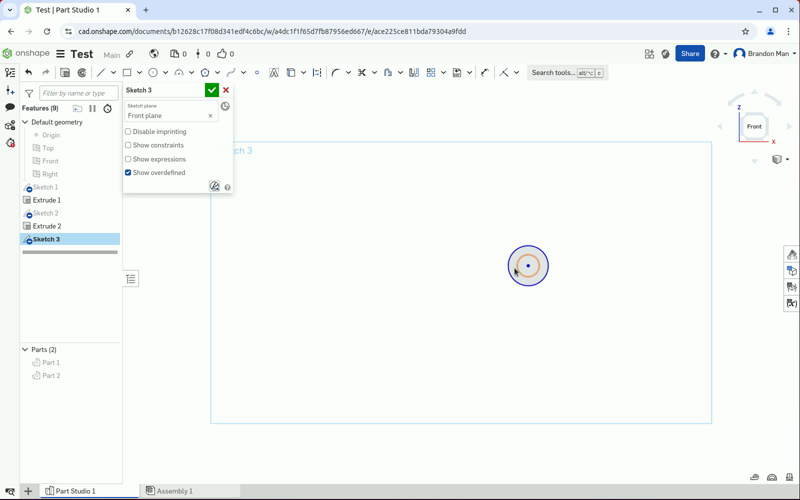
scroll(6)
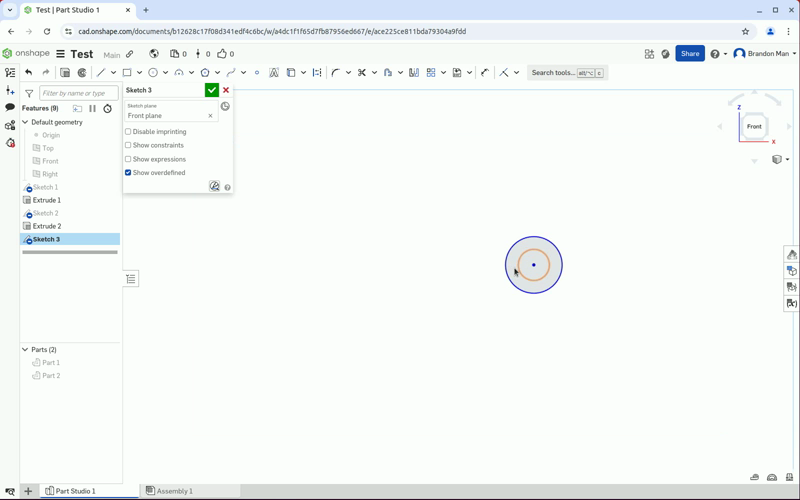
scroll(6)
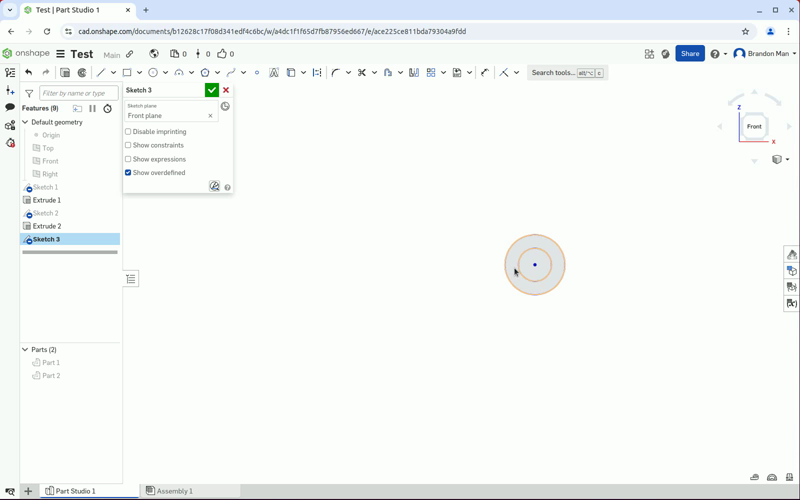
scroll(6)
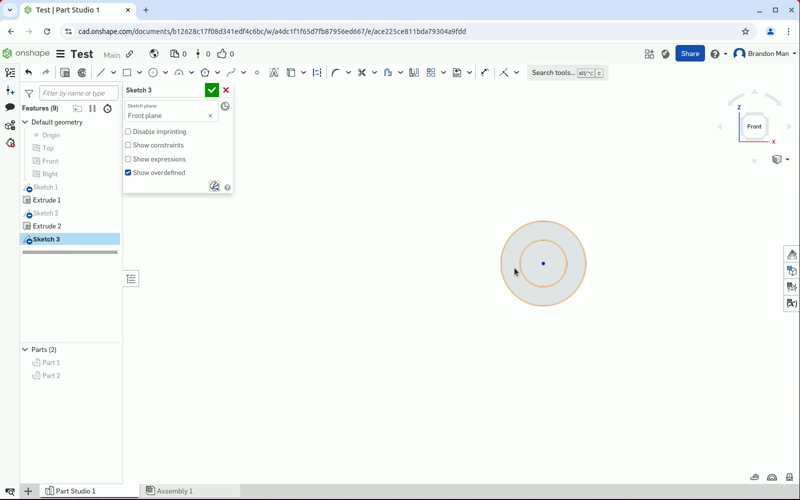
scroll(6)
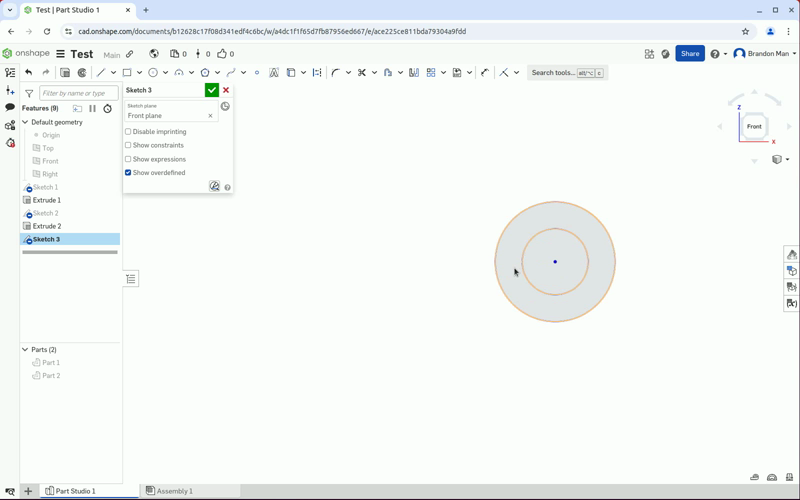
scroll(6)
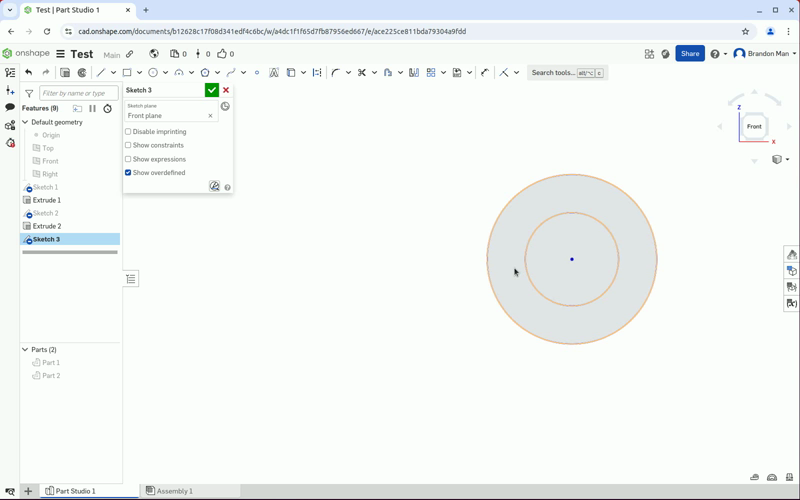
scroll(6)
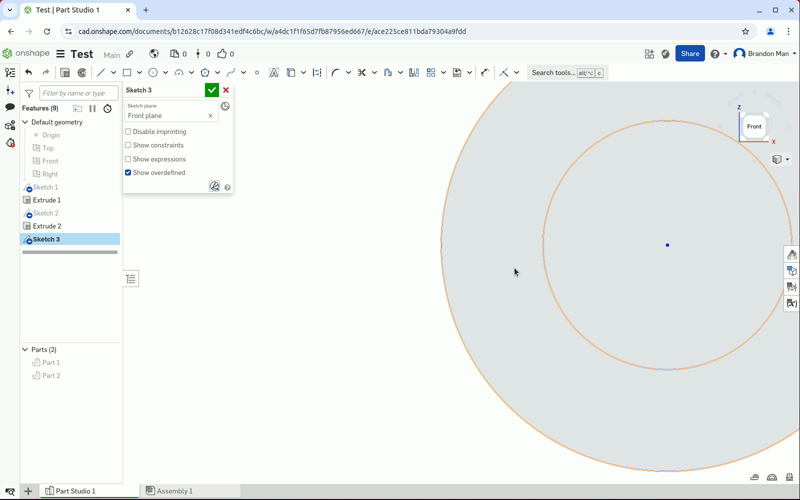
click(514, 267)
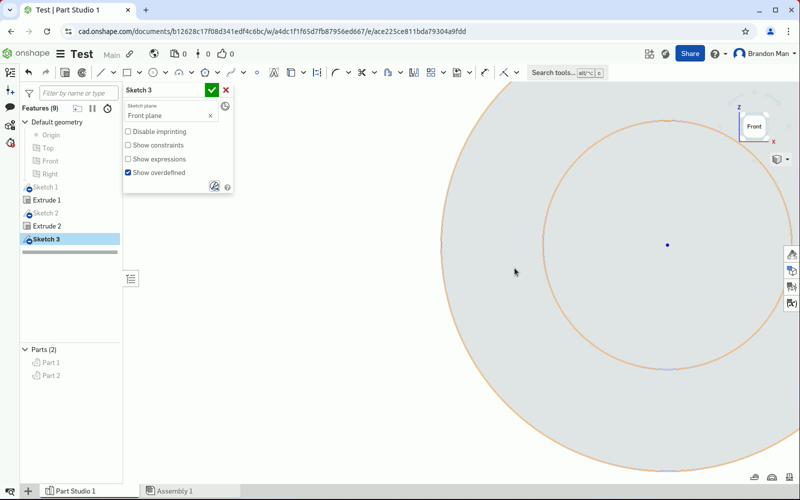
scroll(-6)
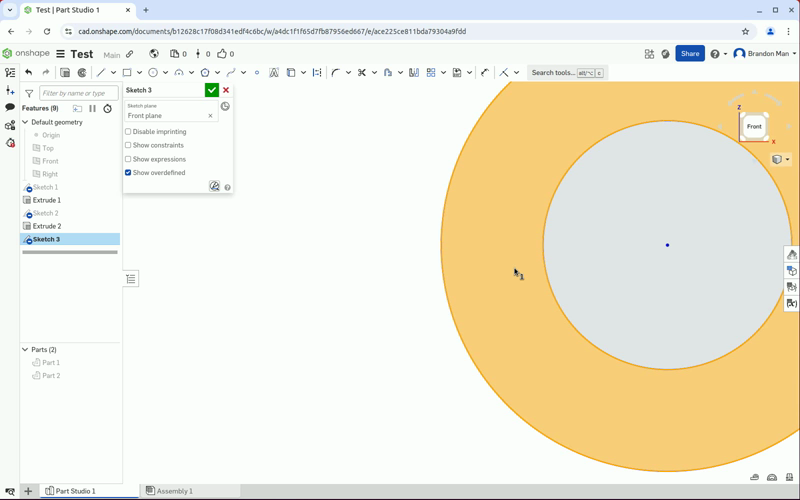
scroll(-6)
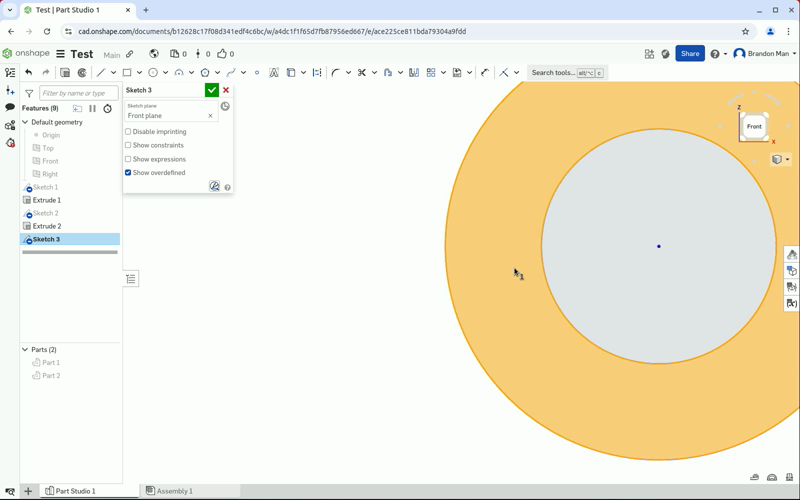
scroll(-6)
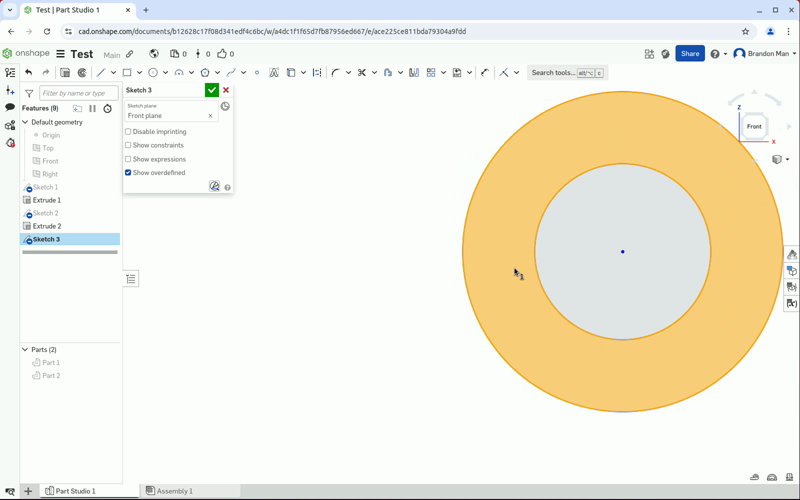
scroll(-6)
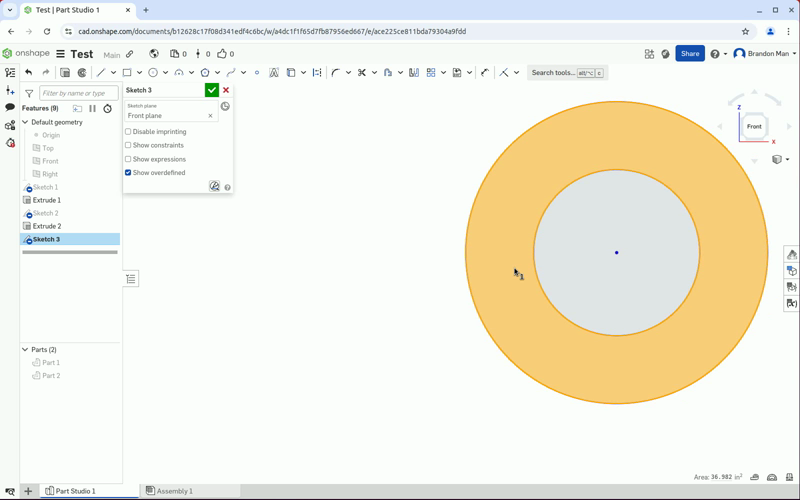
scroll(-6)
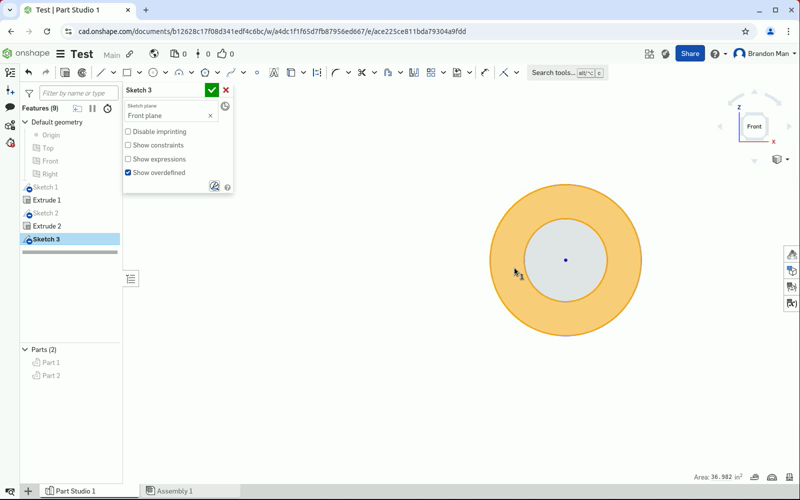
scroll(-6)
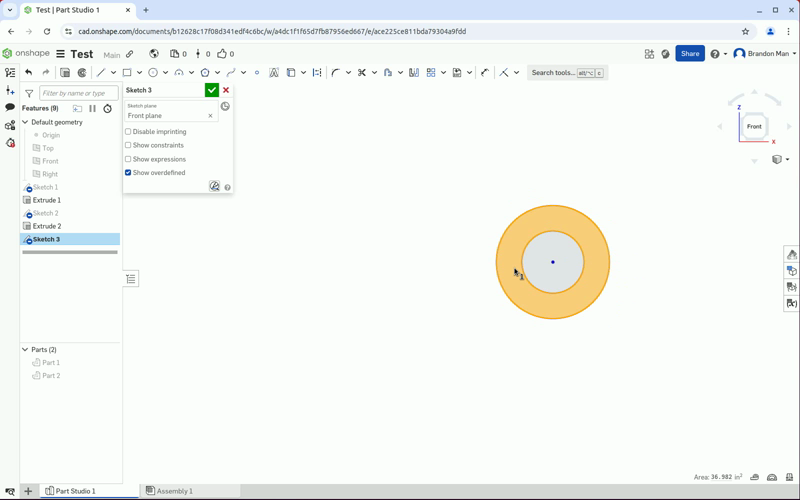
scroll(-6)
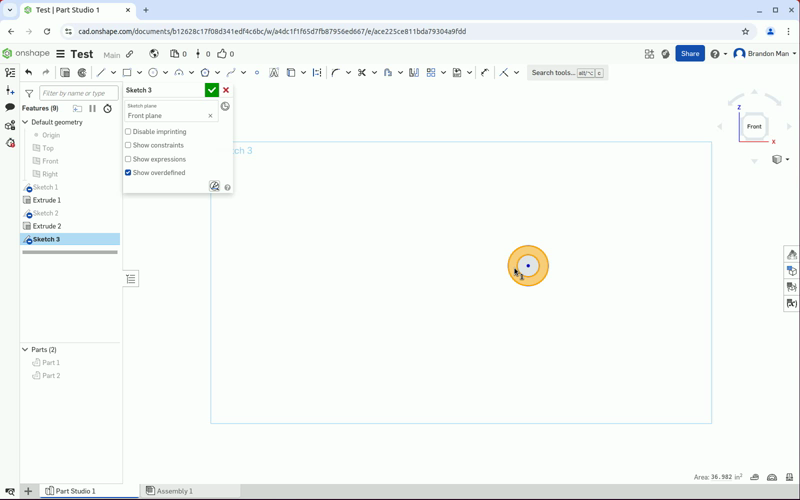
mouse_move(73, 352)
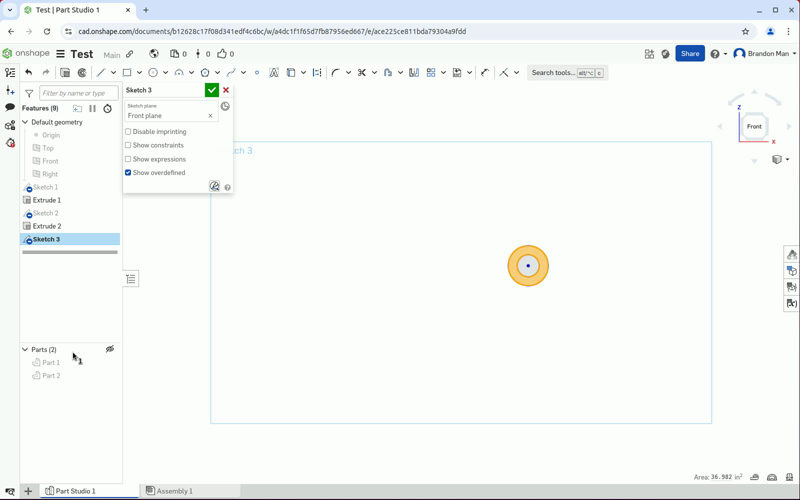
key(shift+y)
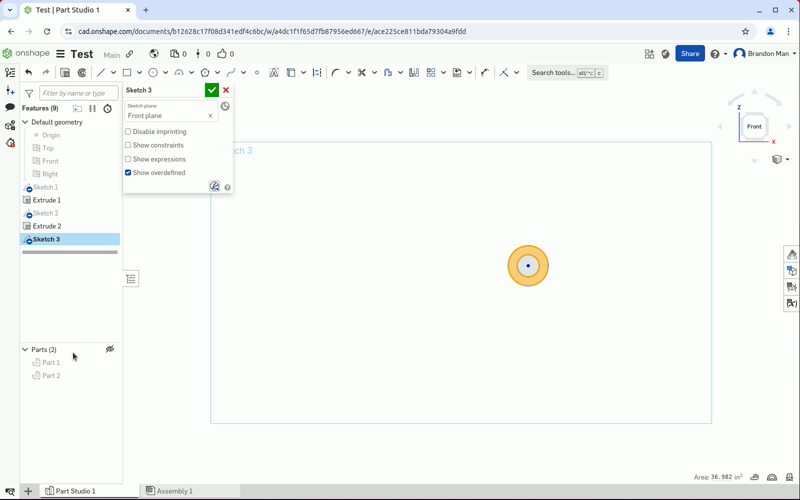
key(shift+e)
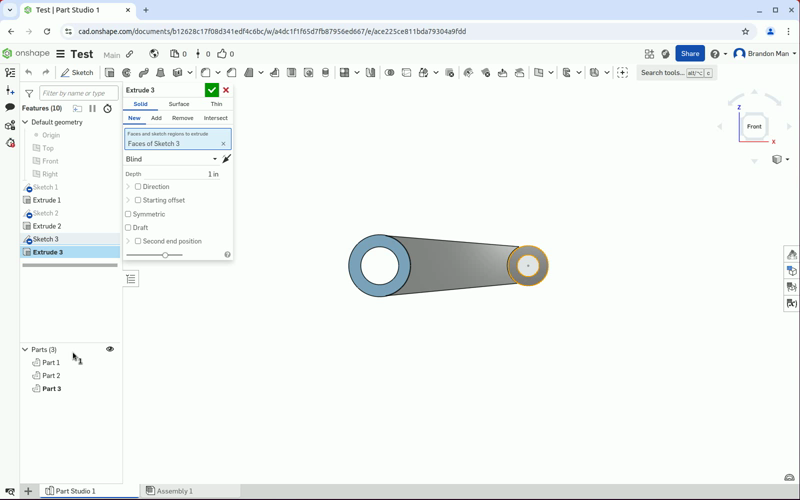
mouse_move(143, 106)
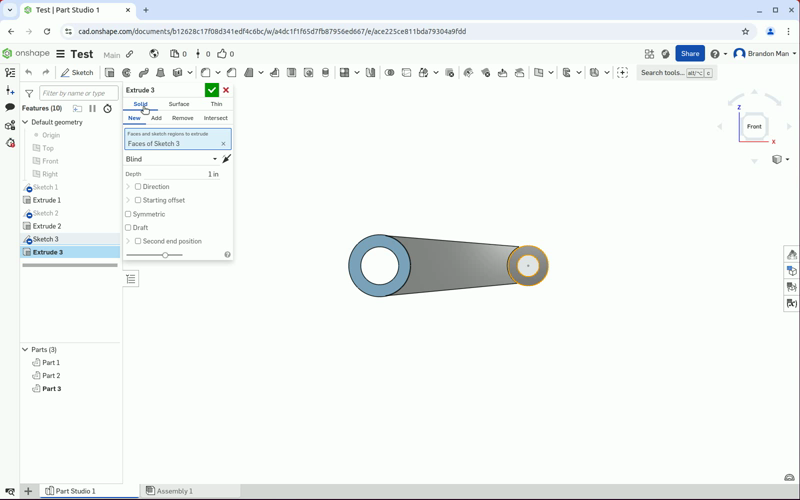
click(143, 106)
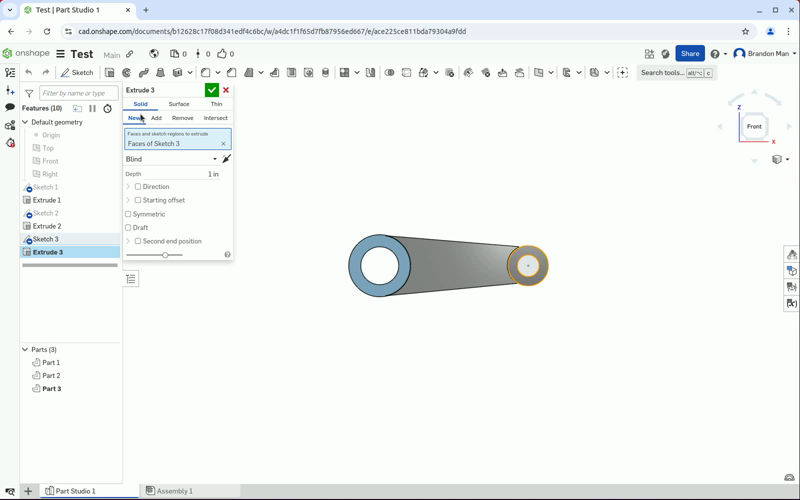
mouse_move(137, 120)
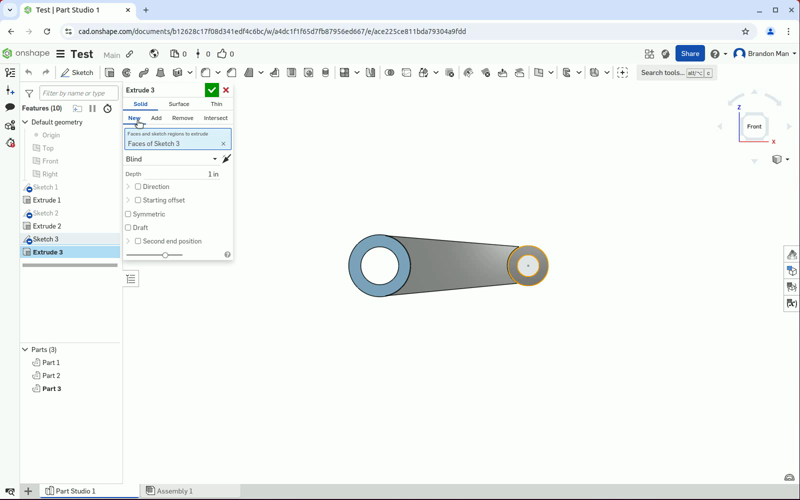
click(137, 120)
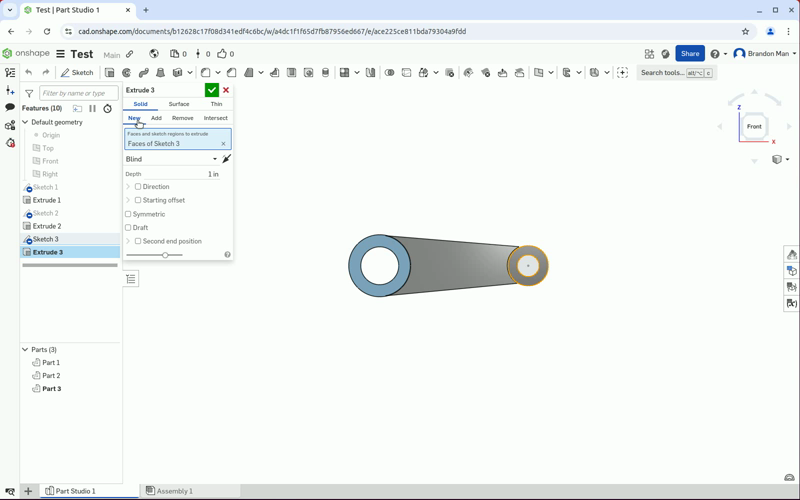
key(tab, 4)
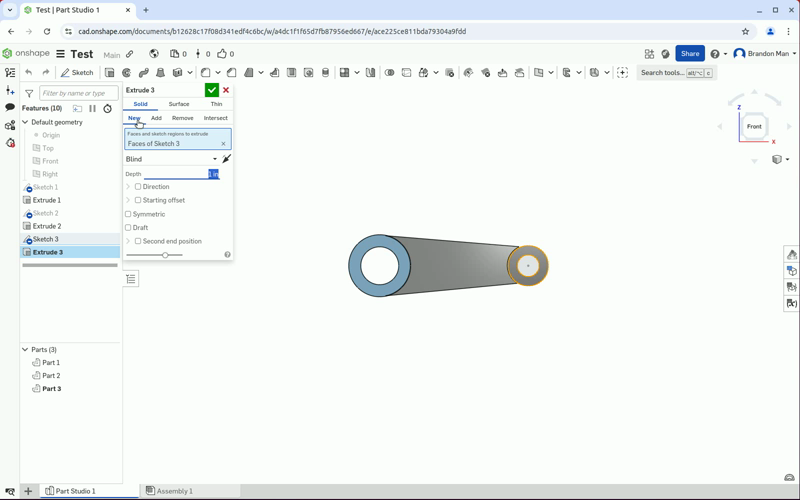
text(4.574)
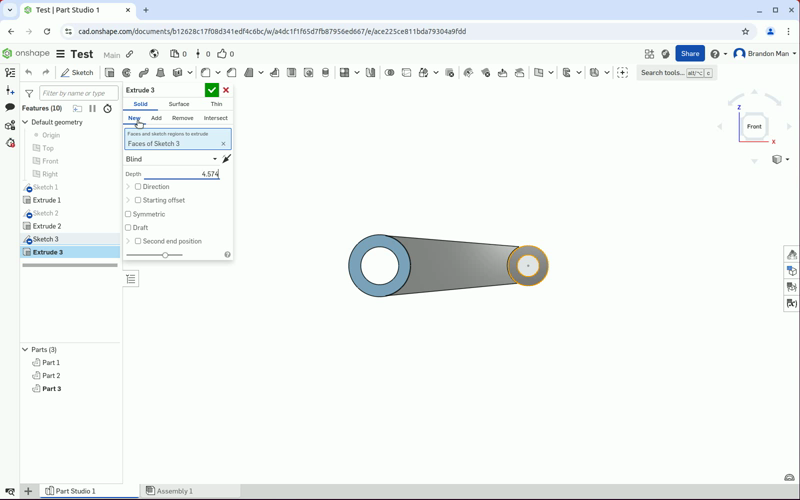
key(enter)
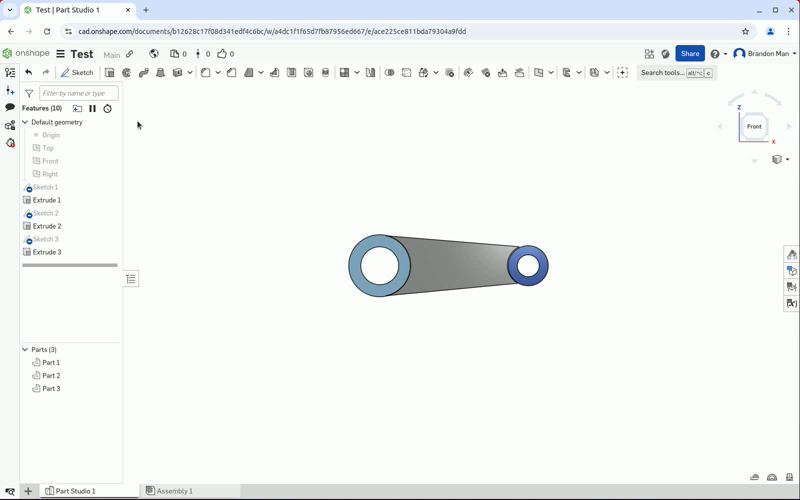
key(shift+h)
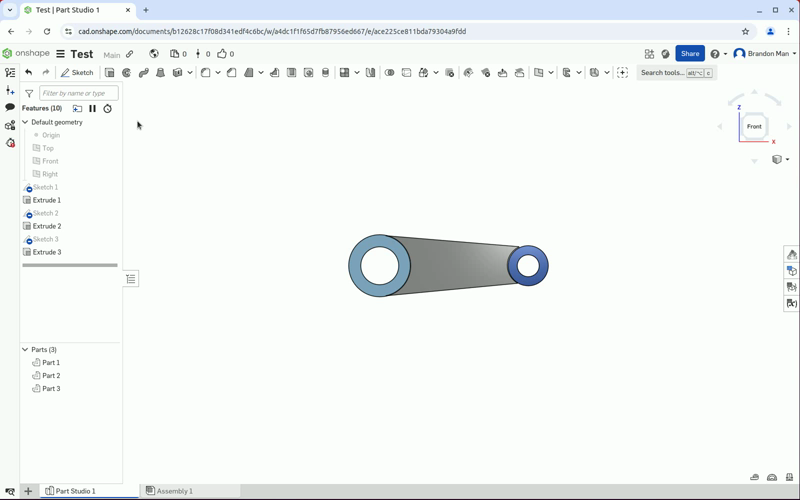
key(shift+h)
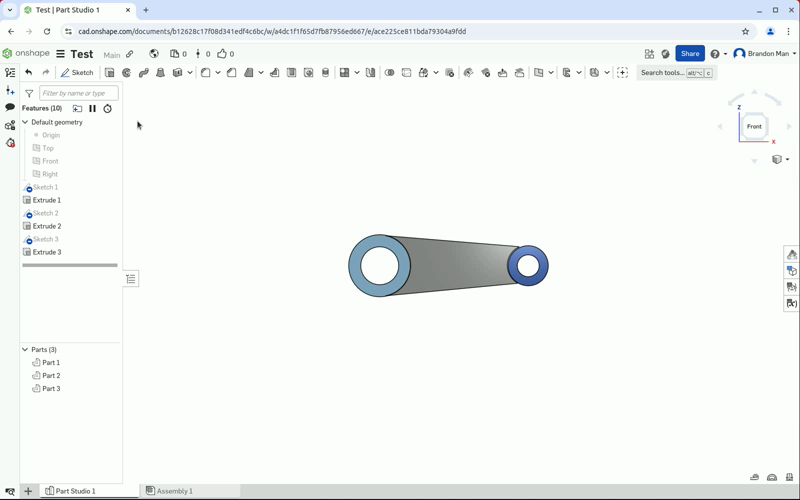
mouse_move(73, 189)
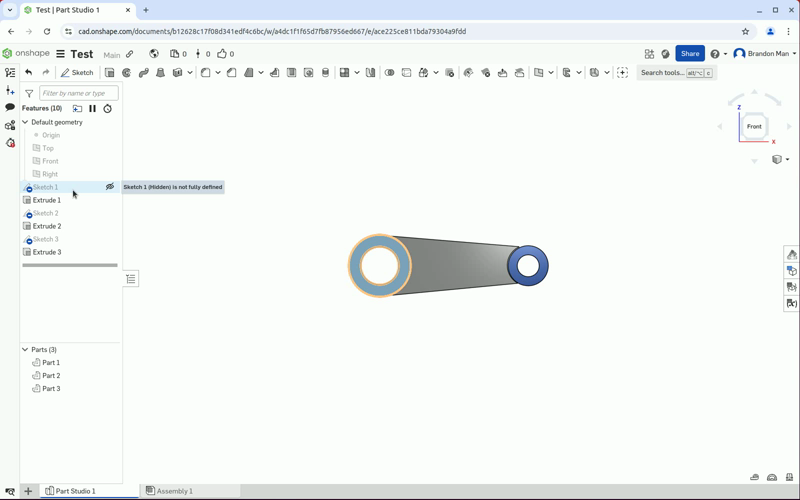
click(73, 189)
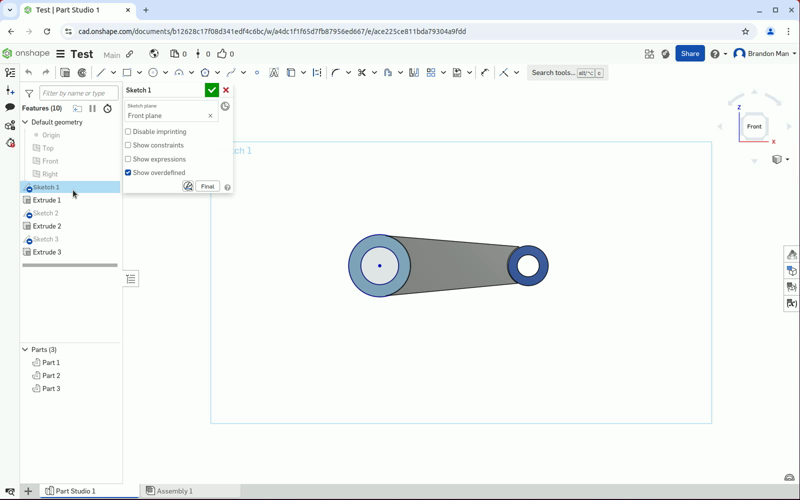
mouse_move(229, 92)
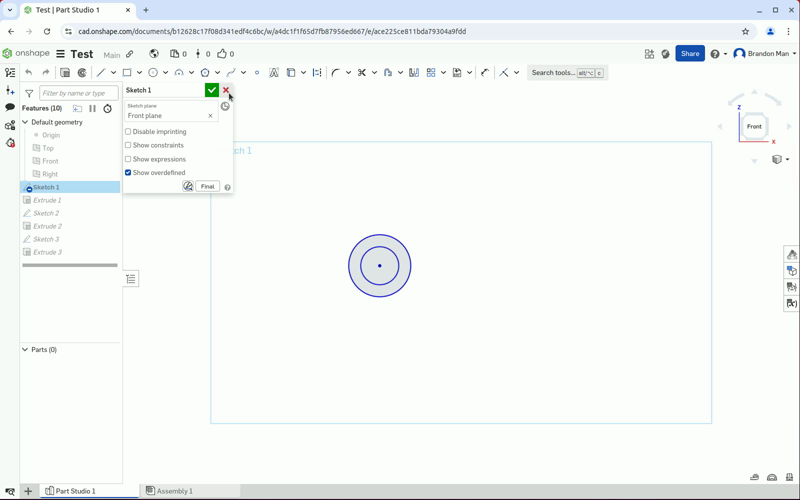
click(229, 92)
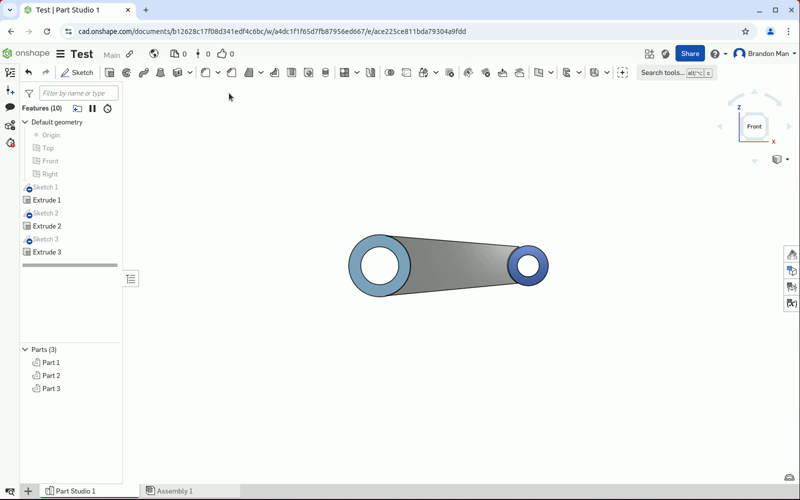
mouse_move(541, 75)
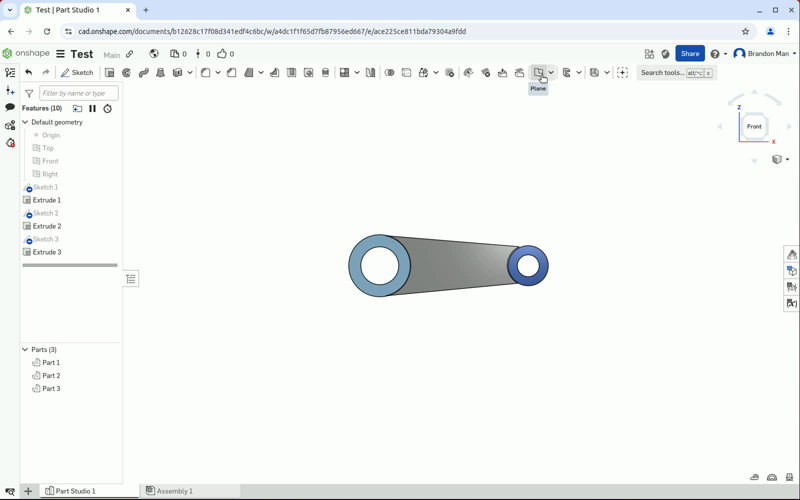
click(541, 75)
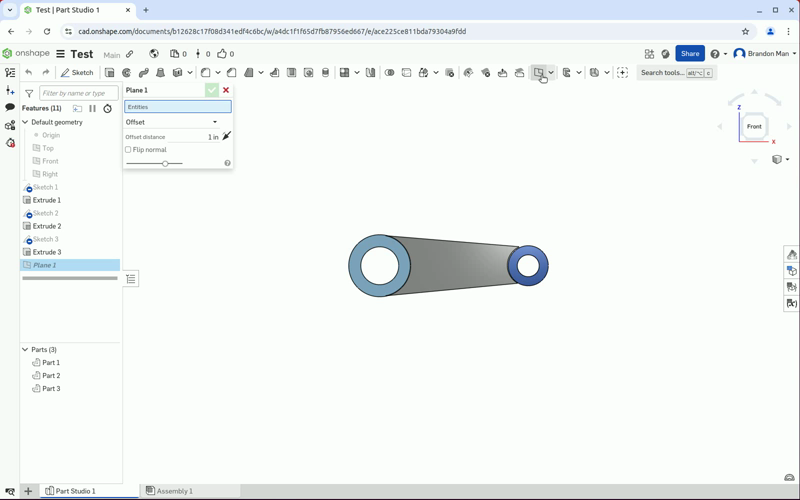
mouse_move(73, 163)
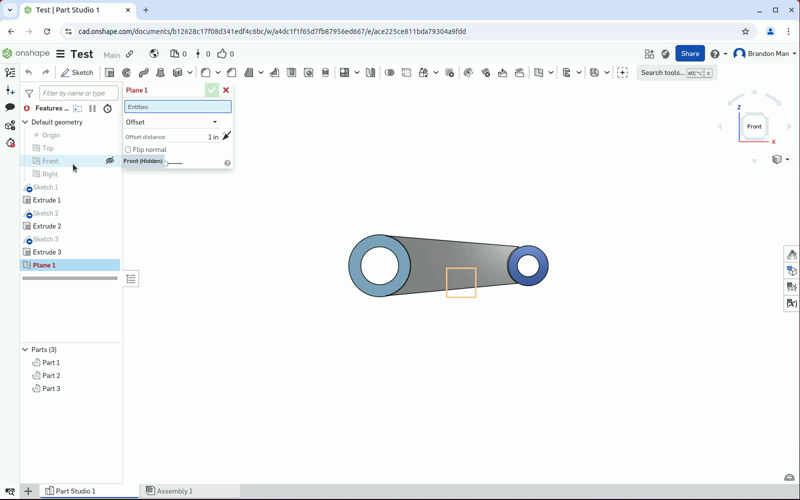
click(73, 163)
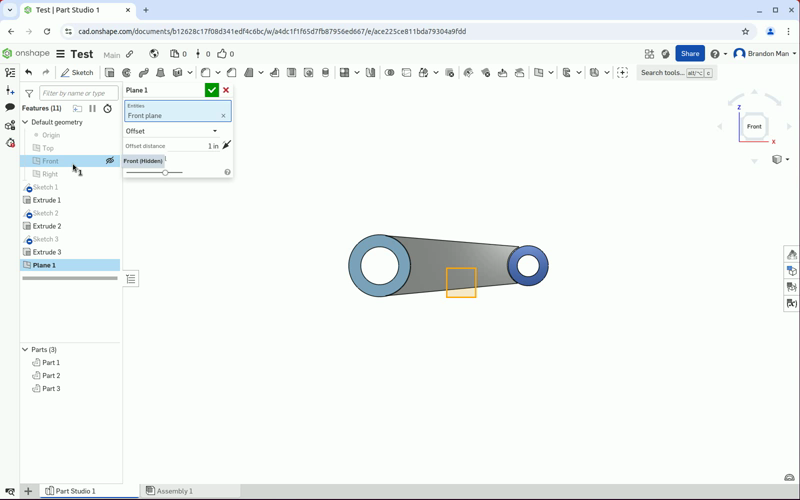
key(tab, 2)
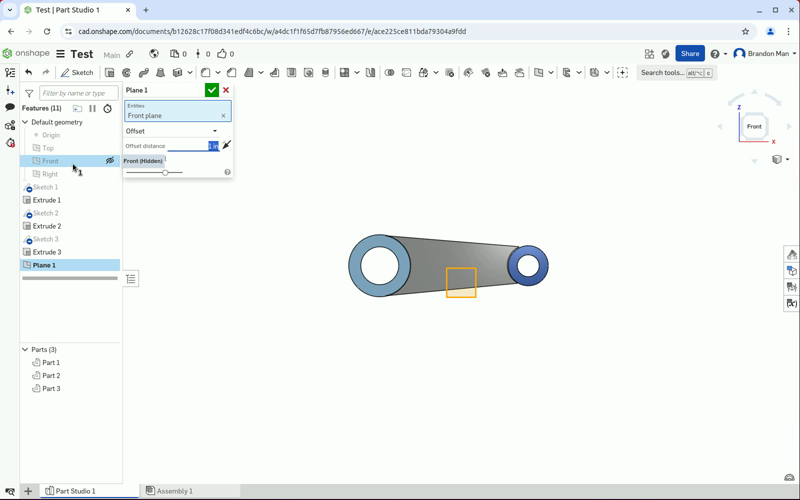
text(4.56)
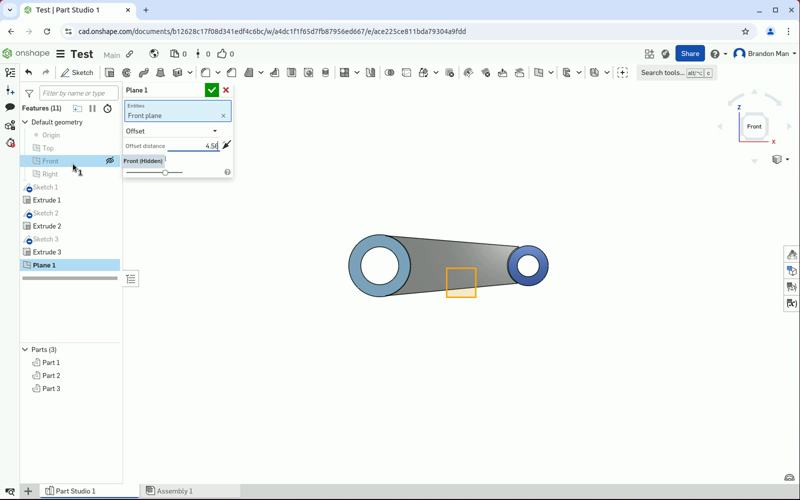
key(enter, 2)
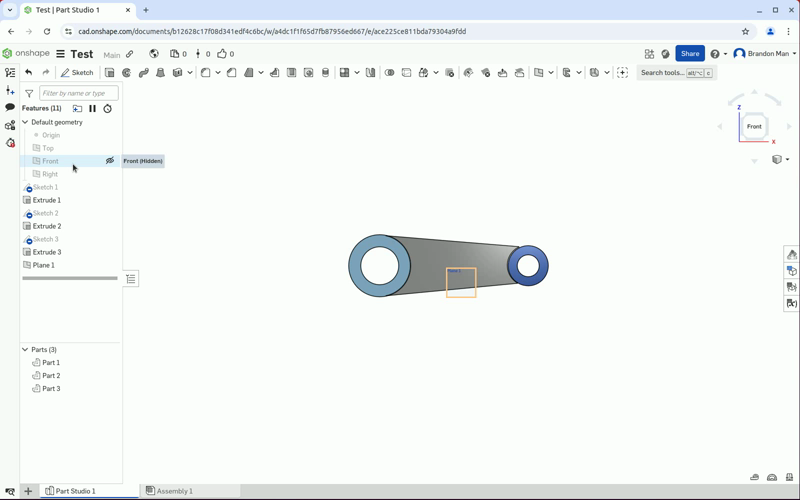
key(shift+s)
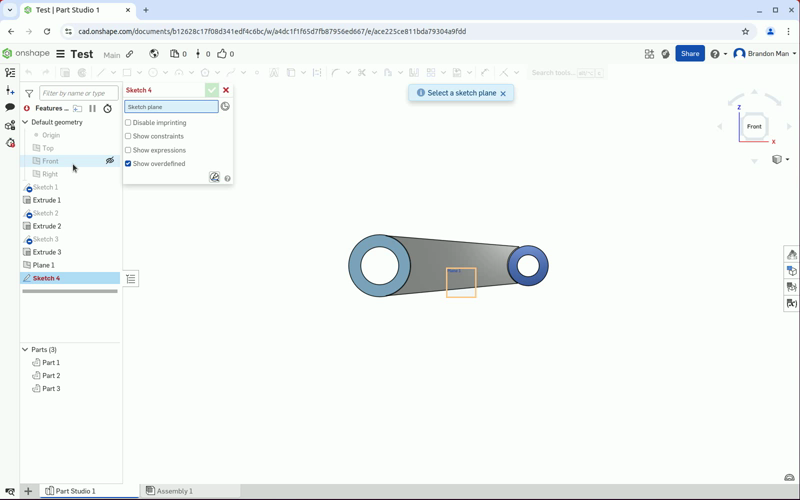
mouse_move(73, 267)
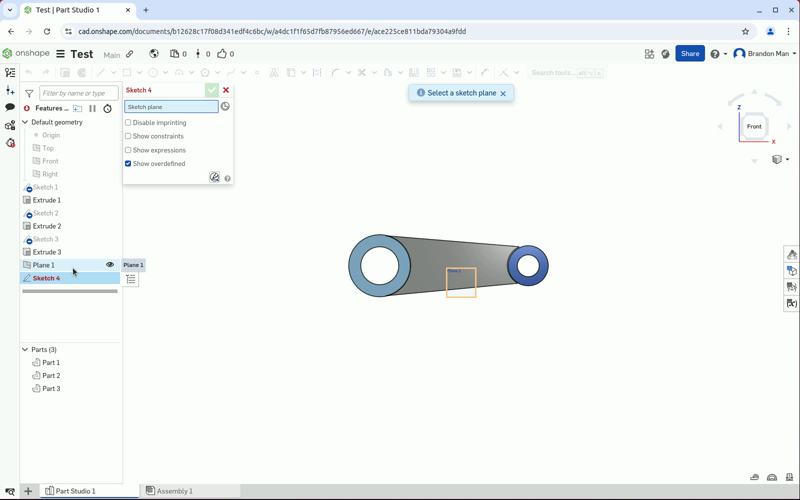
click(73, 267)
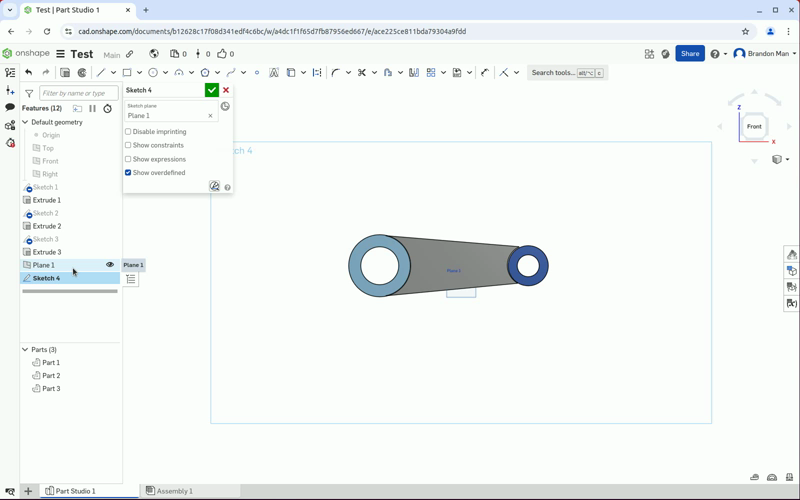
mouse_move(73, 352)
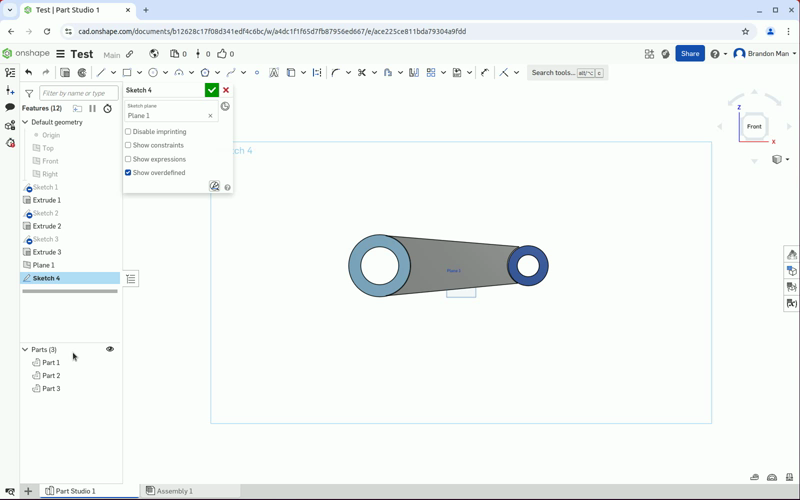
key(y)
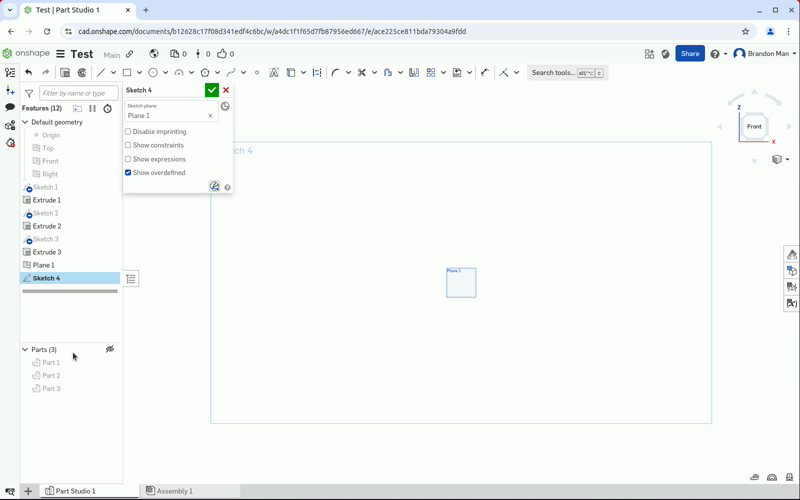
key(c)
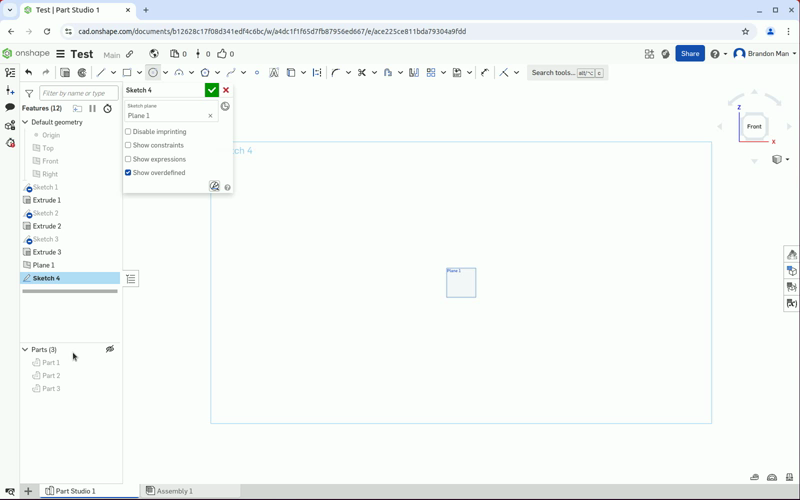
key_down(shift)
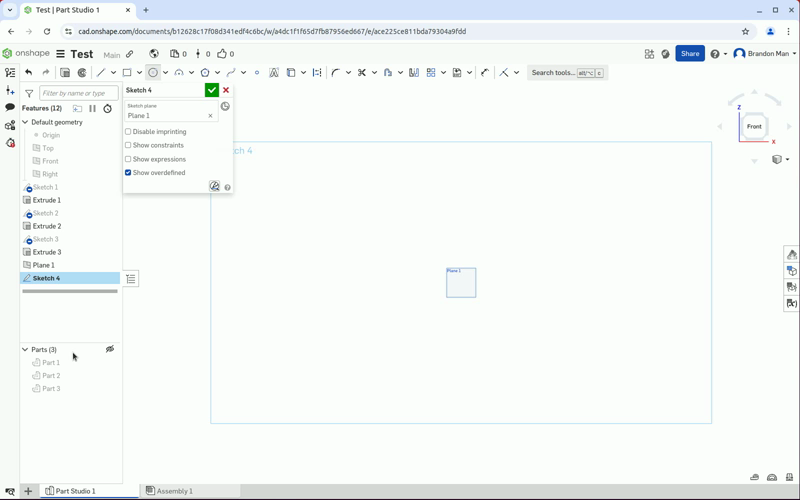
mouse_move(379, 265)
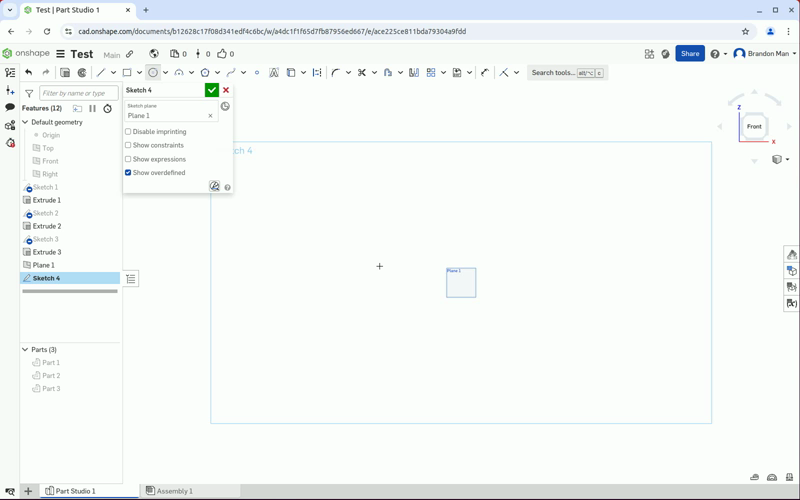
click(379, 265)
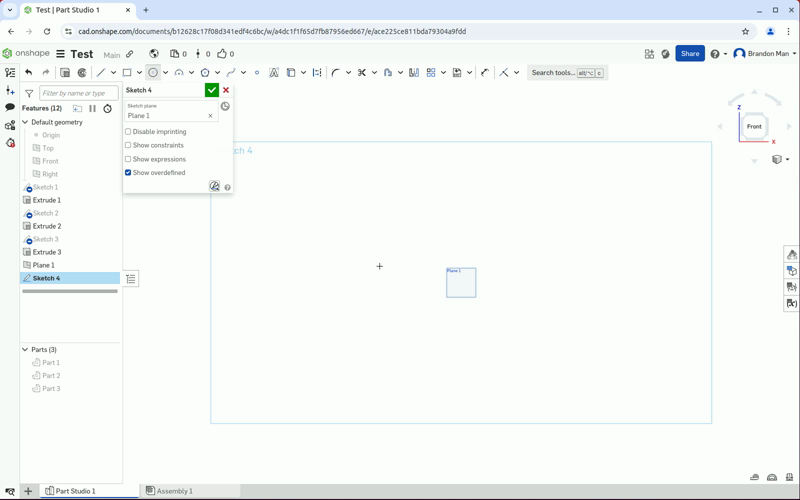
key_up(shift)
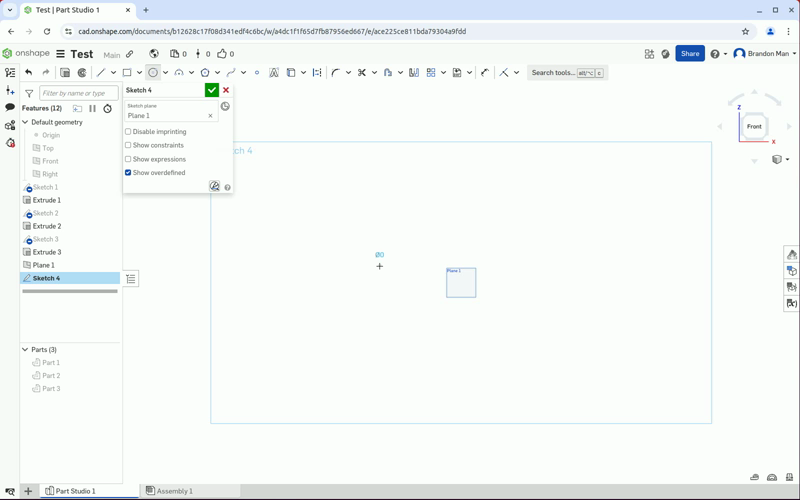
mouse_move(411, 265)
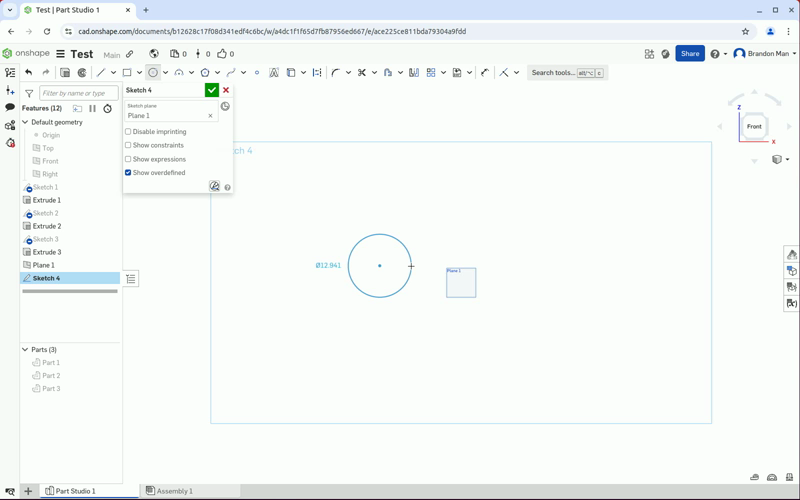
click(411, 265)
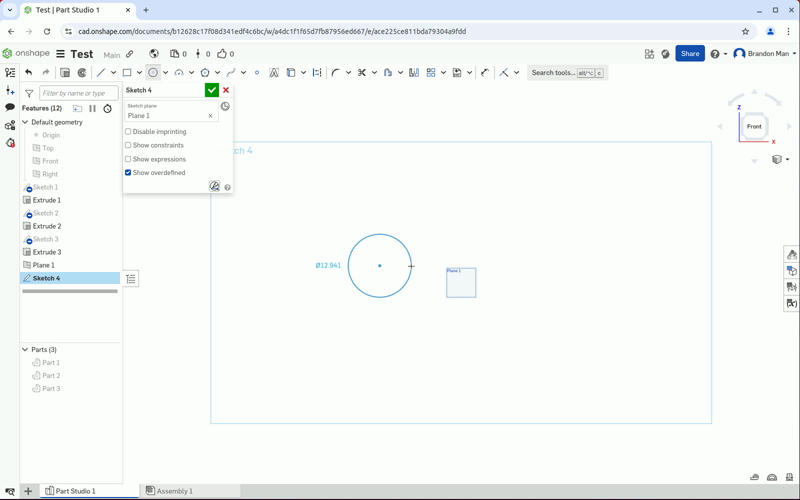
key(esc)
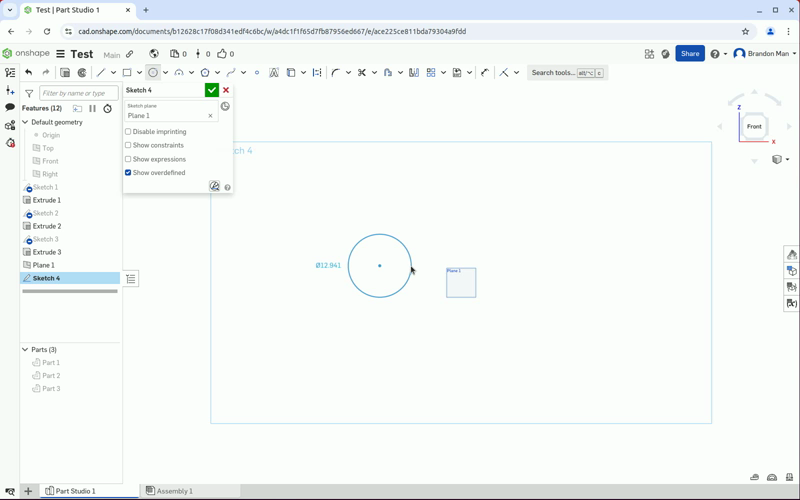
key(c)
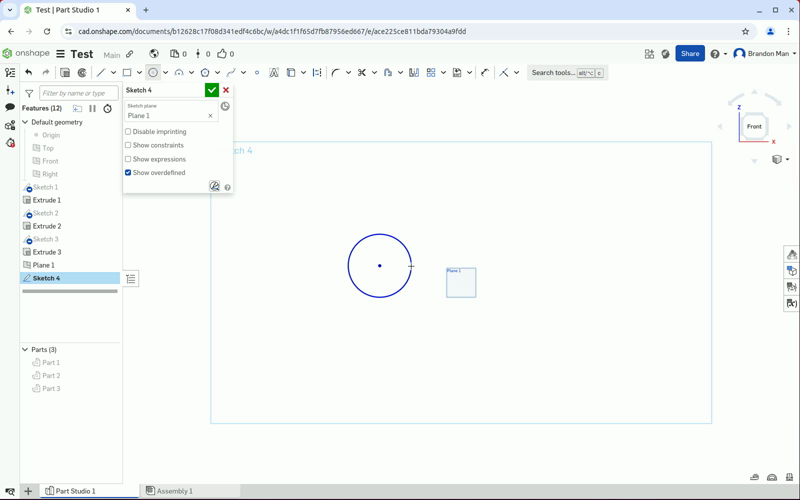
key_down(shift)
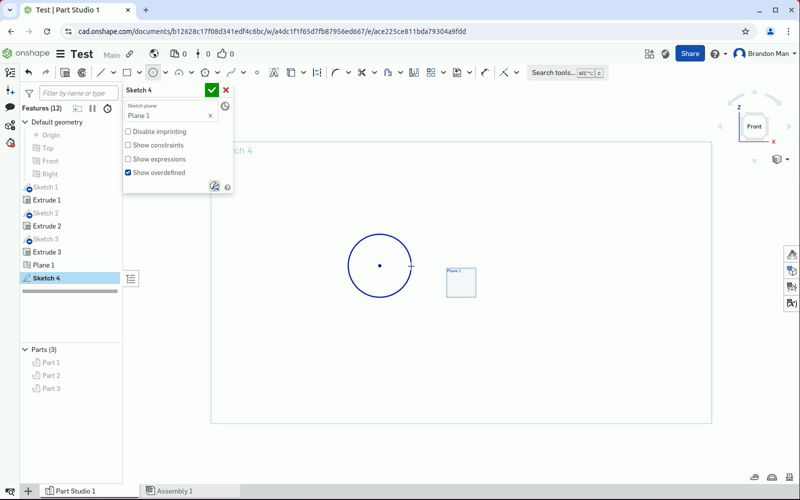
mouse_move(379, 265)
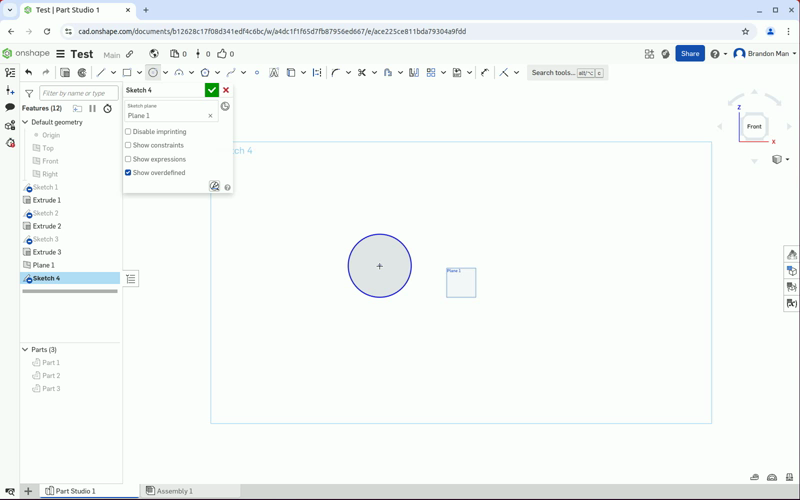
click(379, 265)
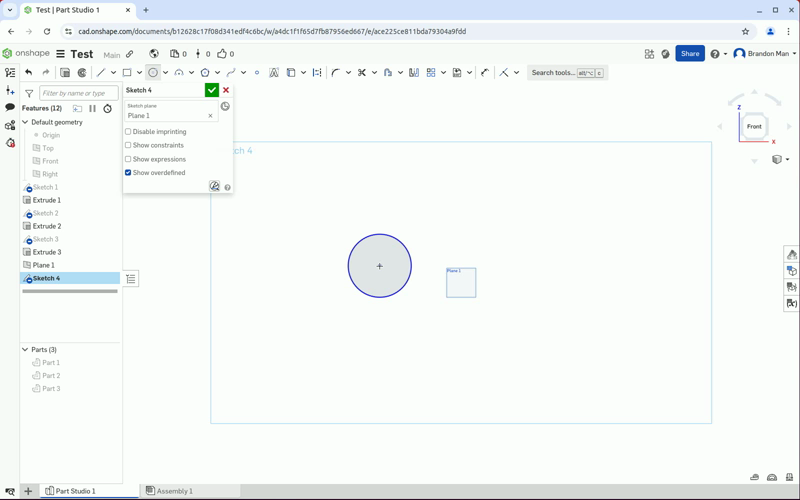
key_up(shift)
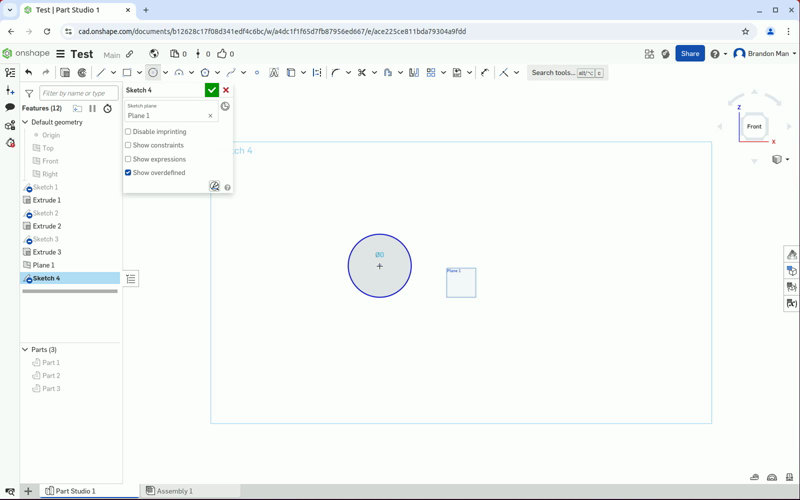
mouse_move(398, 265)
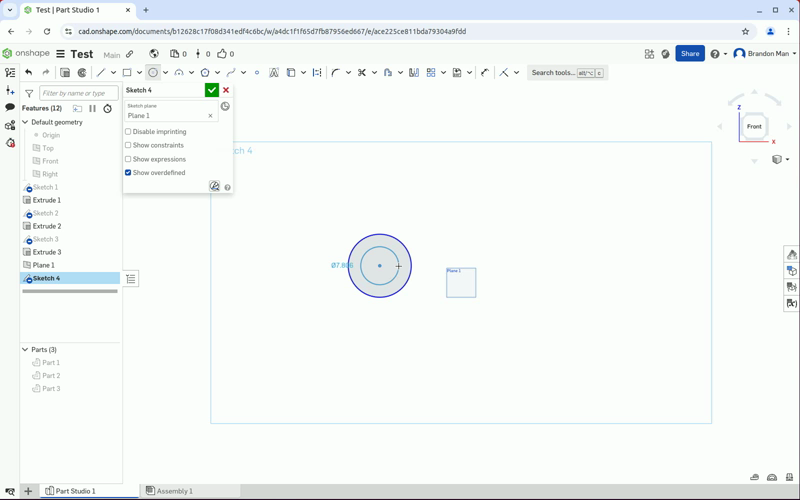
click(398, 265)
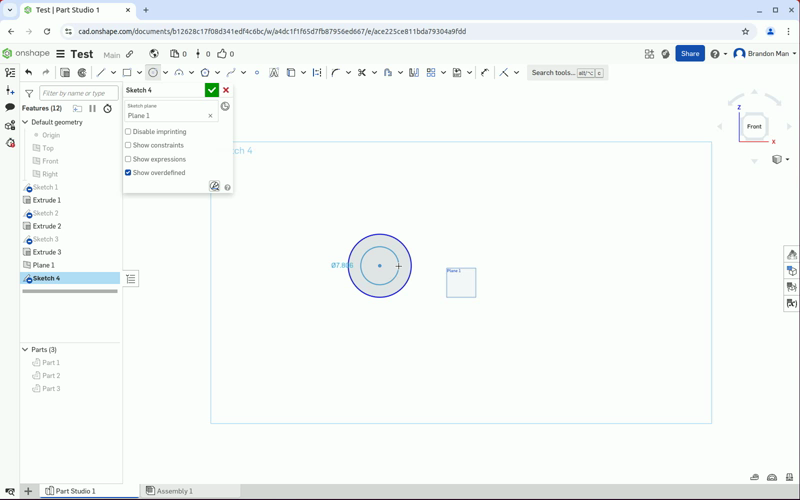
key(esc)
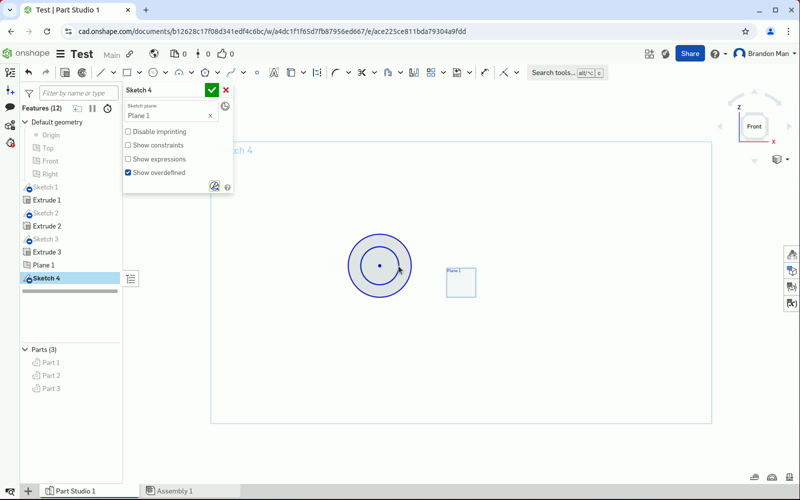
mouse_move(354, 270)
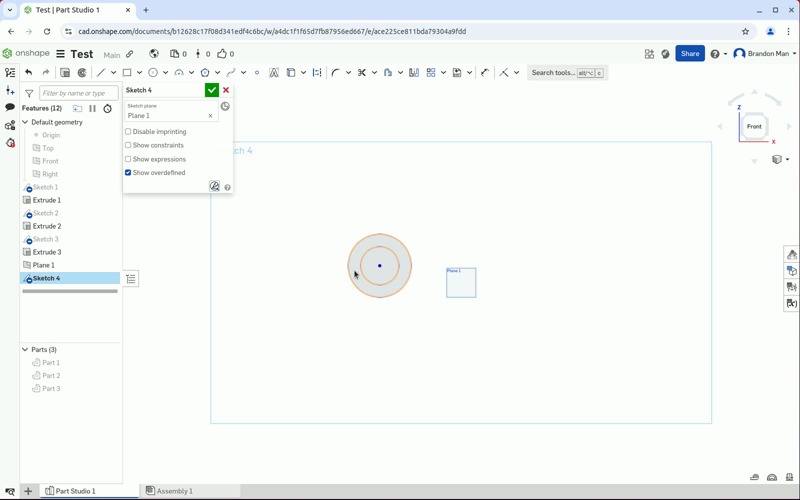
click(354, 270)
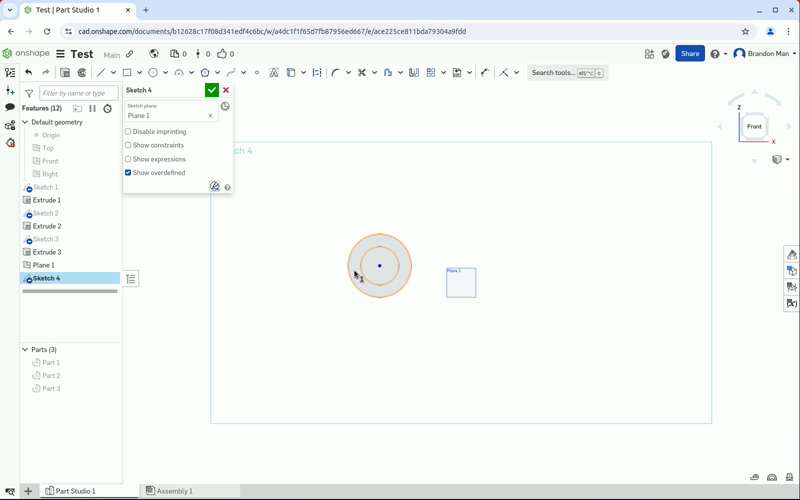
mouse_move(73, 352)
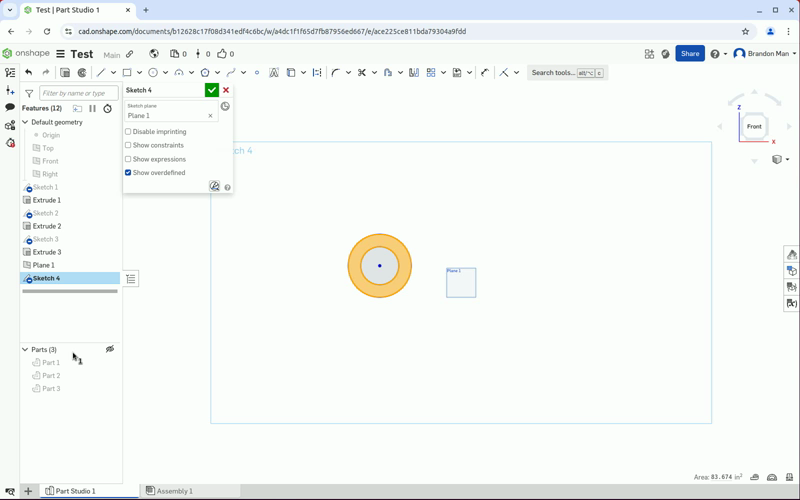
key(shift+y)
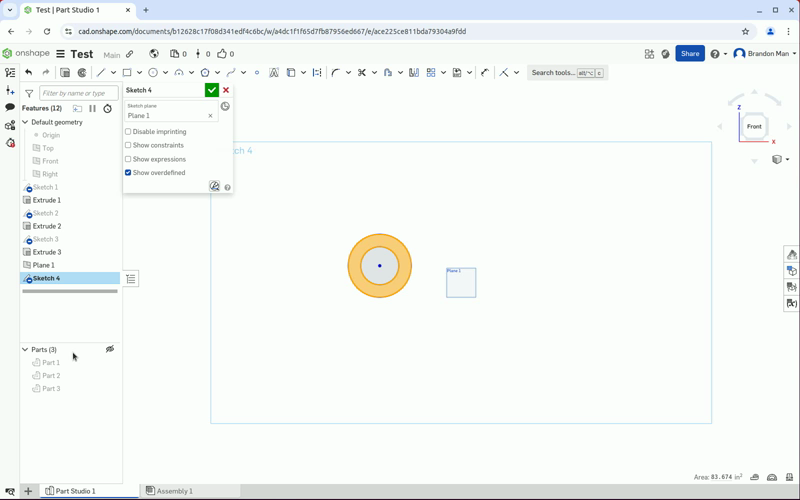
key(shift+e)
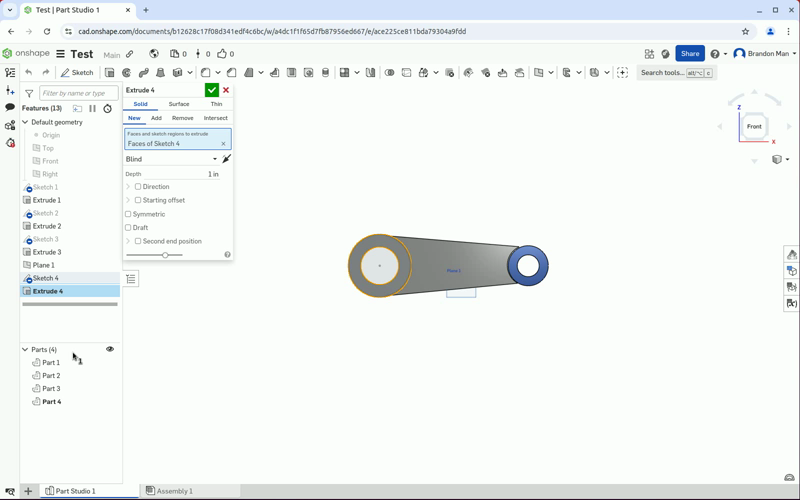
mouse_move(143, 106)
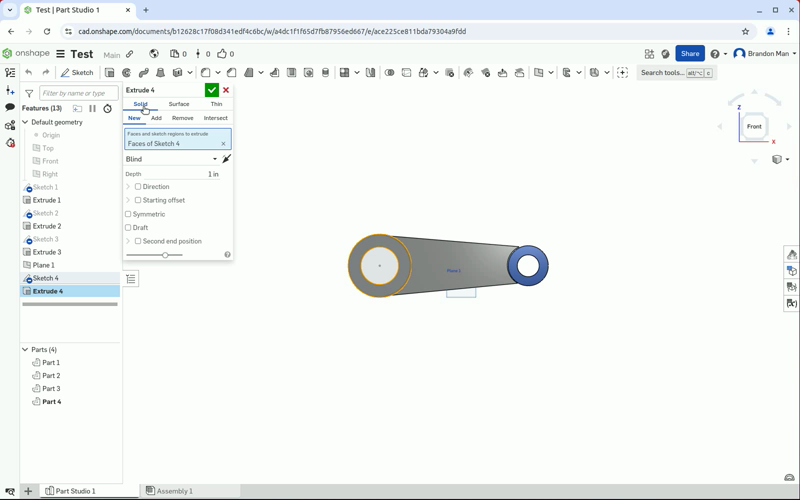
click(143, 106)
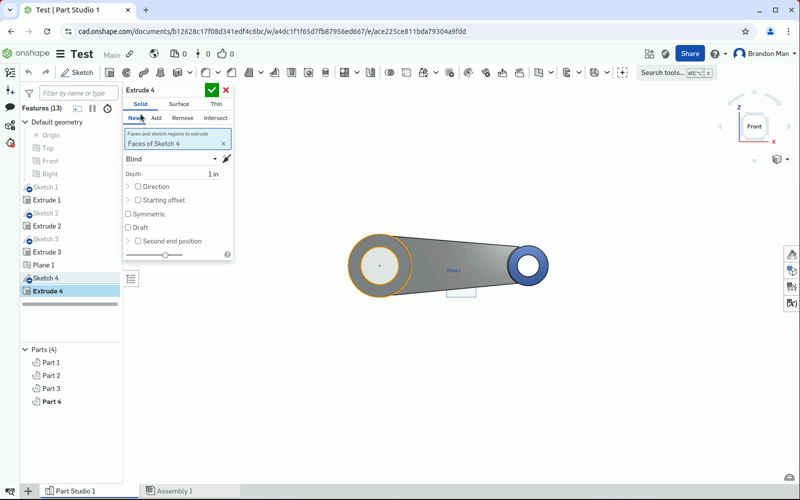
mouse_move(137, 120)
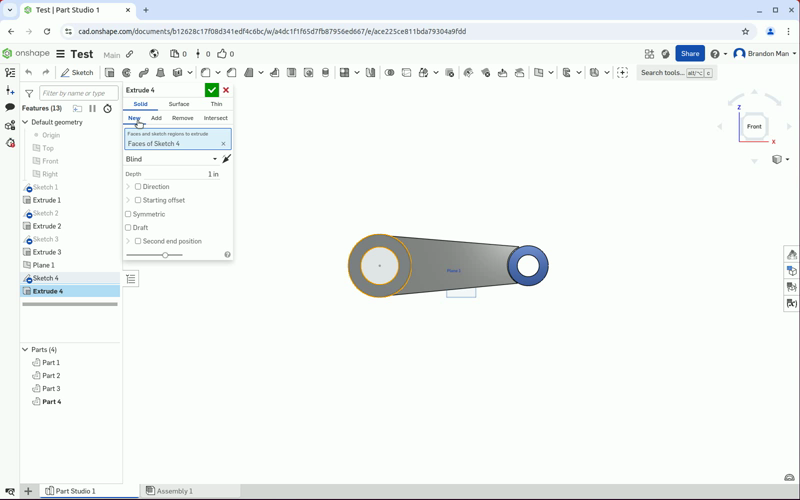
click(137, 120)
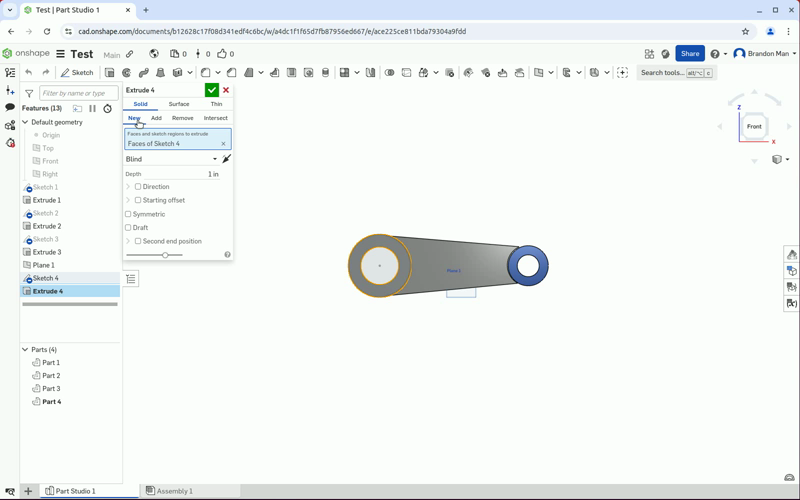
key(tab, 4)
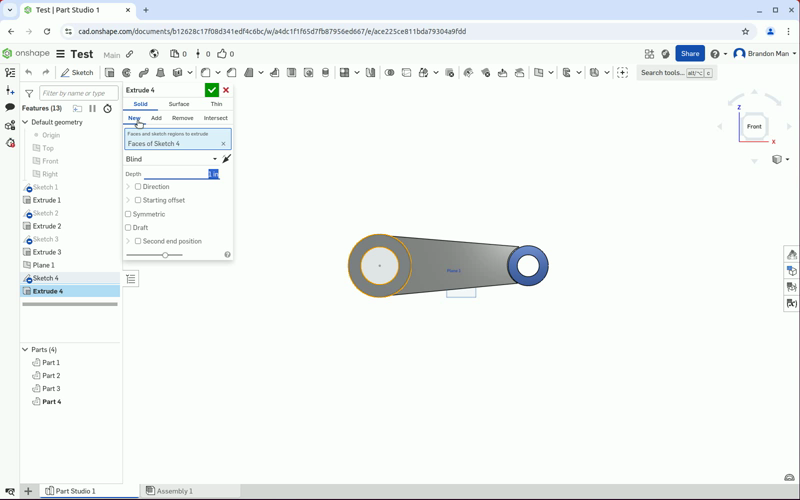
text(6.74)
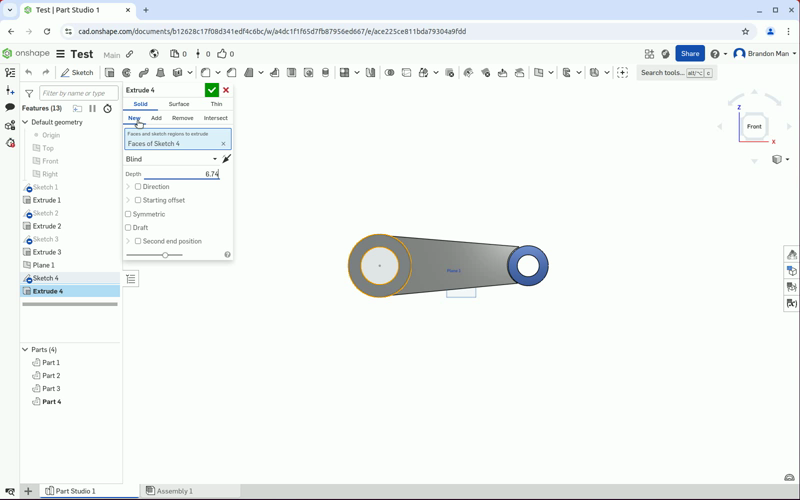
key(enter)
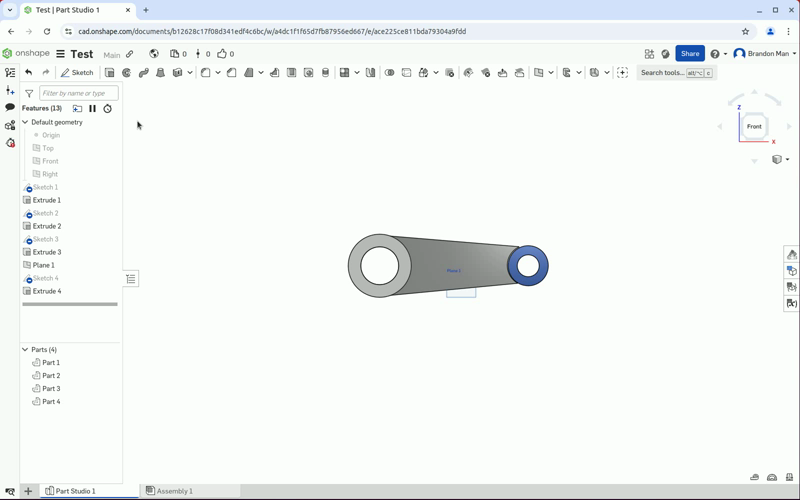
key(shift+h)
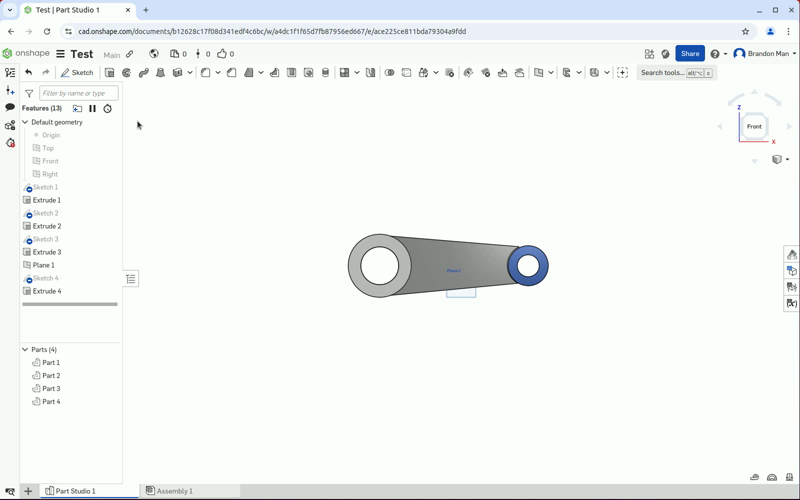
key(shift+h)
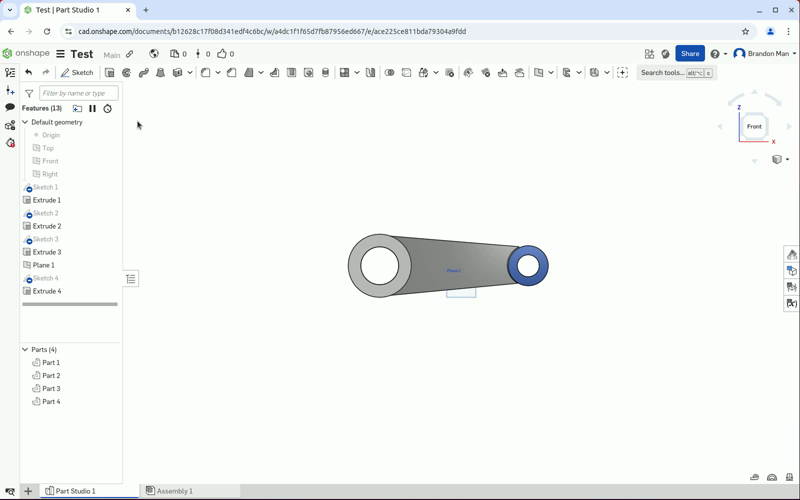
mouse_move(73, 189)
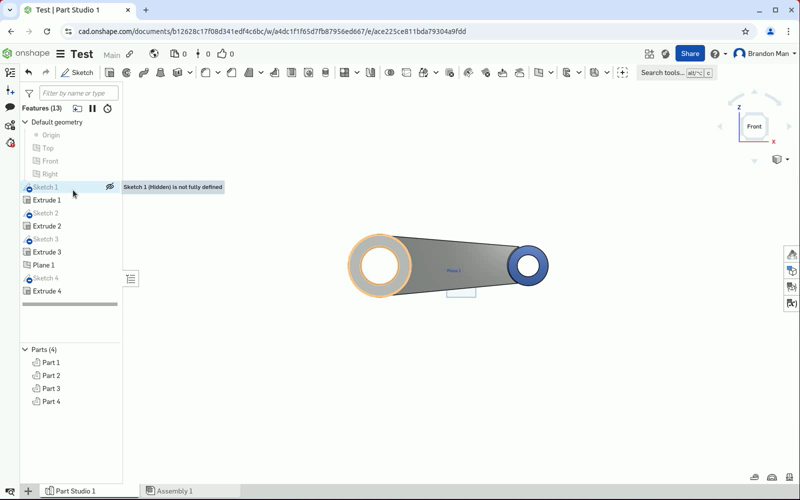
click(73, 189)
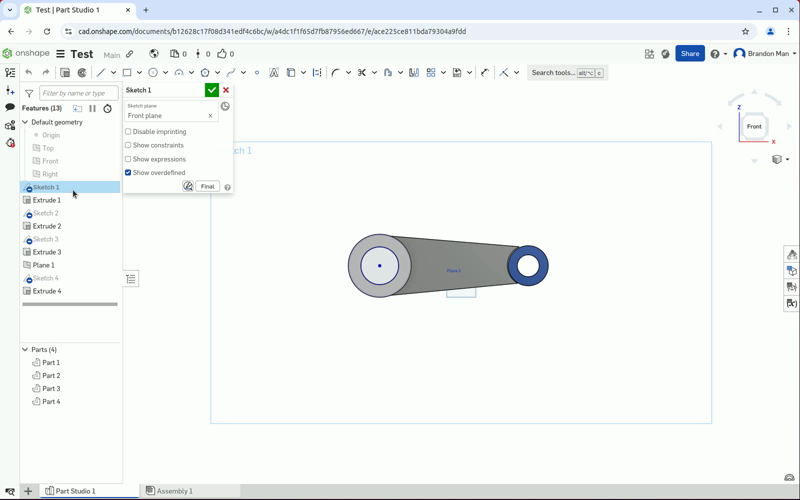
mouse_move(229, 92)
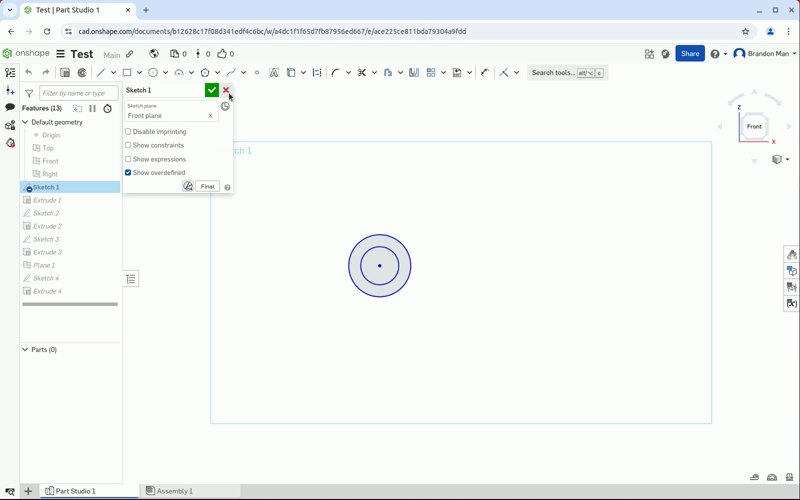
click(229, 92)
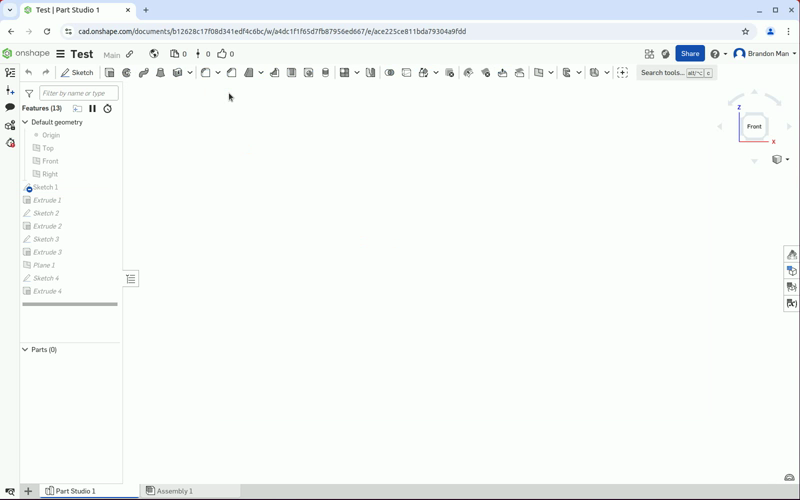
key(shift+s)
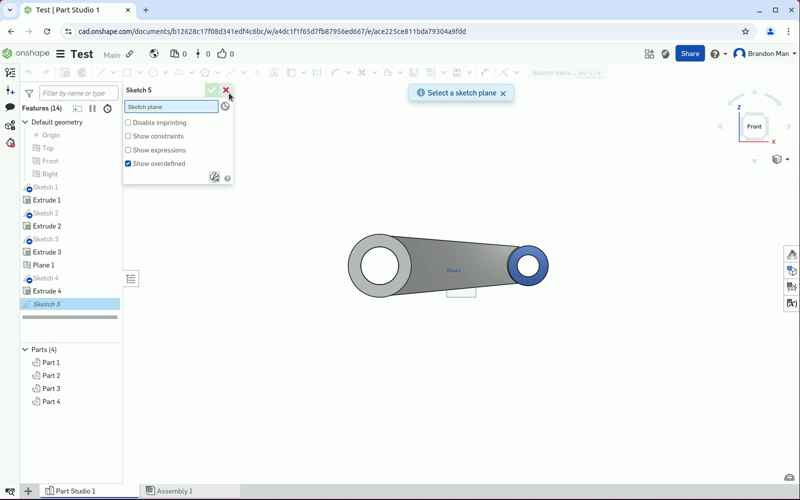
mouse_move(73, 267)
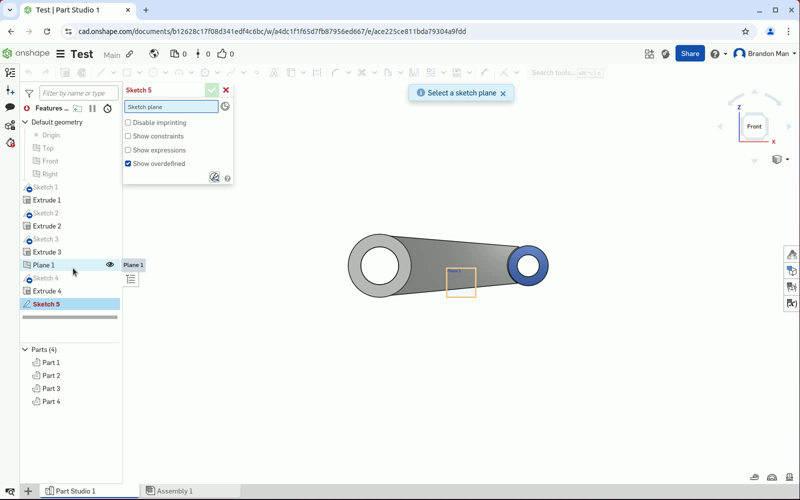
click(73, 267)
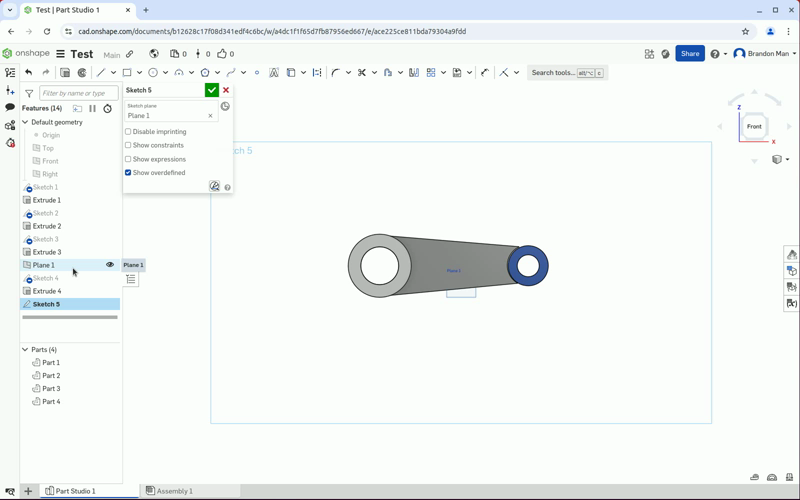
mouse_move(73, 352)
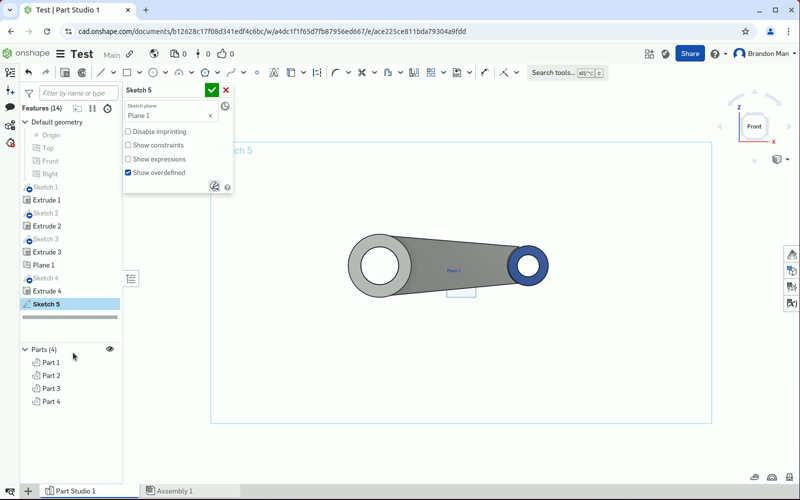
key(y)
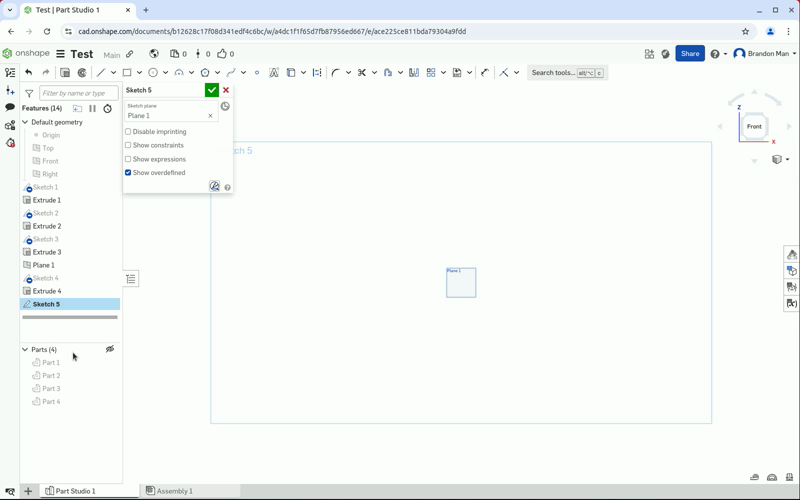
key(c)
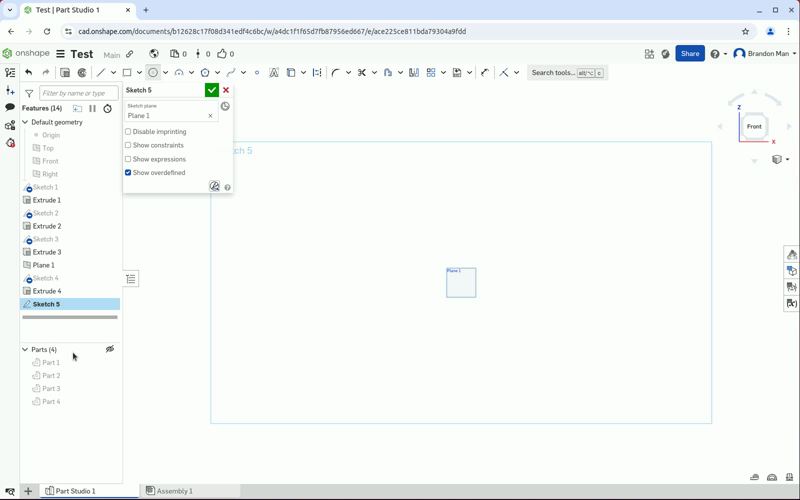
key_down(shift)
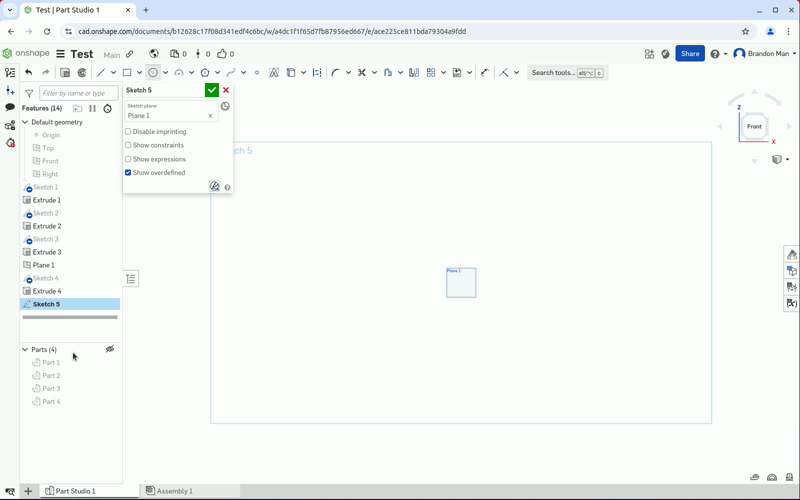
mouse_move(528, 265)
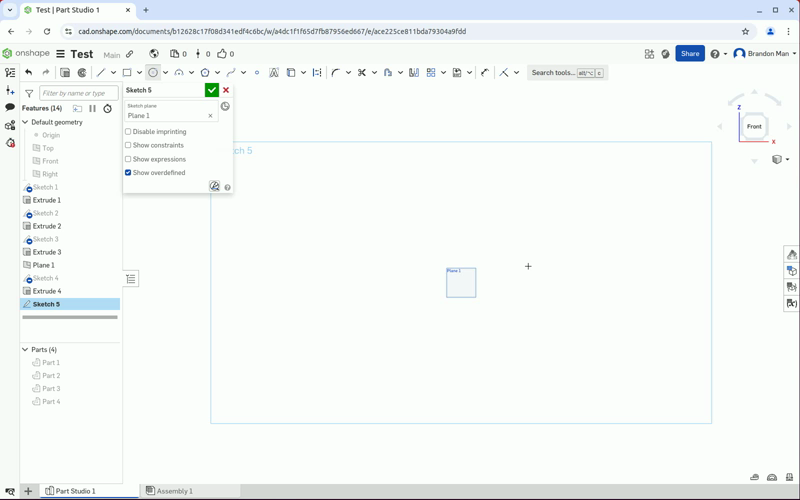
click(528, 265)
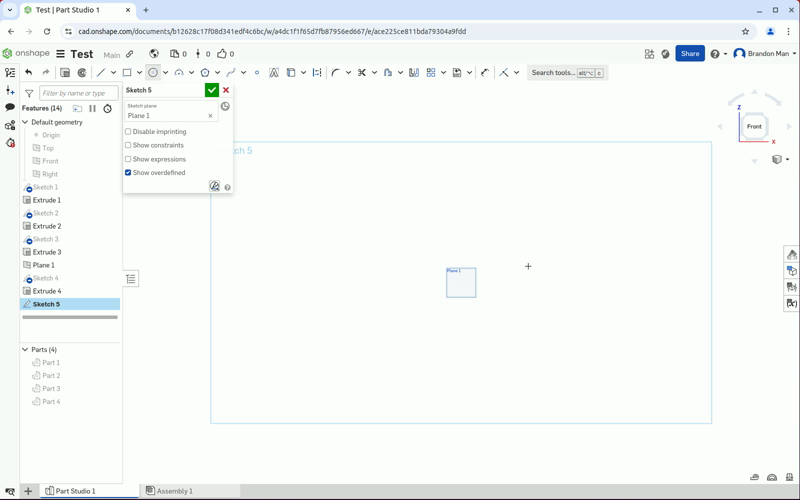
key_up(shift)
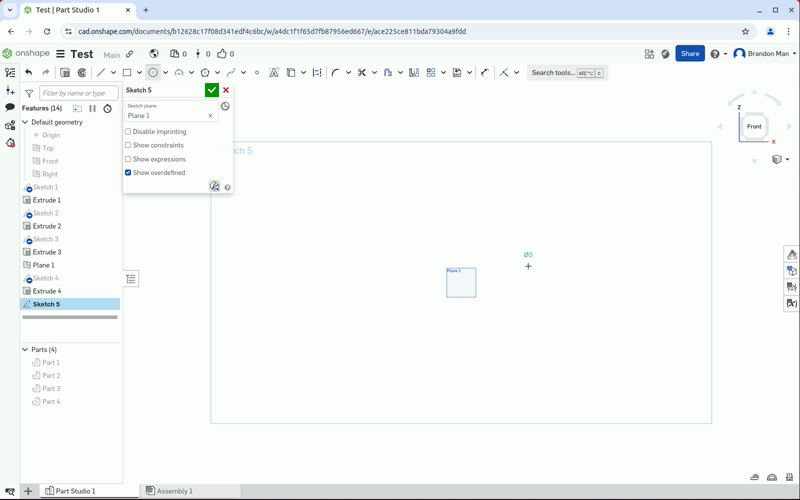
mouse_move(548, 265)
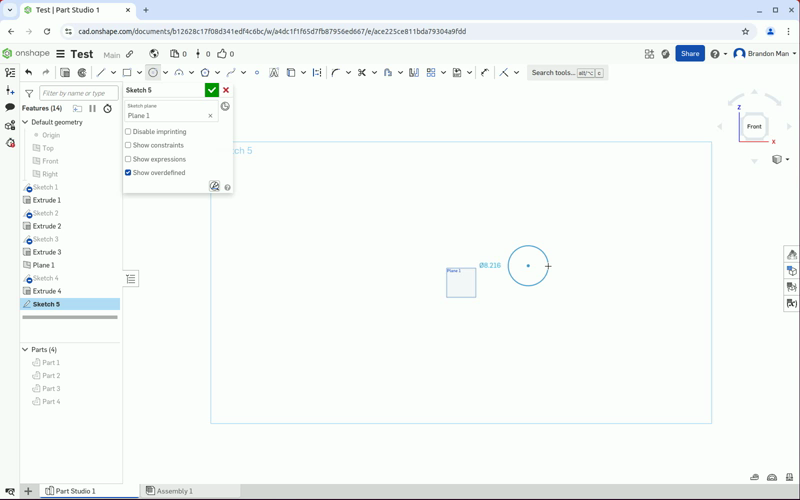
click(548, 265)
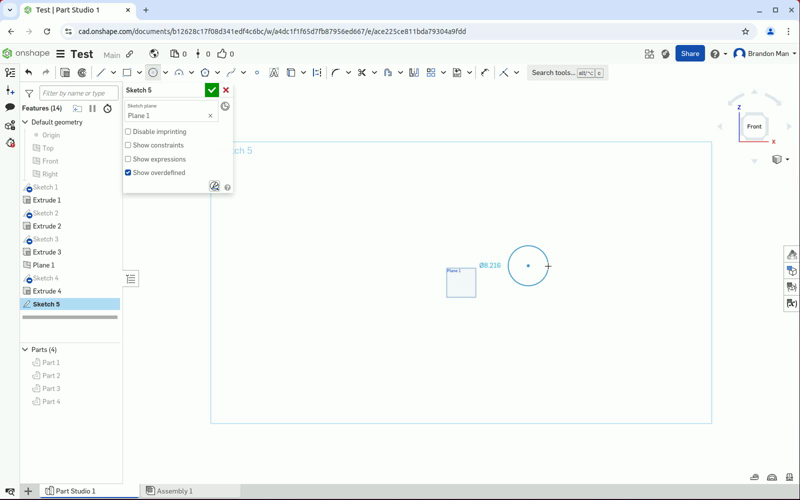
key(esc)
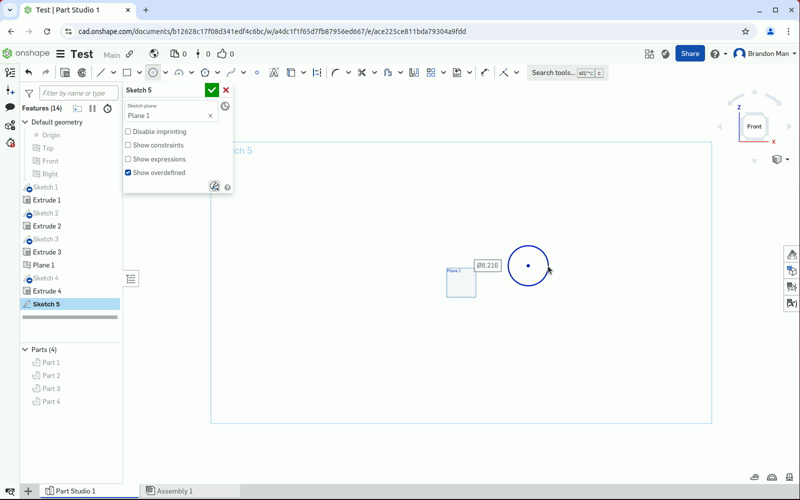
key(c)
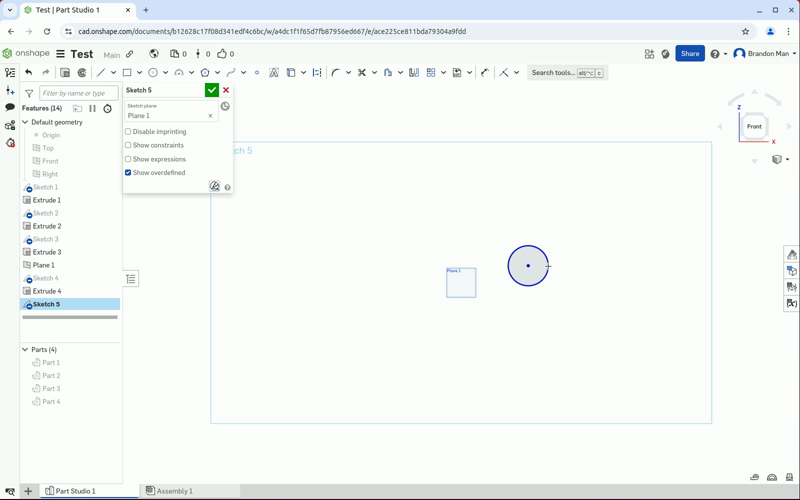
key_down(shift)
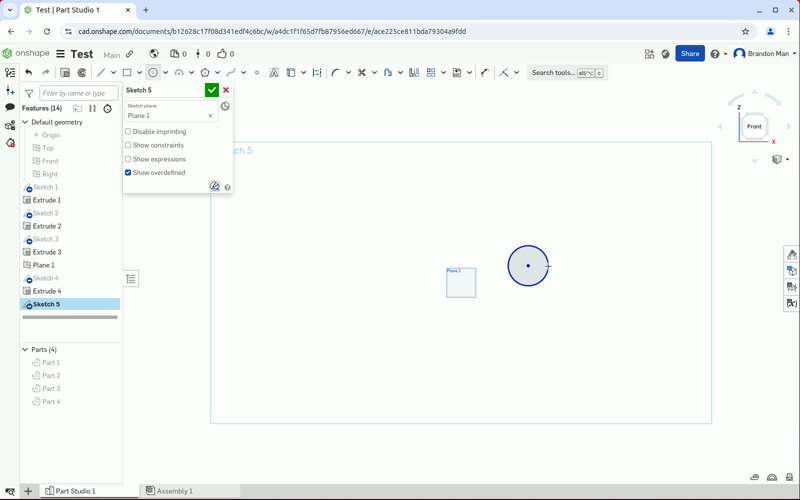
mouse_move(528, 265)
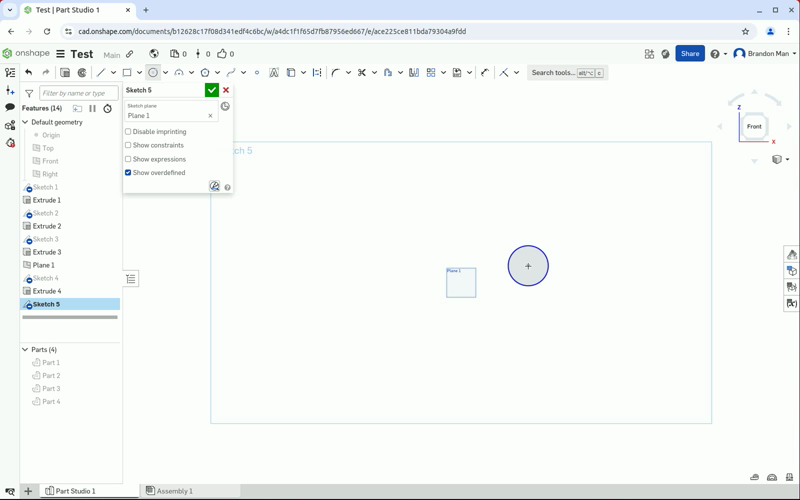
click(528, 265)
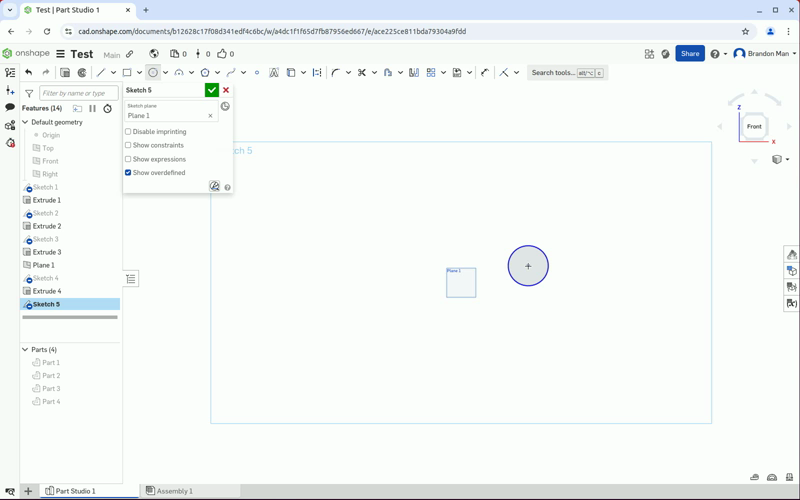
key_up(shift)
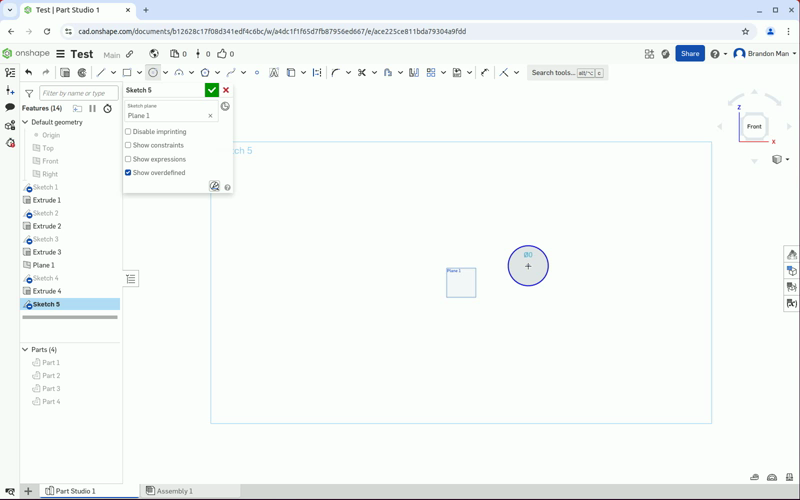
mouse_move(539, 265)
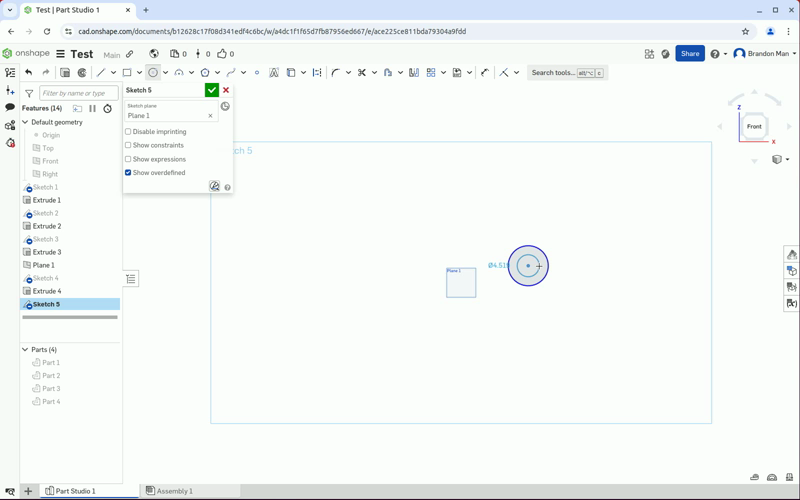
click(539, 265)
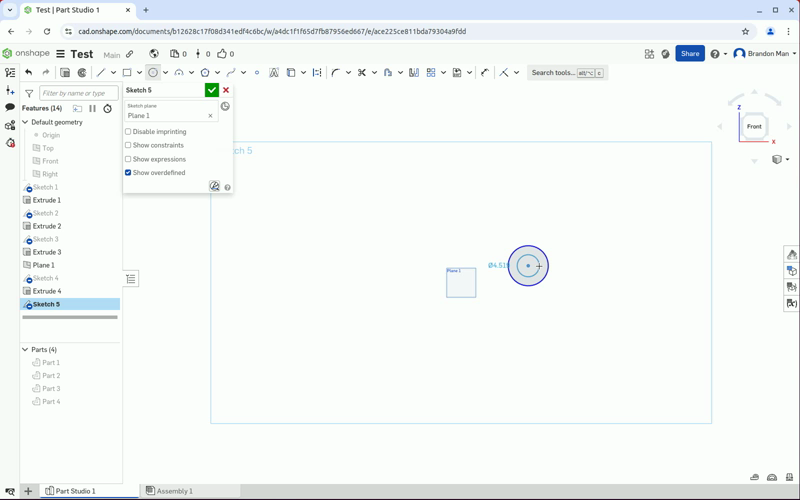
key(esc)
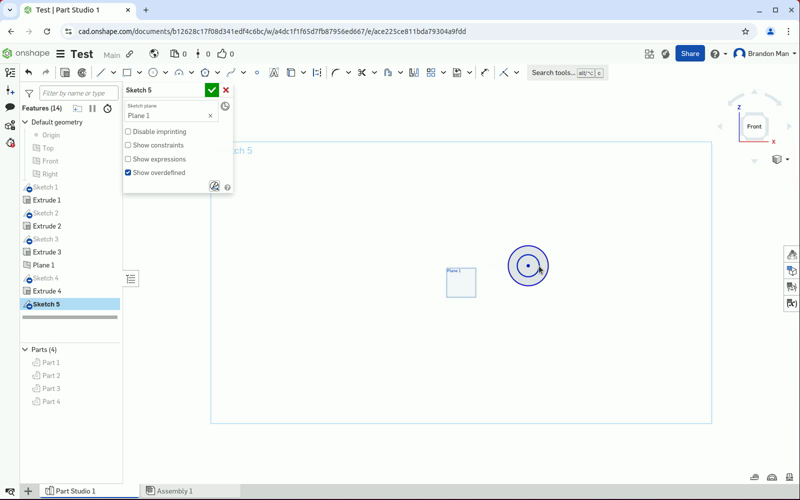
mouse_move(534, 278)
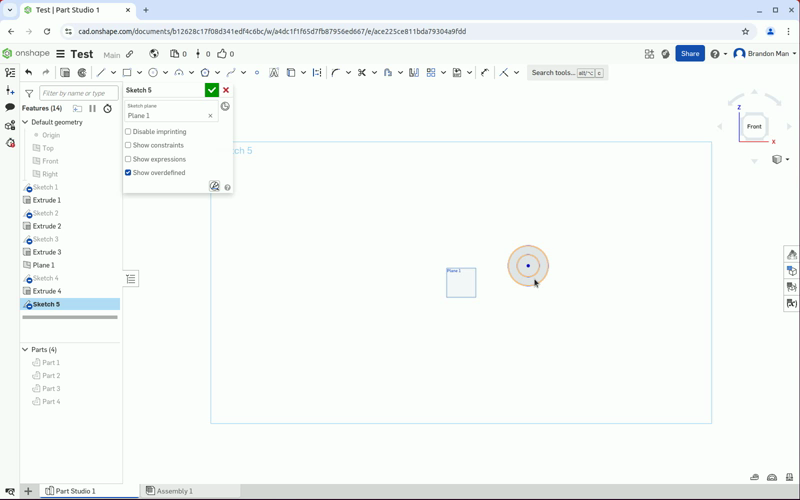
scroll(6)
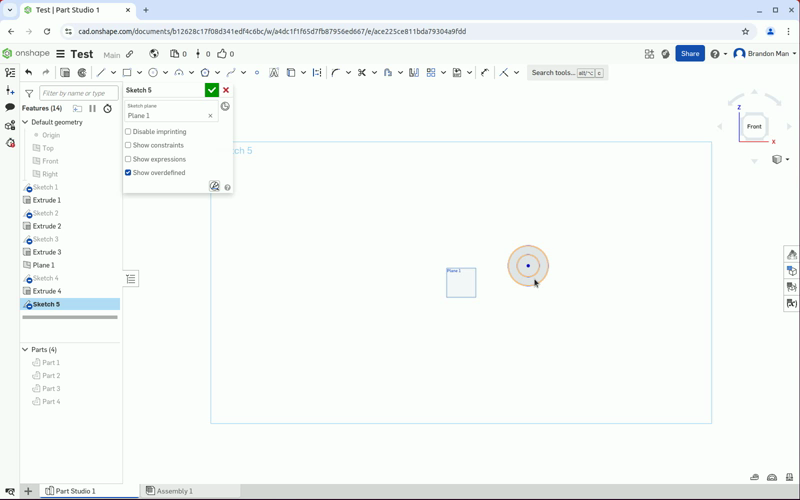
scroll(6)
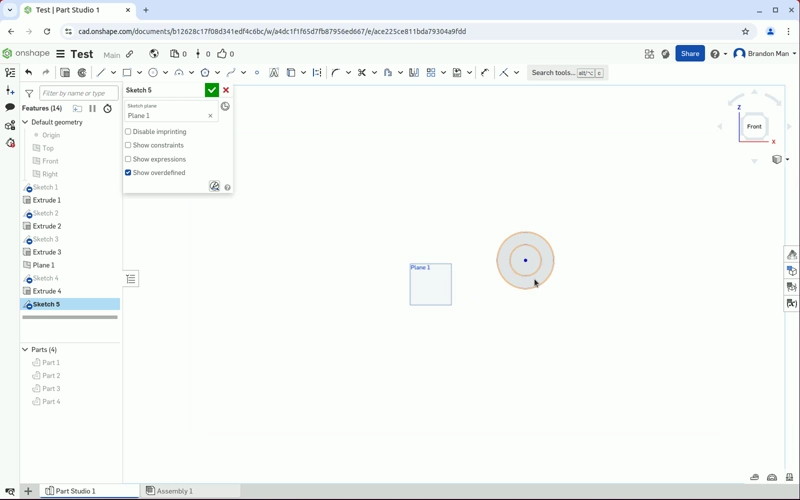
scroll(6)
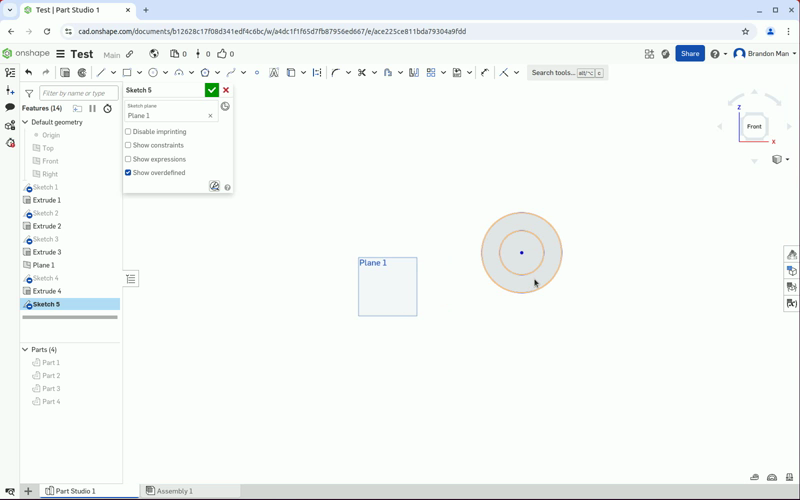
scroll(6)
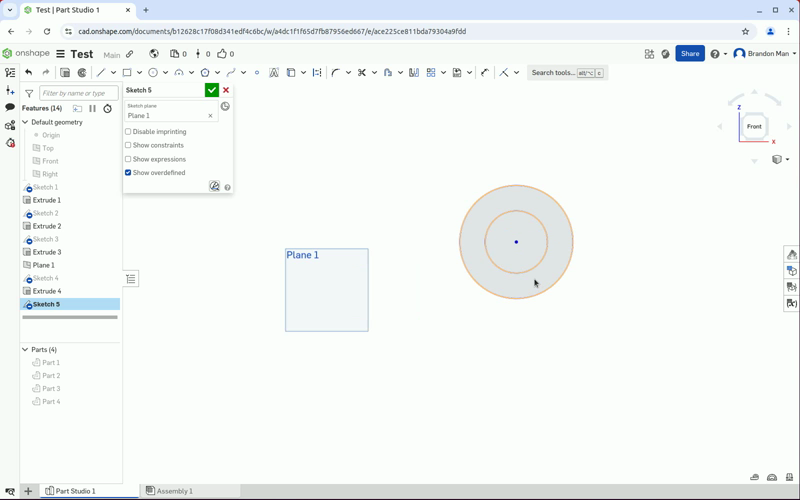
scroll(6)
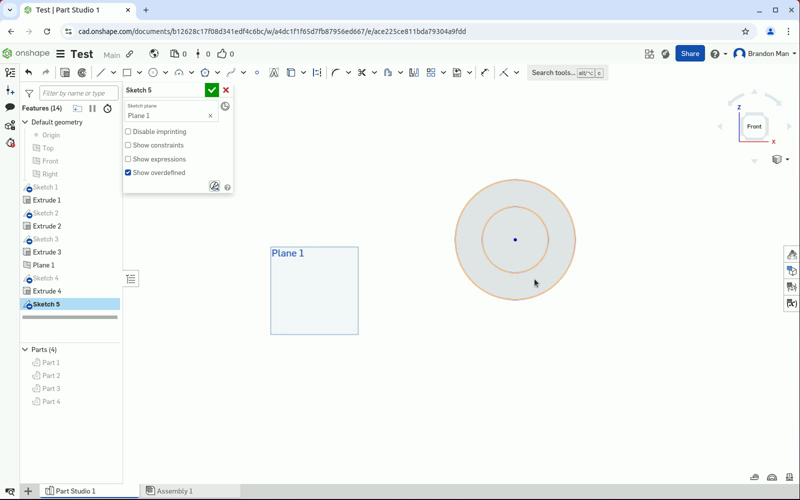
scroll(6)
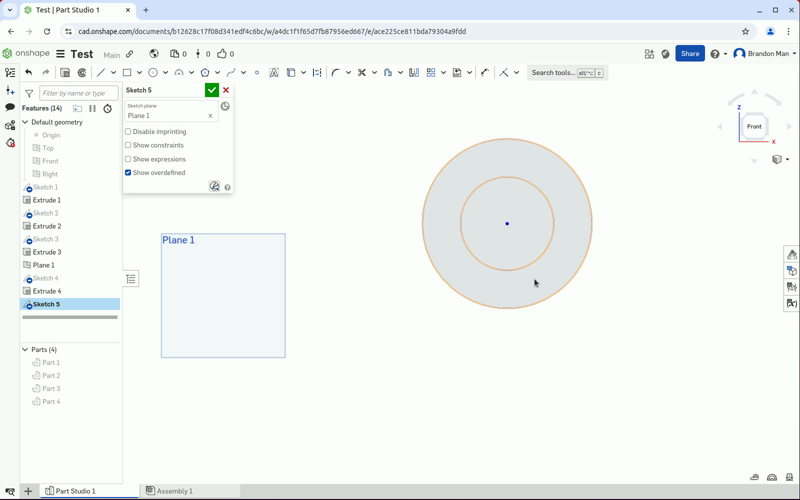
scroll(6)
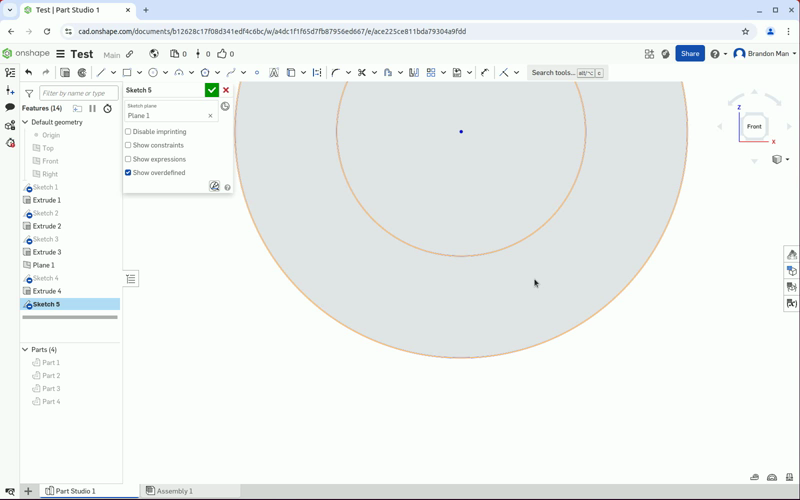
click(534, 278)
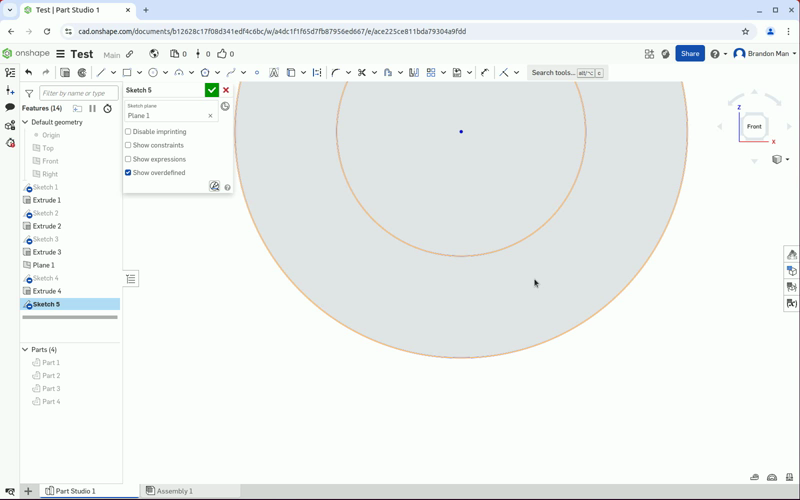
scroll(-6)
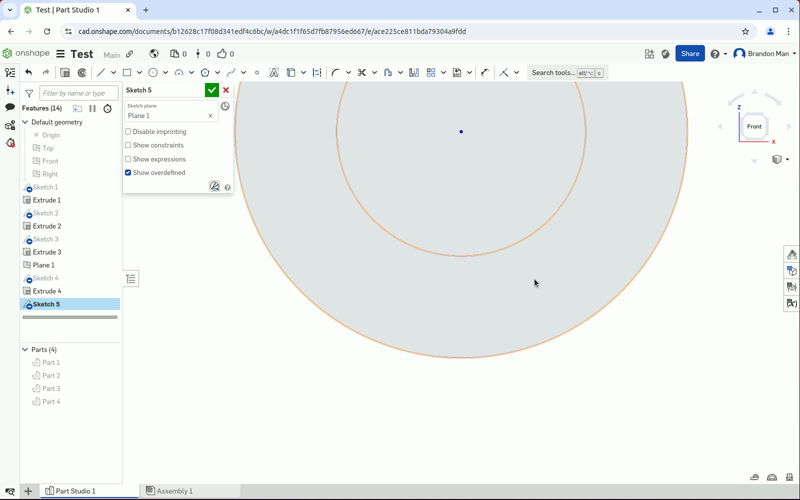
scroll(-6)
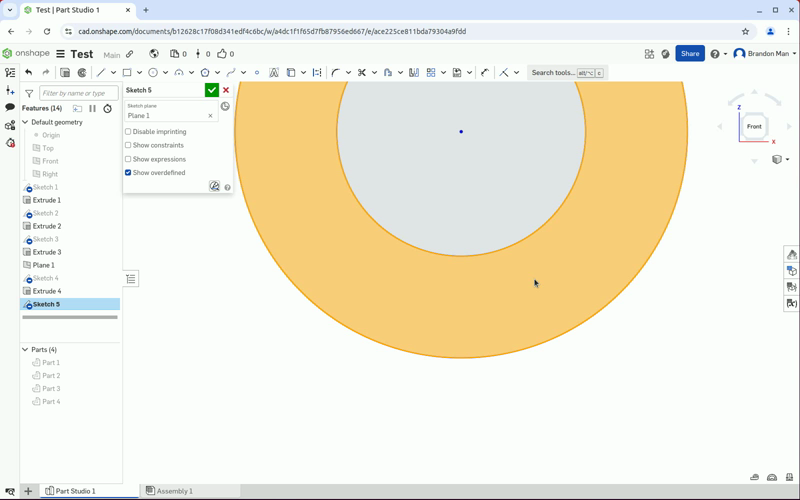
scroll(-6)
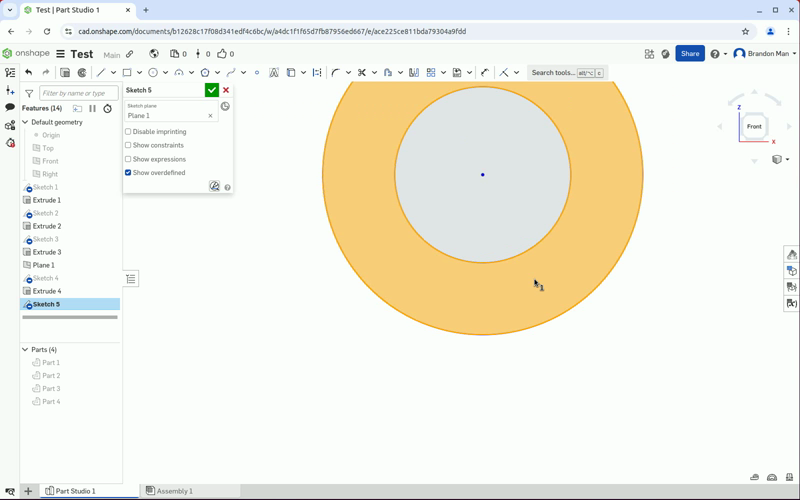
scroll(-6)
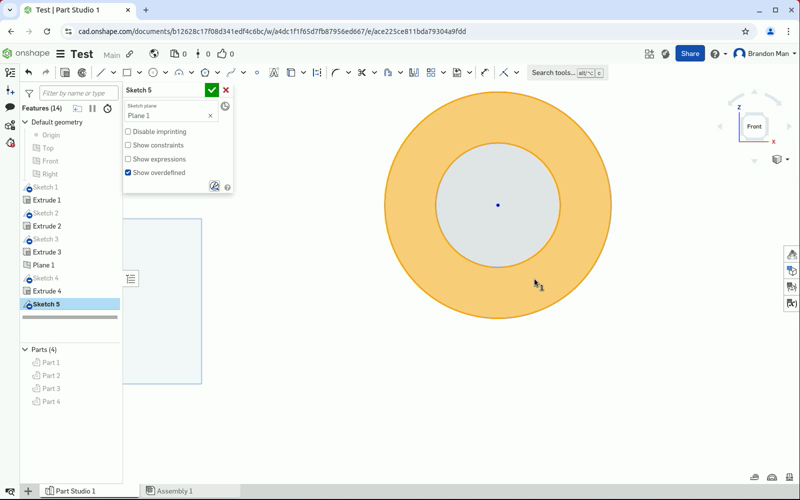
scroll(-6)
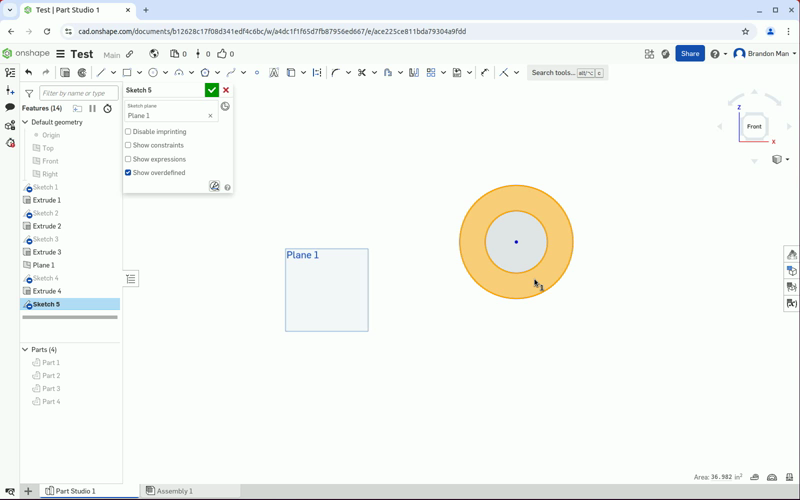
scroll(-6)
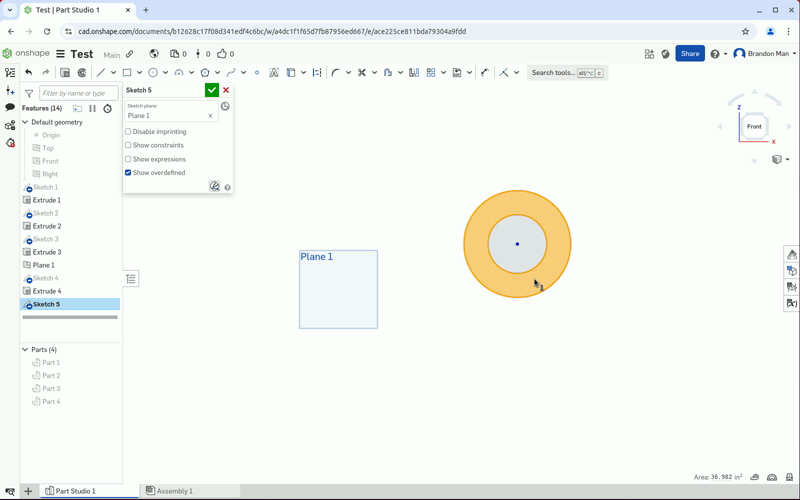
scroll(-6)
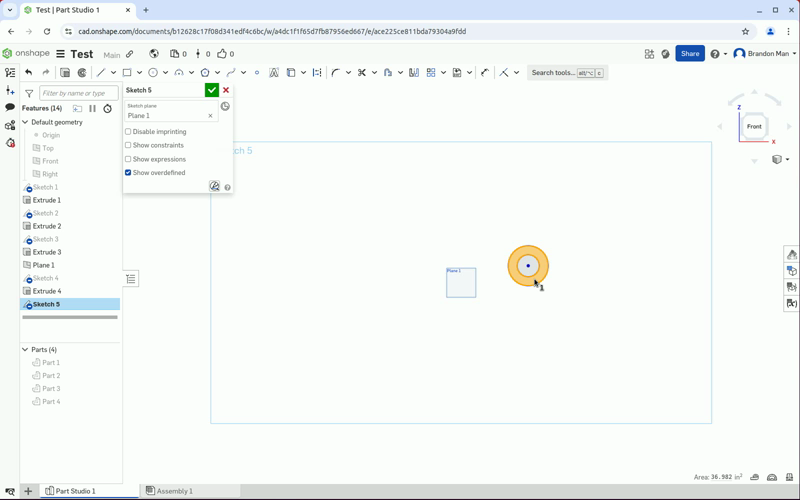
mouse_move(73, 352)
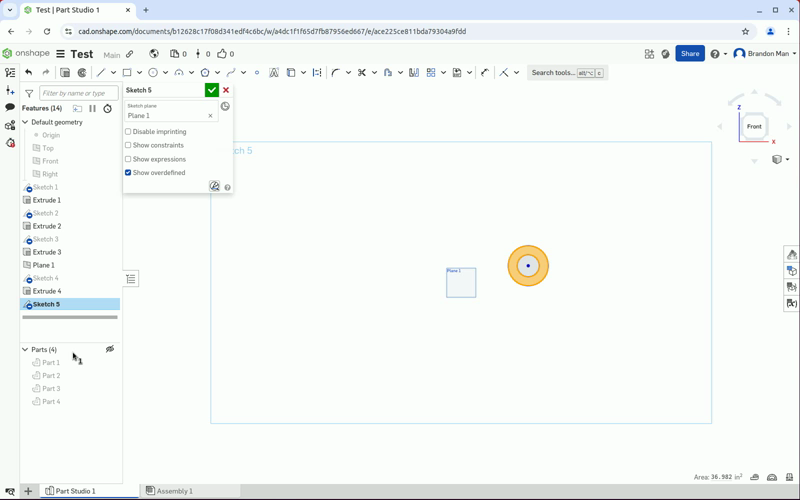
key(shift+y)
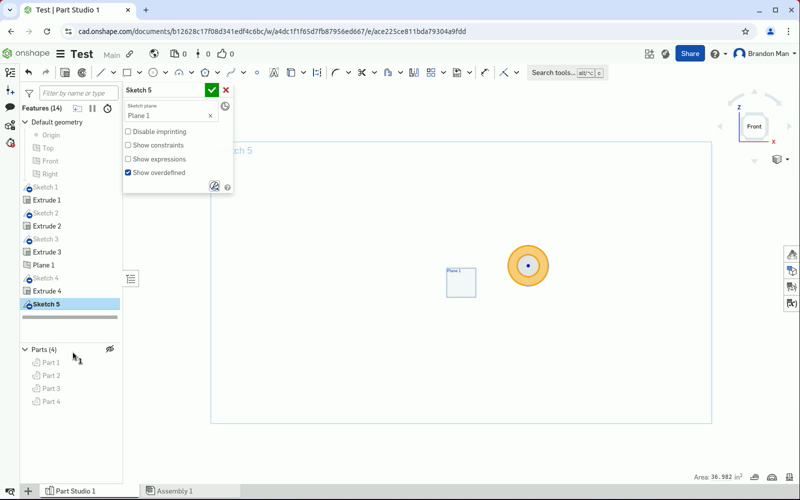
key(shift+e)
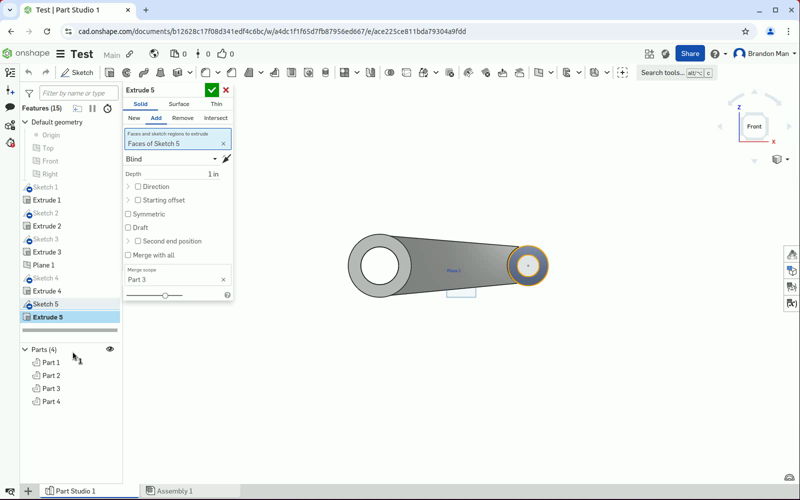
mouse_move(143, 106)
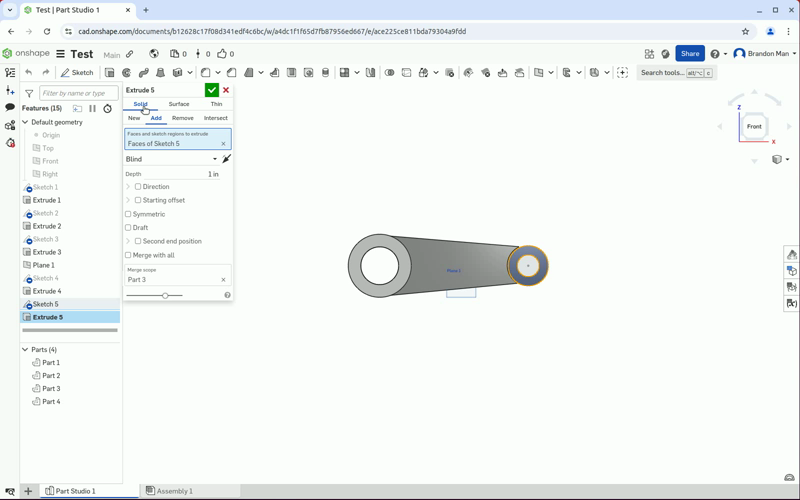
click(143, 106)
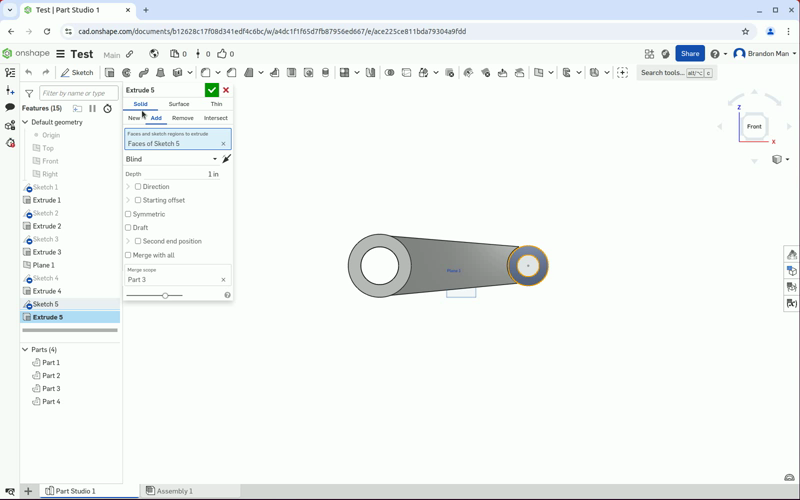
mouse_move(137, 120)
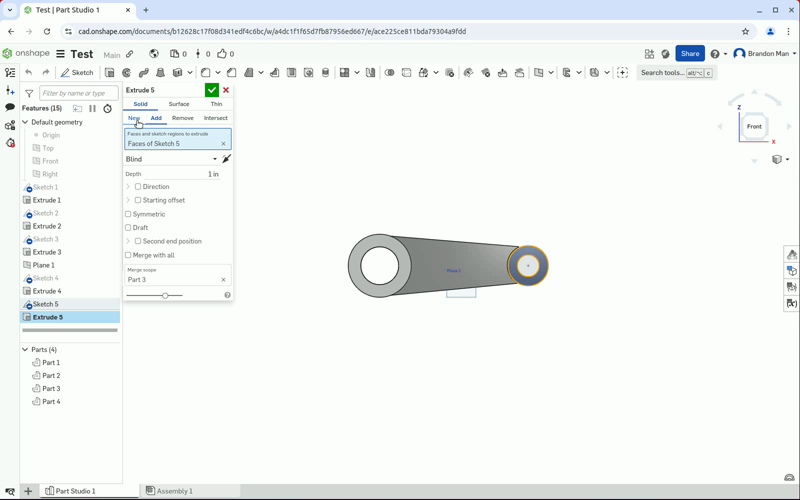
click(137, 120)
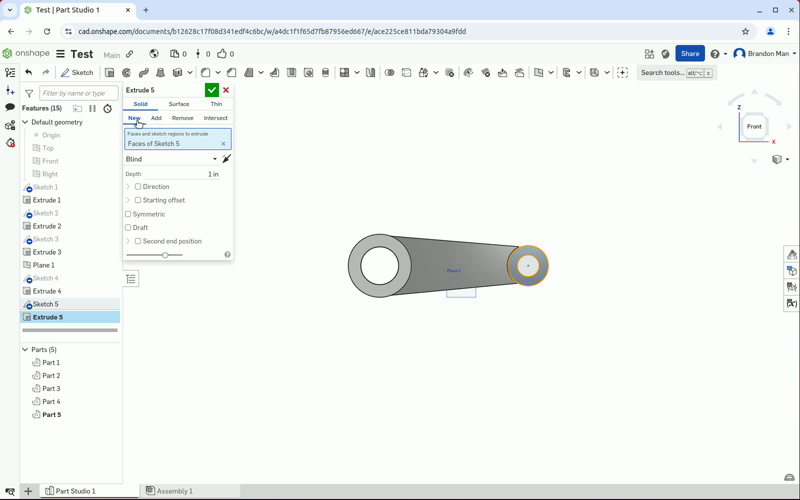
key(tab, 4)
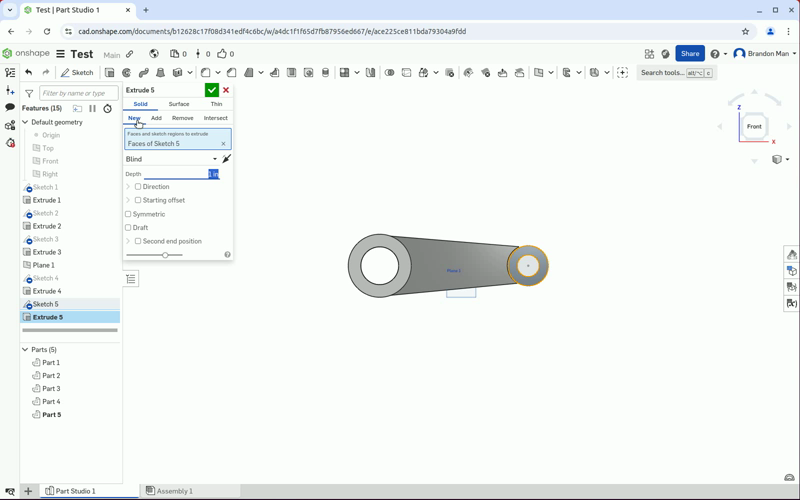
text(6.74)
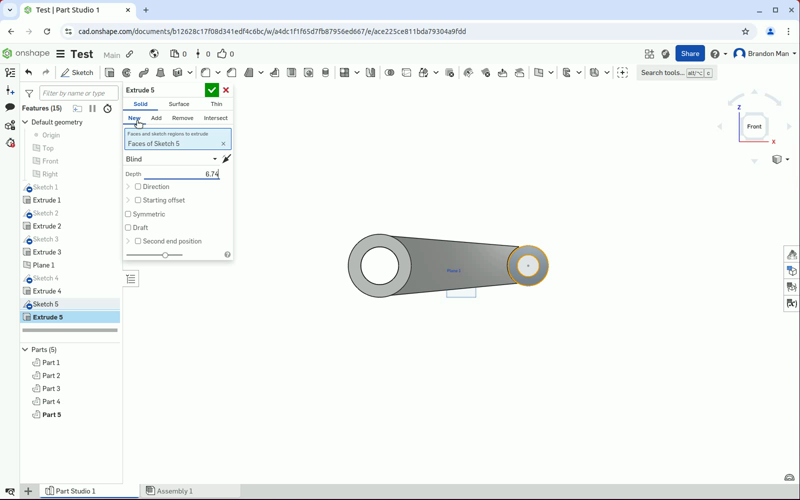
key(enter)
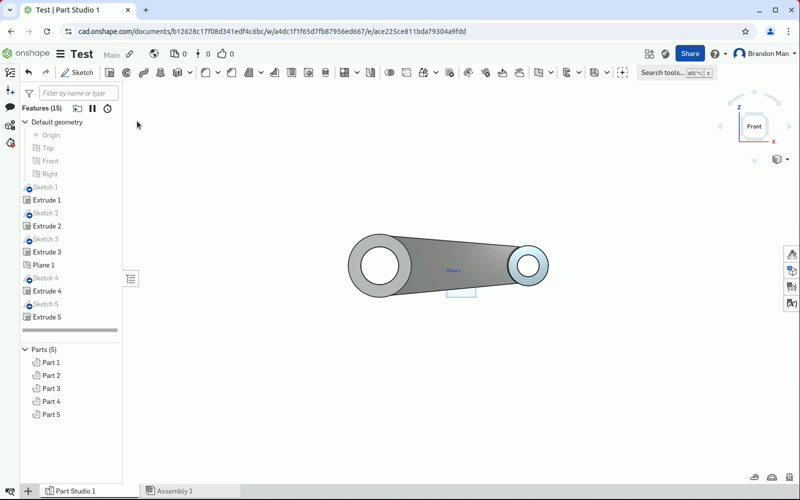
key(shift+h)
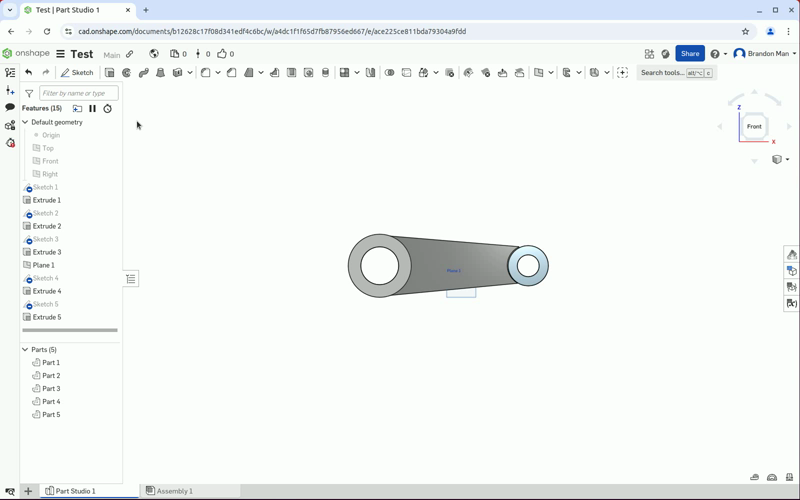
key(shift+h)
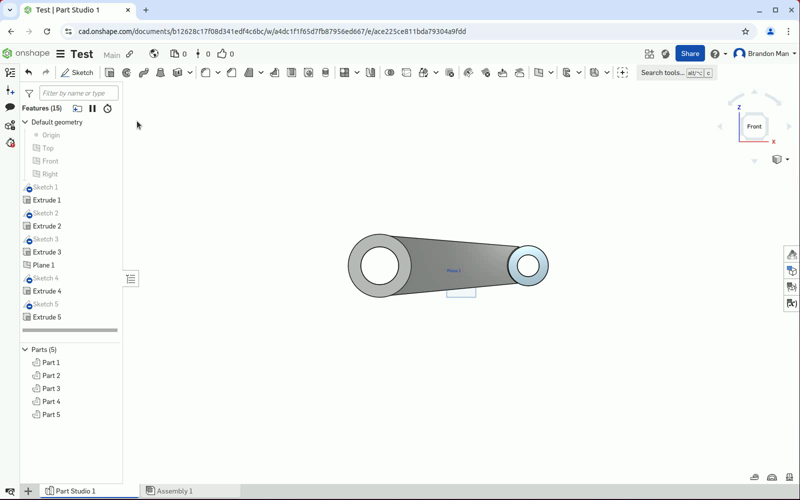
mouse_move(73, 189)
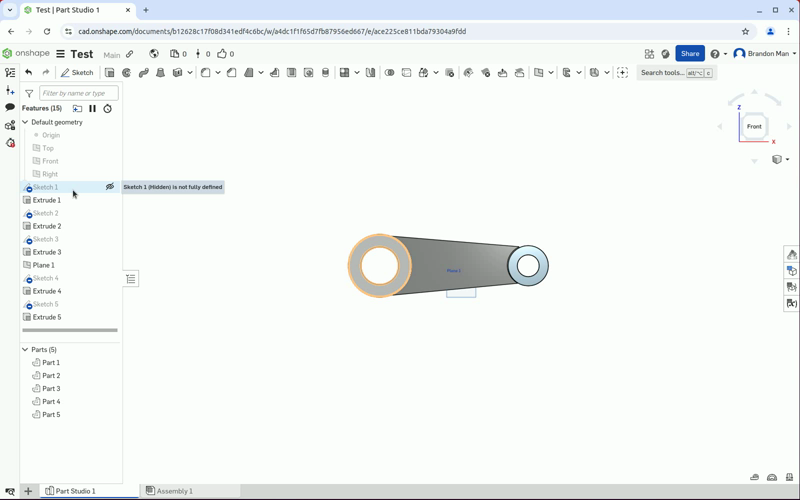
click(73, 189)
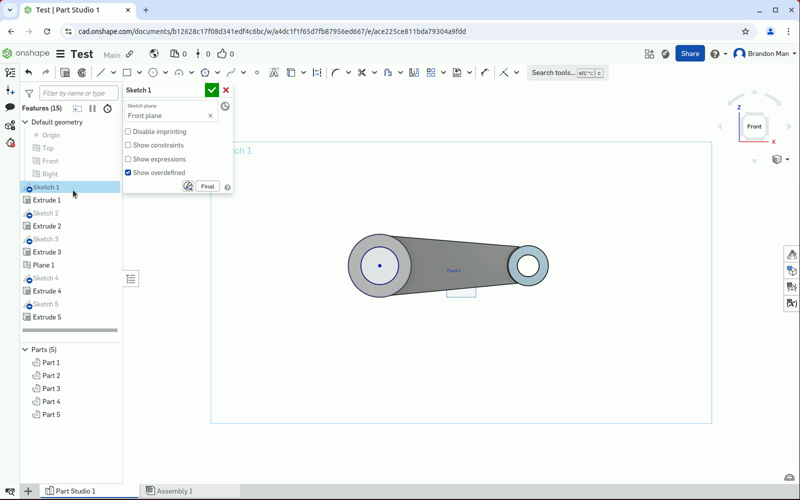
mouse_move(229, 92)
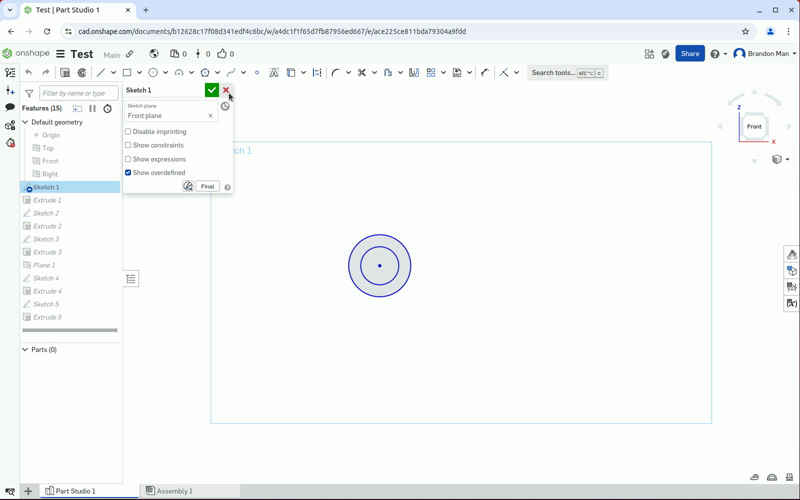
click(229, 92)
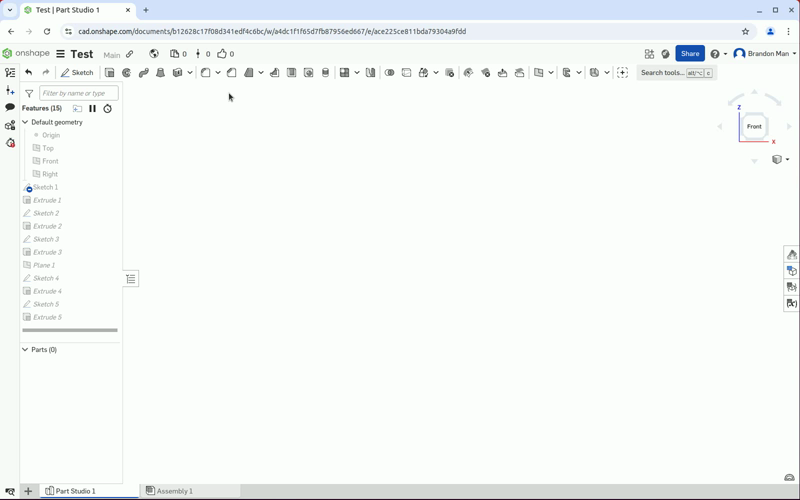
key(shift+s)
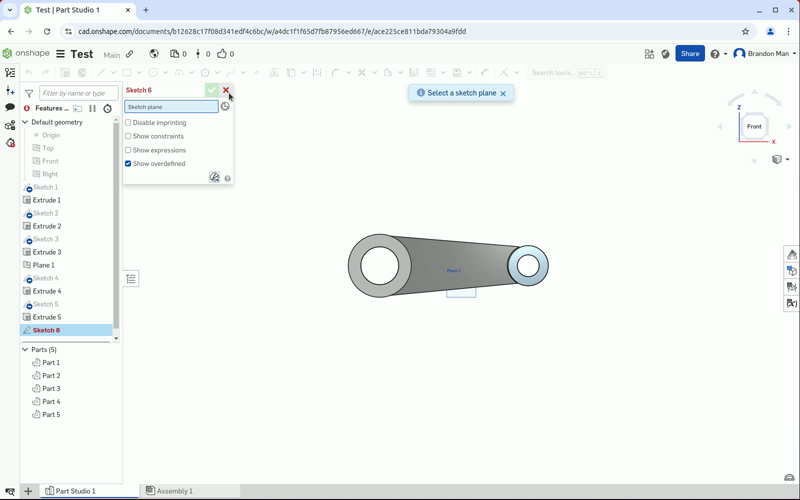
mouse_move(69, 267)
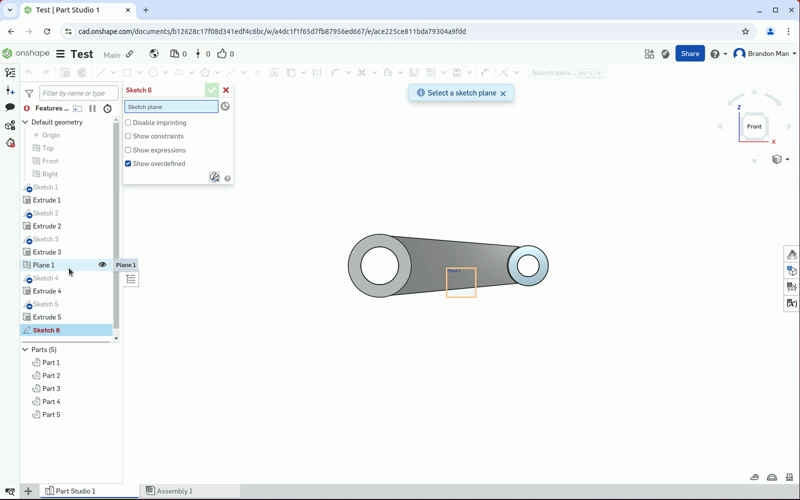
click(69, 267)
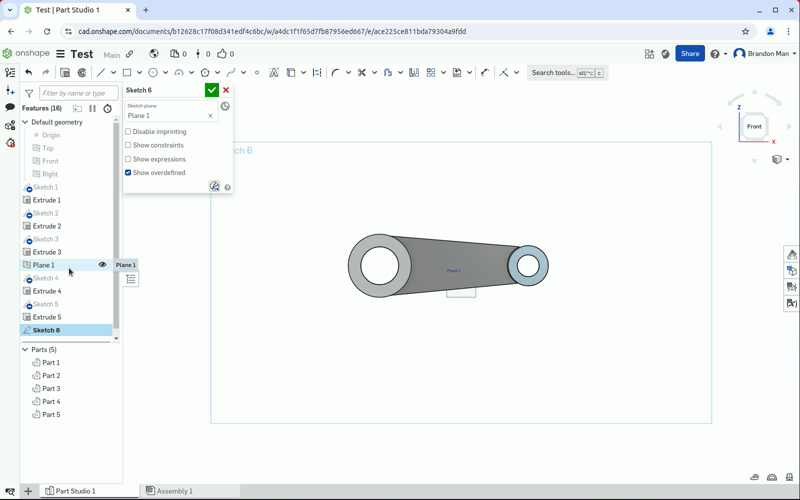
mouse_move(73, 352)
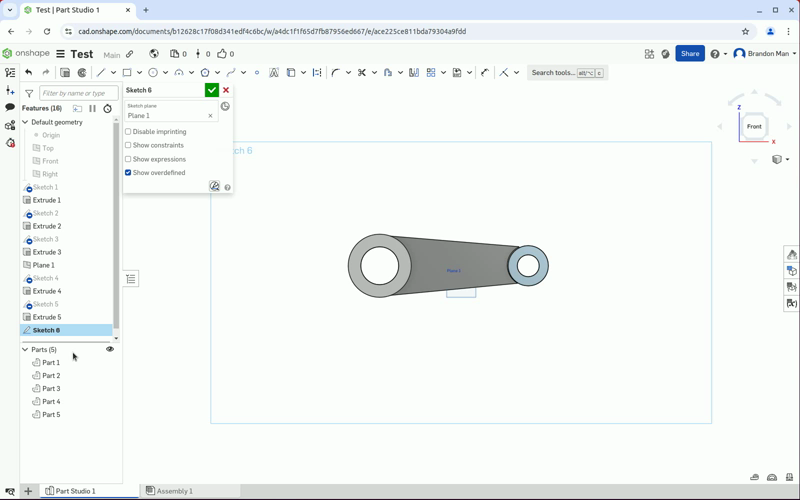
key(y)
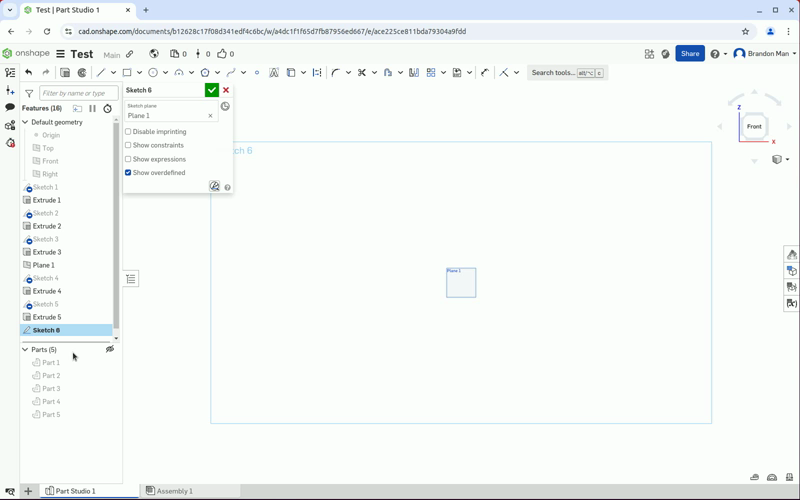
key(c)
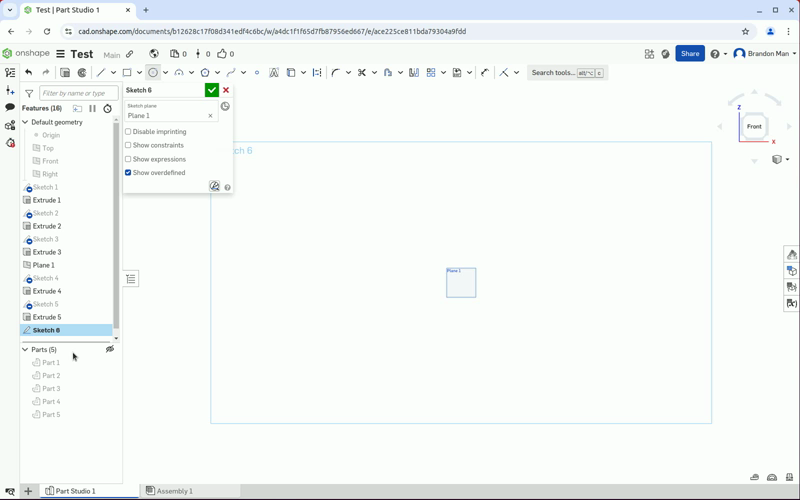
key_down(shift)
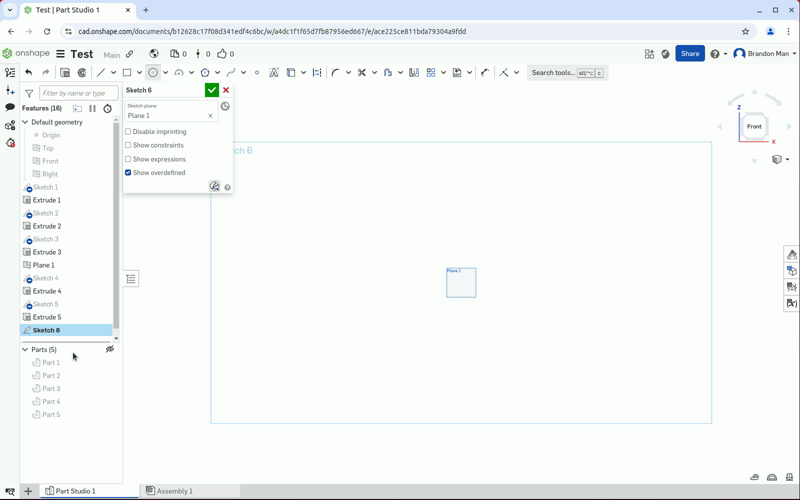
mouse_move(528, 265)
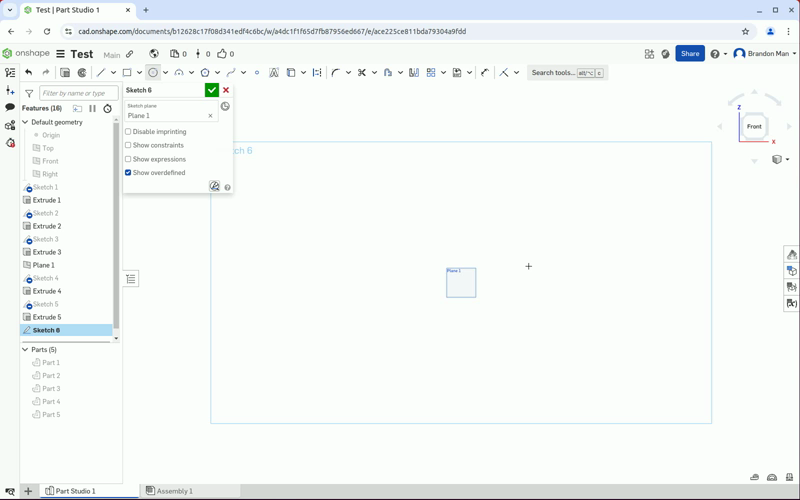
click(528, 265)
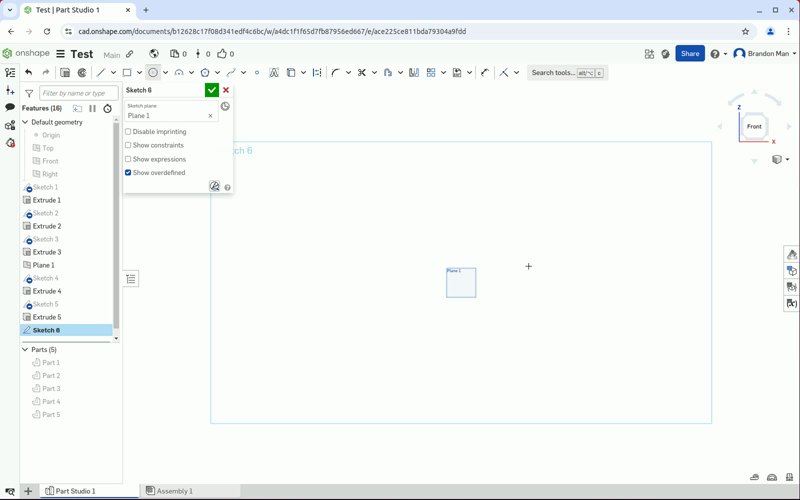
key_up(shift)
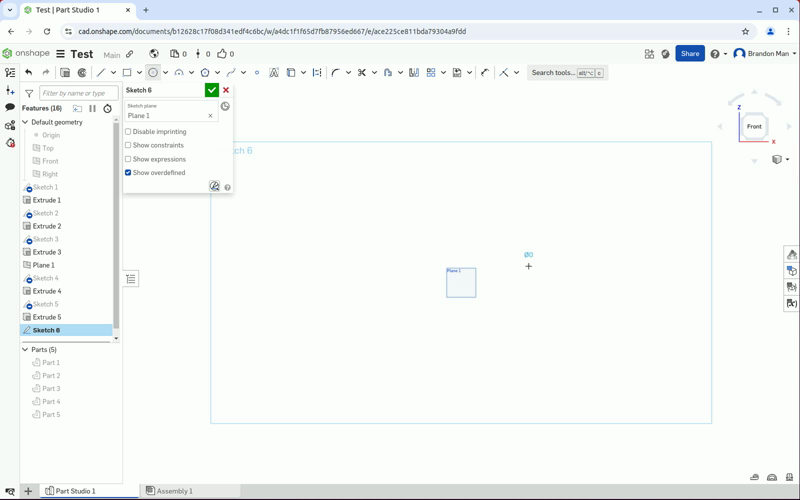
mouse_move(540, 265)
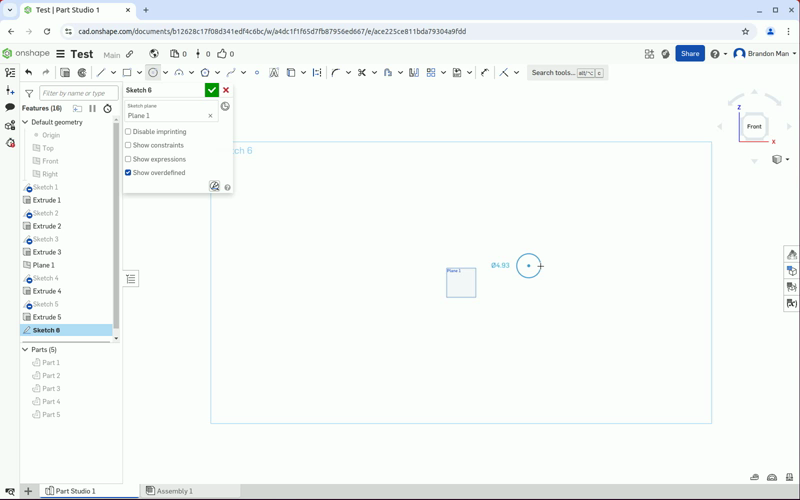
click(540, 265)
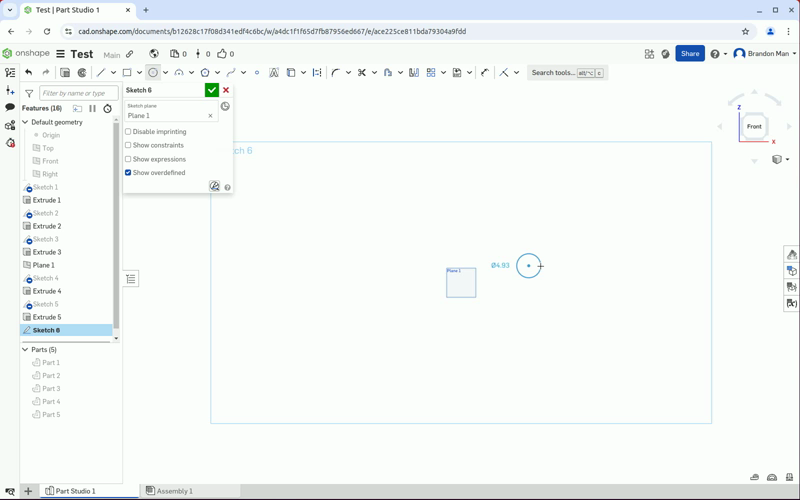
key(esc)
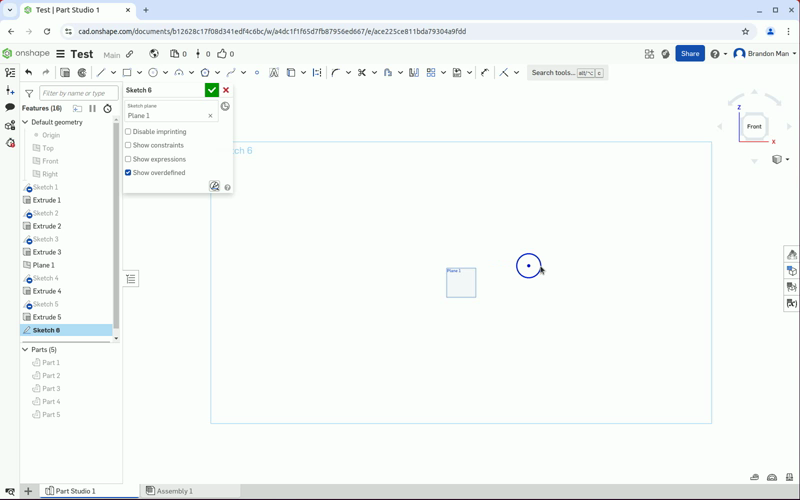
key(c)
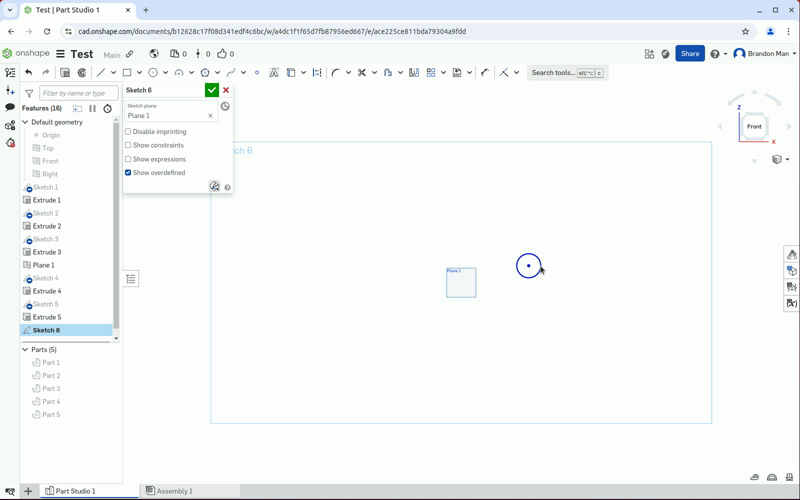
key_down(shift)
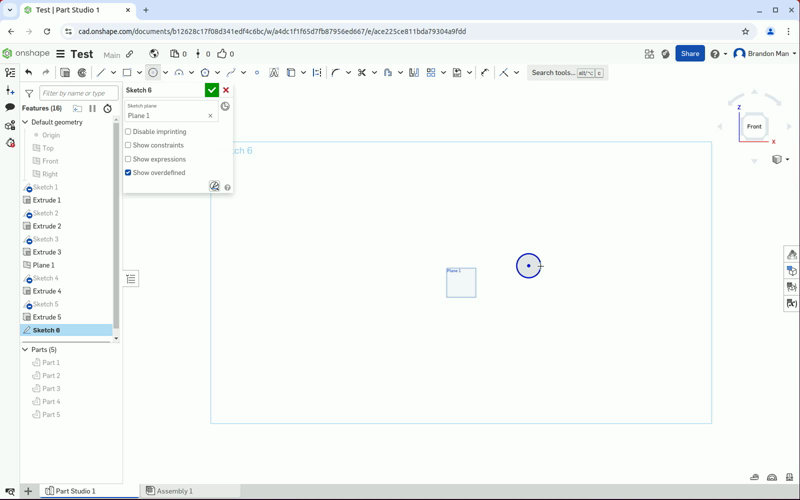
mouse_move(528, 265)
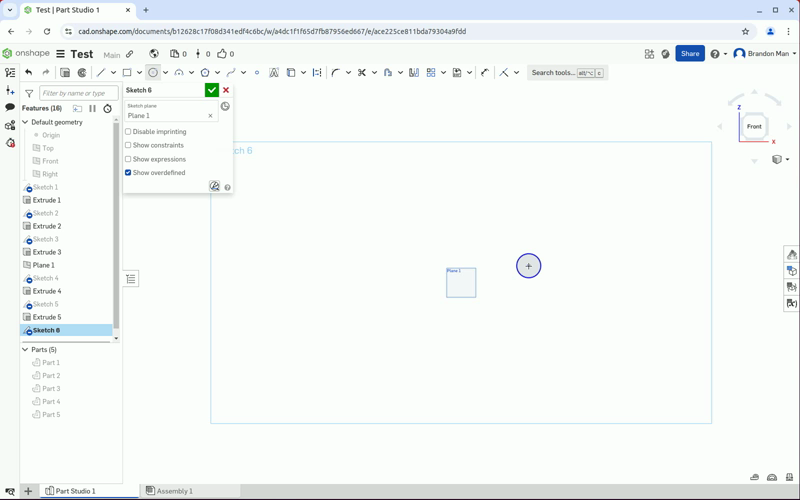
click(528, 265)
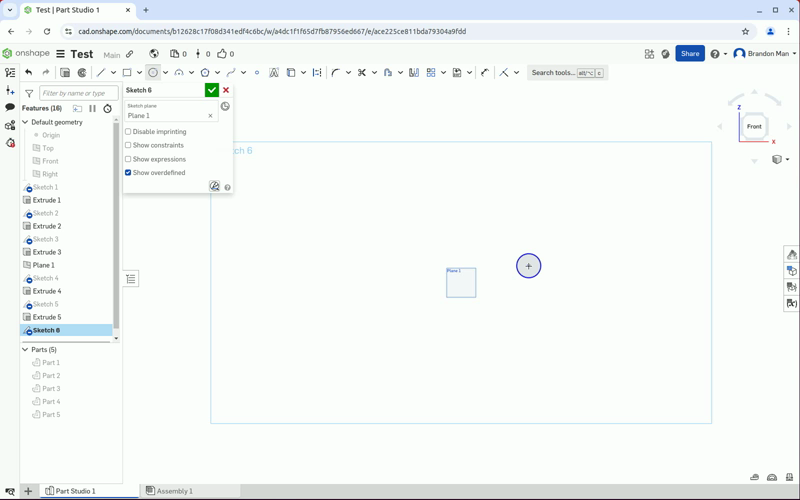
key_up(shift)
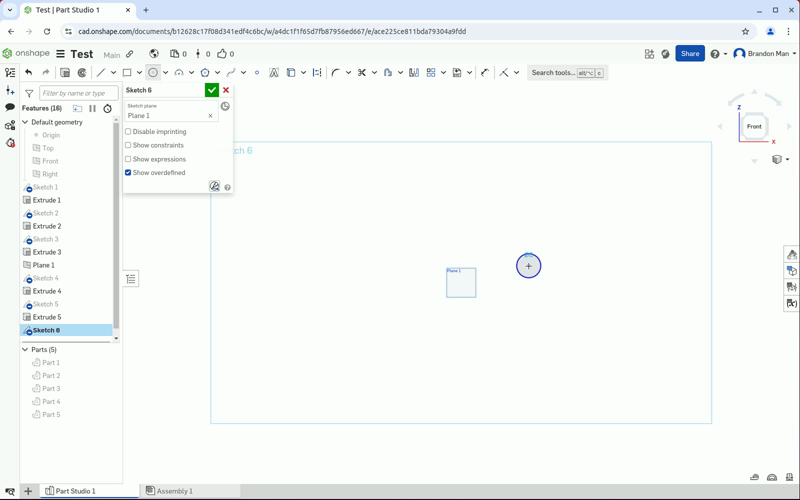
mouse_move(539, 265)
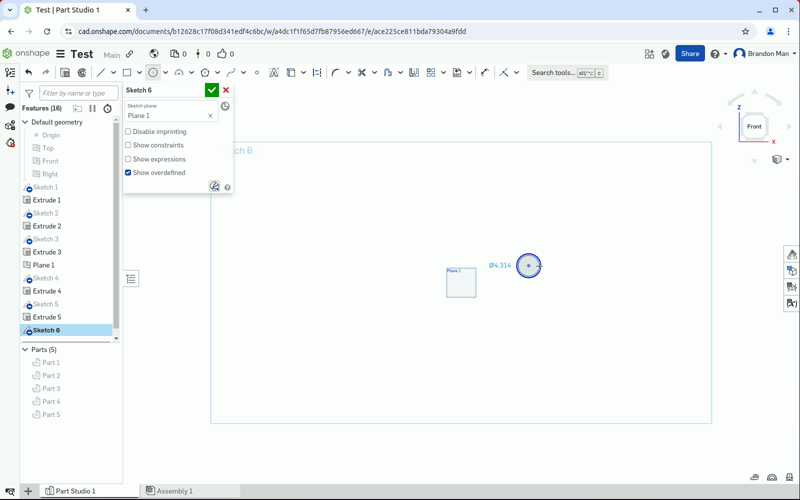
scroll(6)
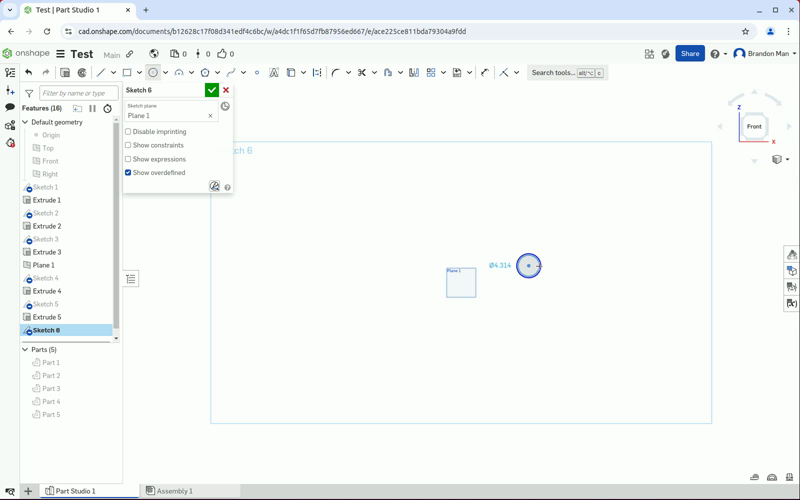
scroll(6)
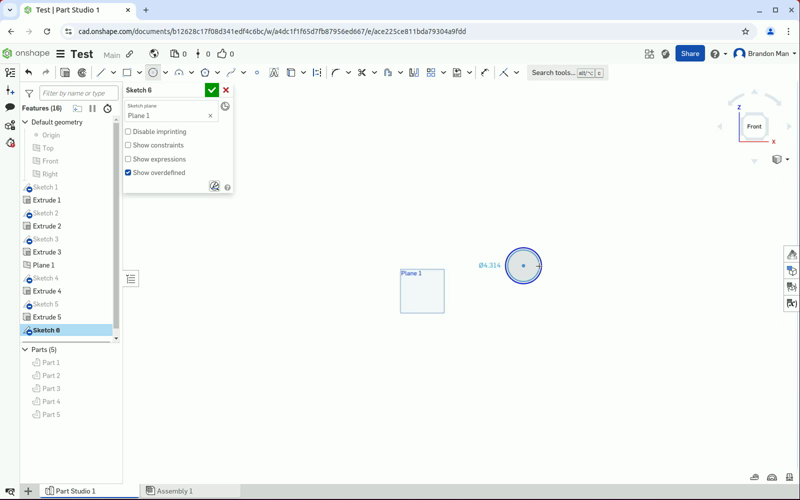
scroll(6)
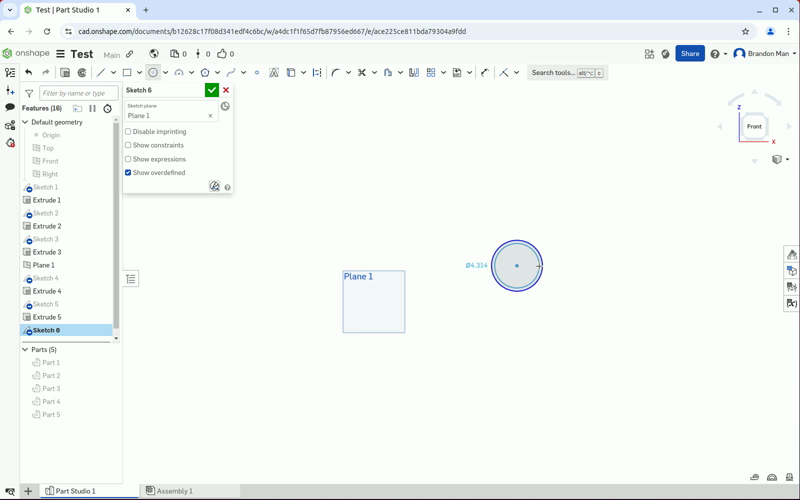
scroll(6)
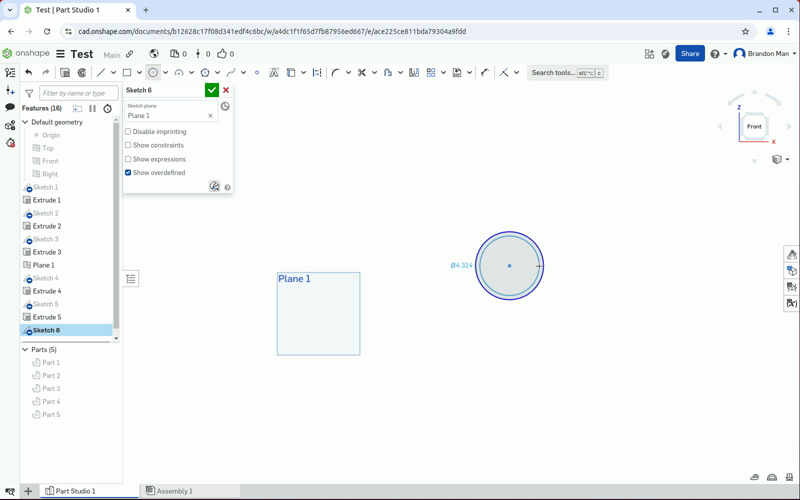
scroll(6)
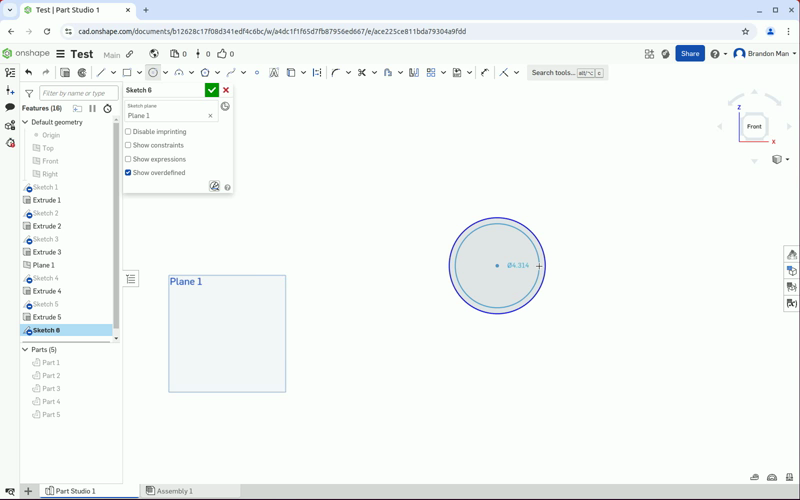
scroll(6)
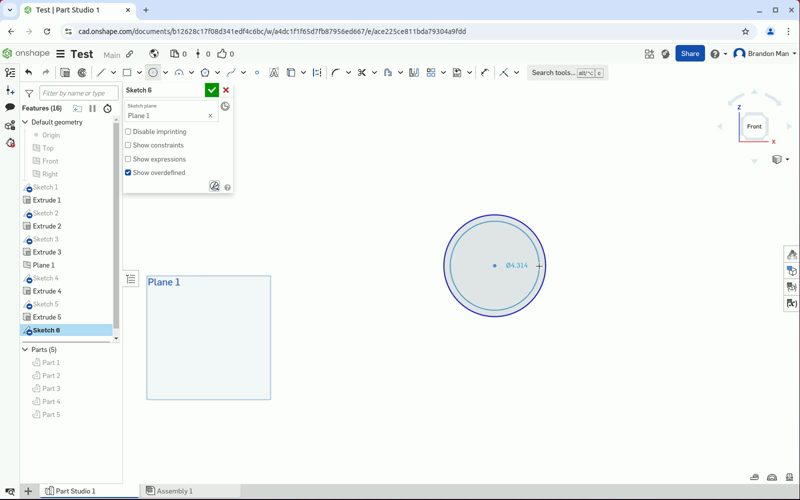
scroll(6)
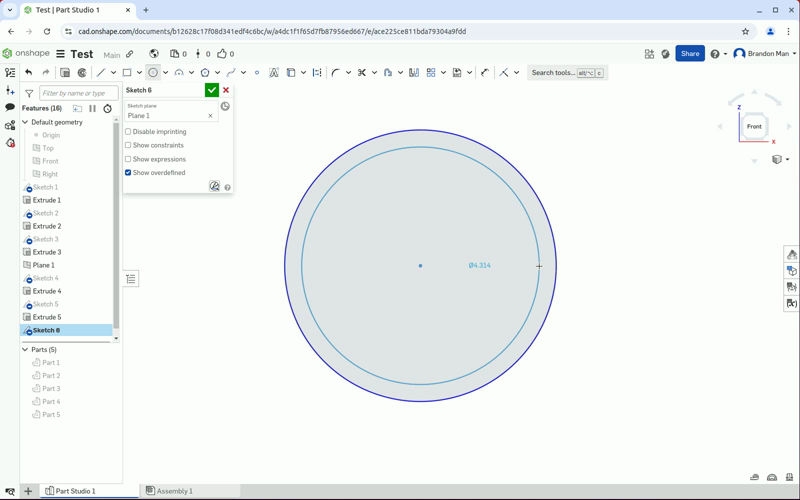
click(539, 265)
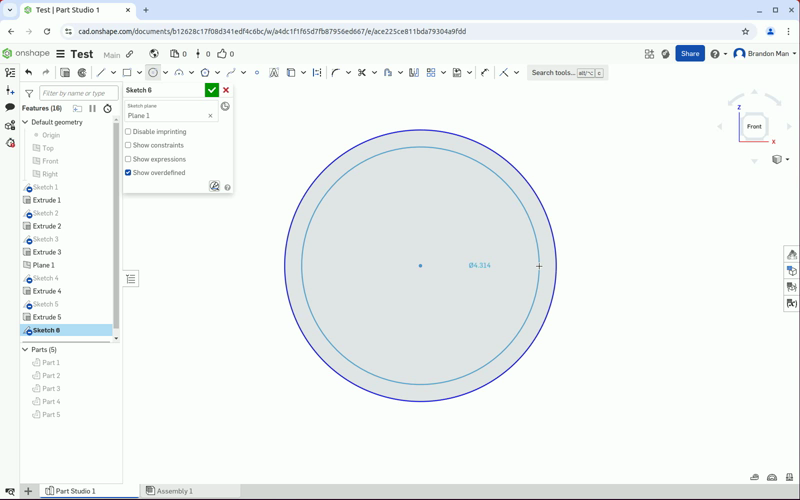
scroll(-6)
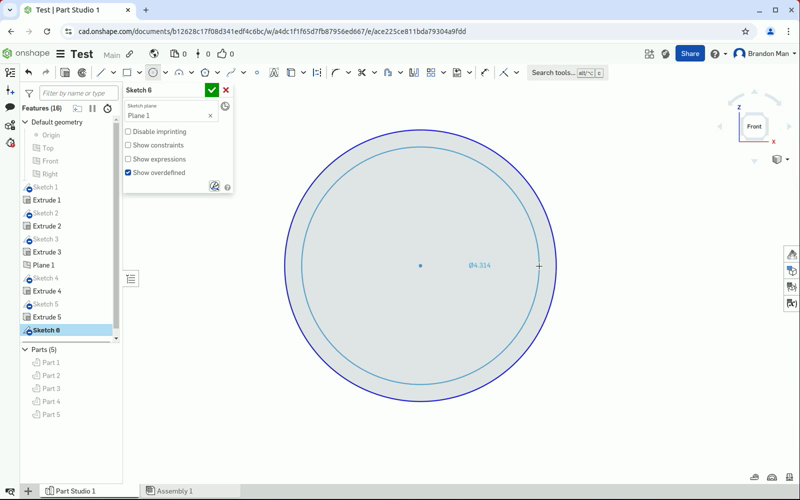
scroll(-6)
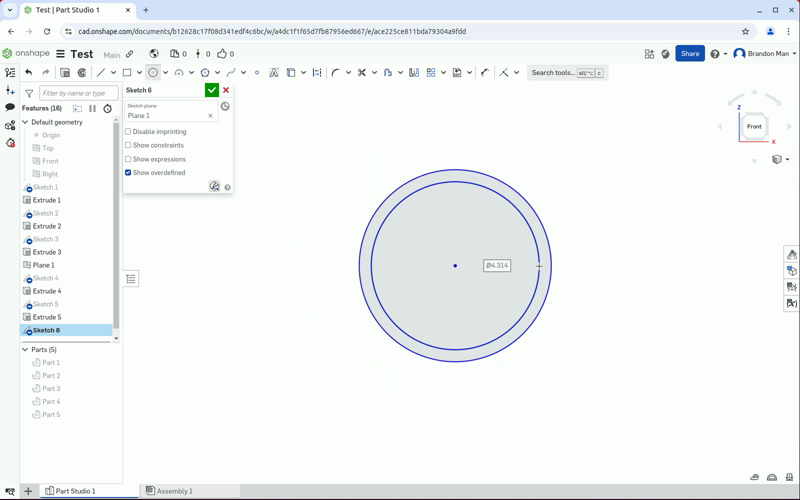
scroll(-6)
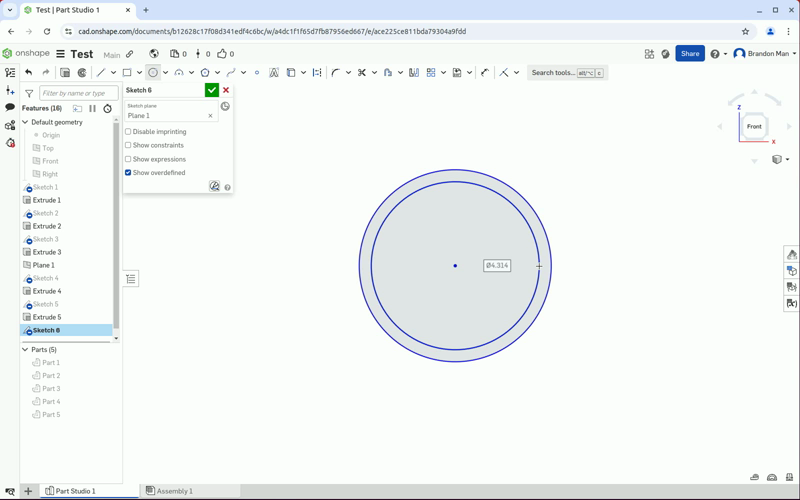
scroll(-6)
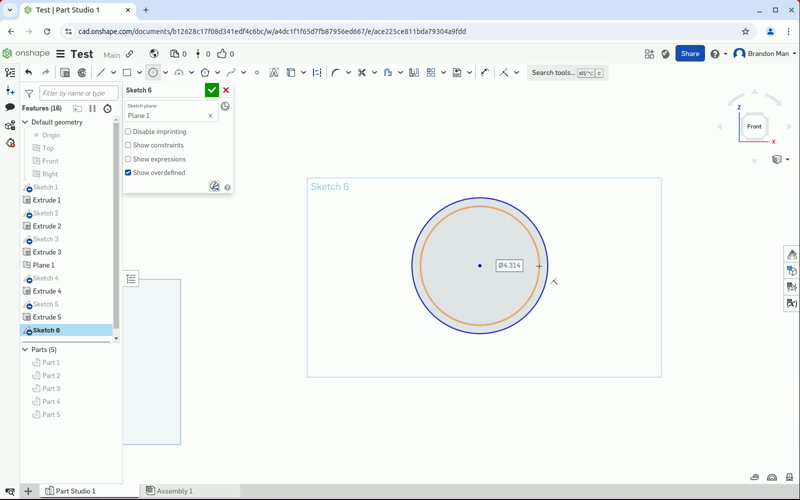
scroll(-6)
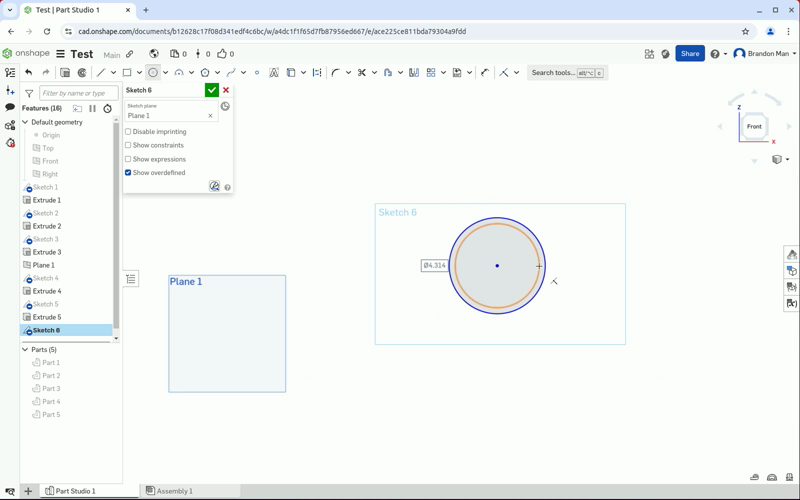
scroll(-6)
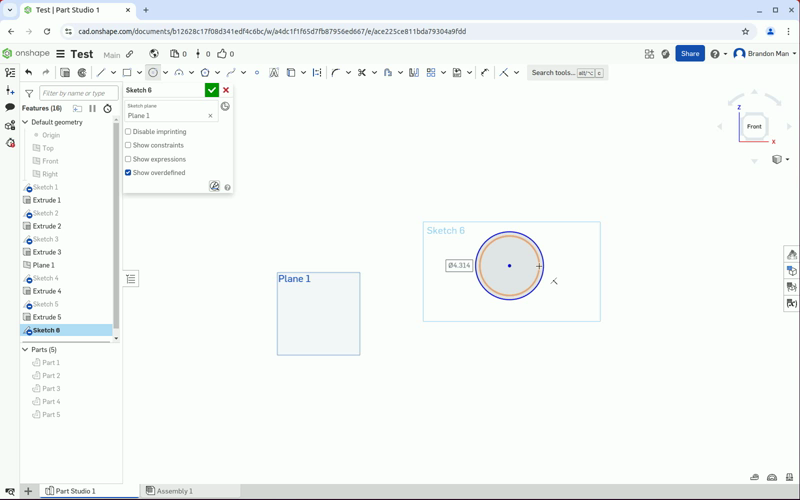
scroll(-6)
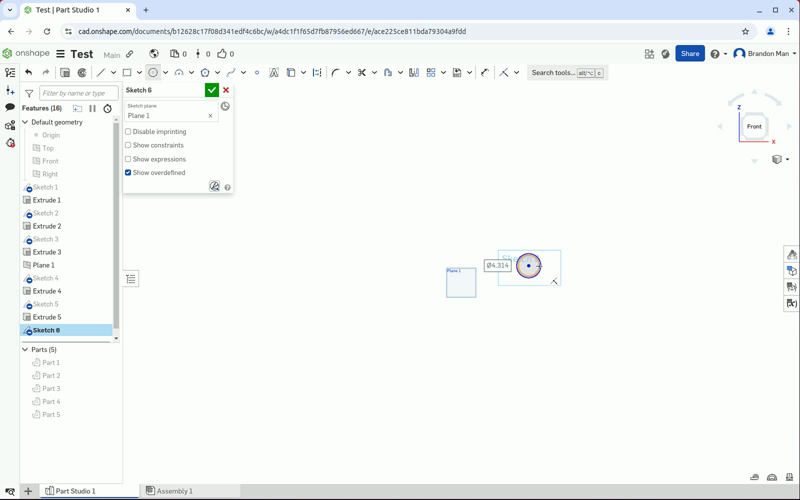
key(esc)
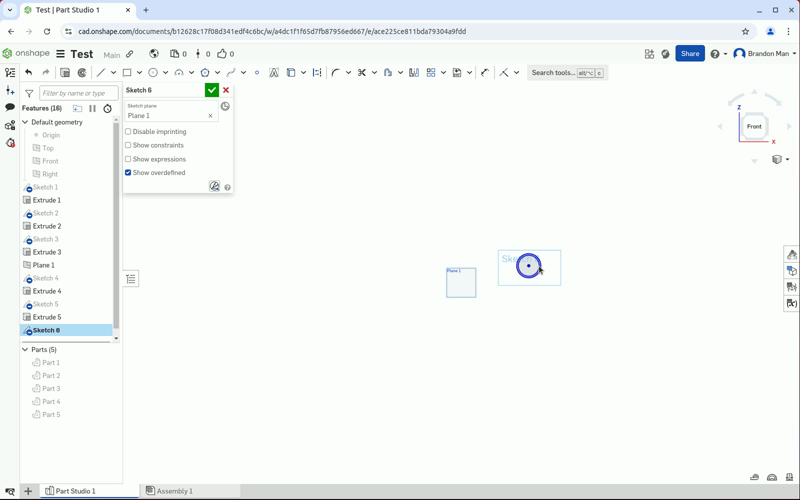
mouse_move(524, 274)
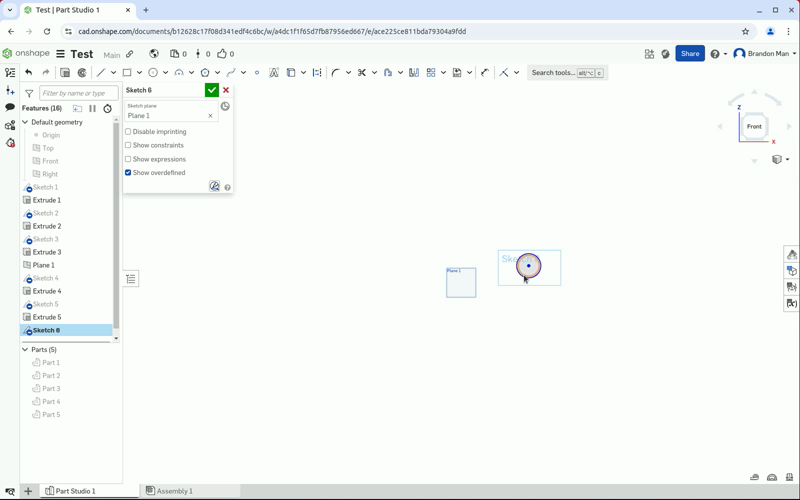
scroll(6)
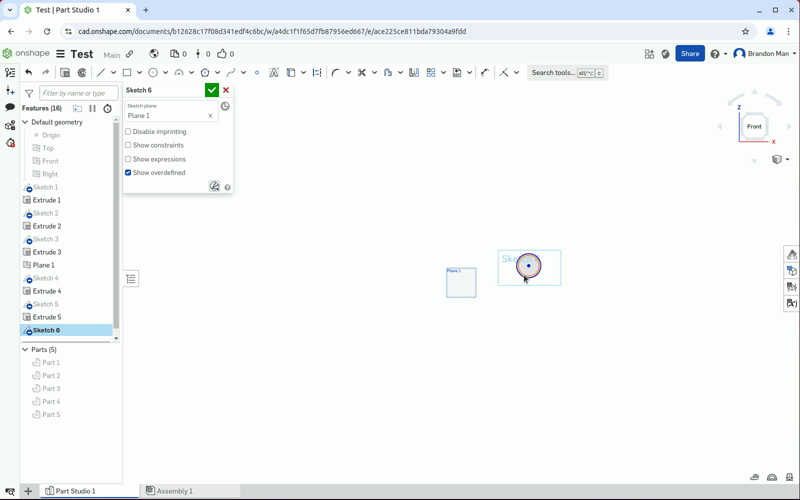
scroll(6)
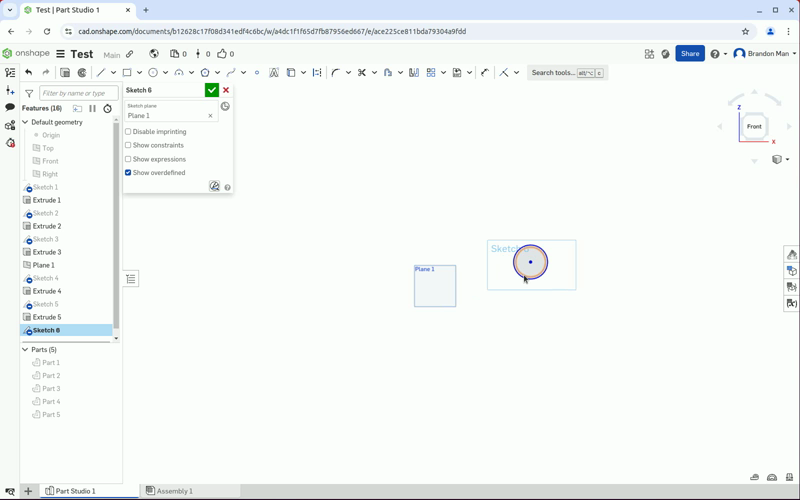
scroll(6)
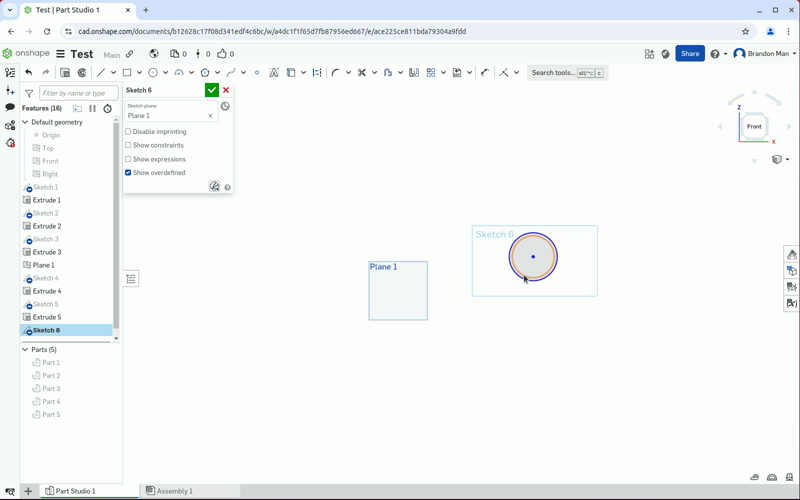
scroll(6)
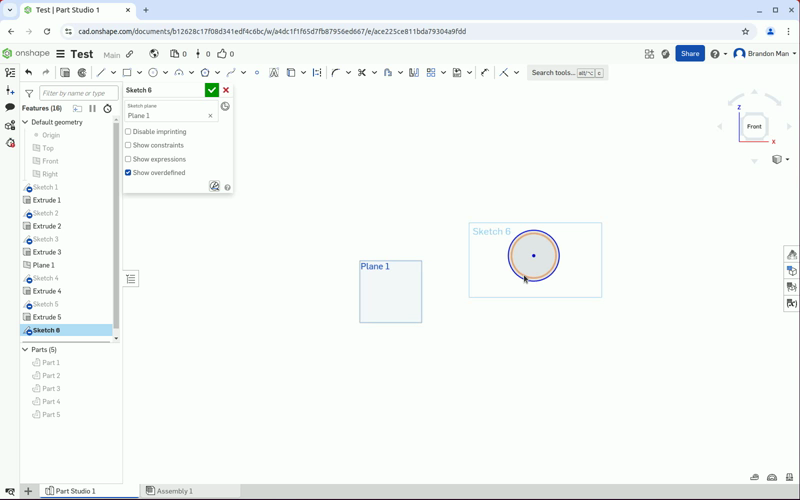
scroll(6)
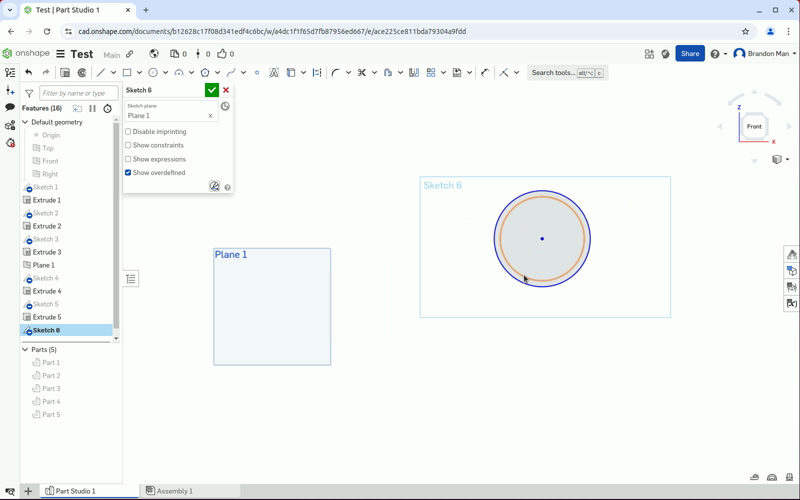
scroll(6)
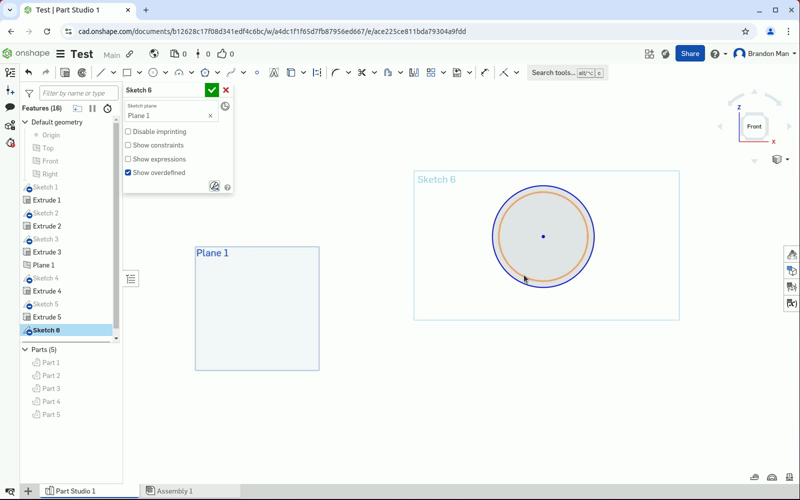
scroll(6)
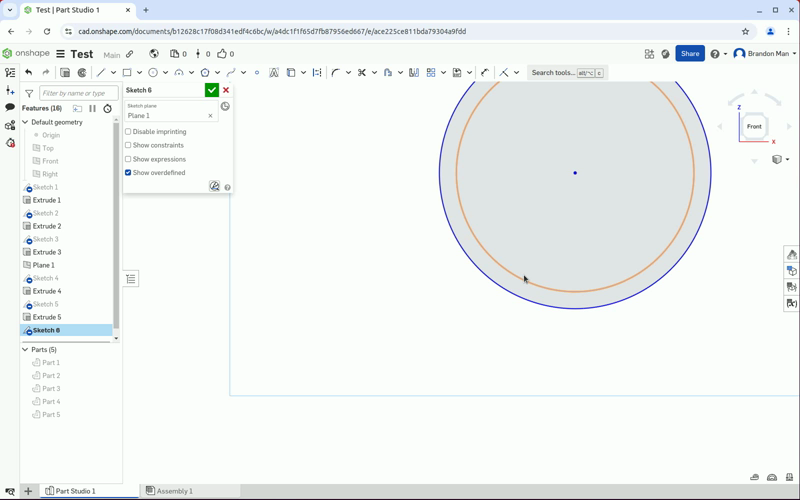
click(524, 274)
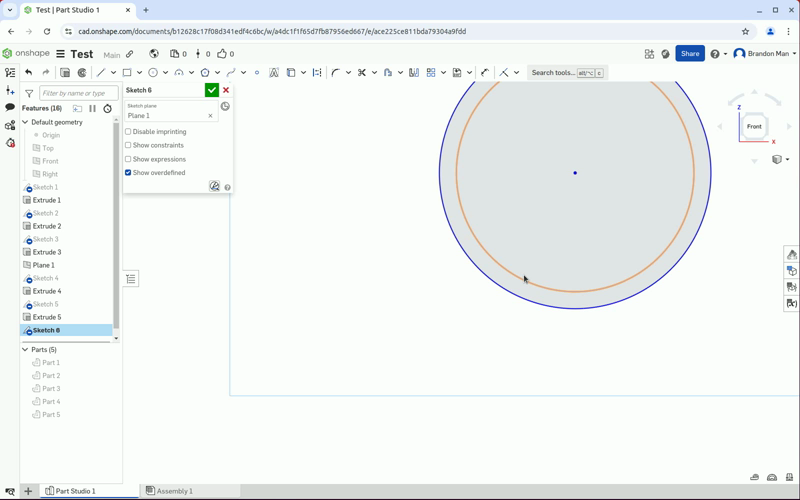
scroll(-6)
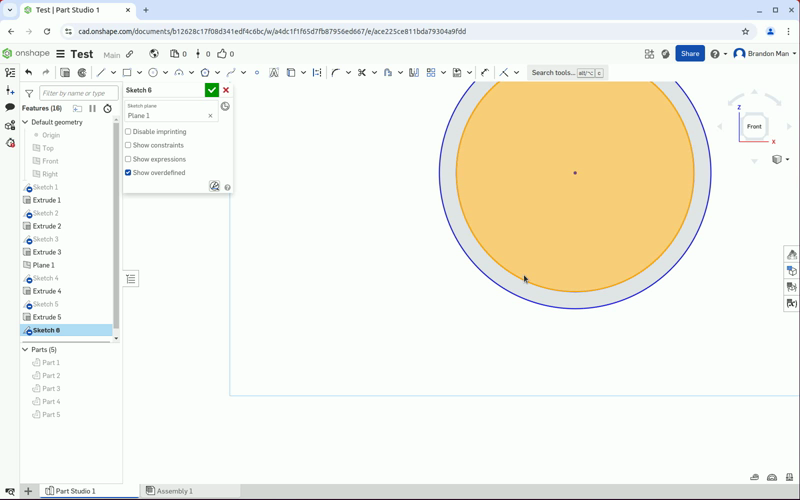
scroll(-6)
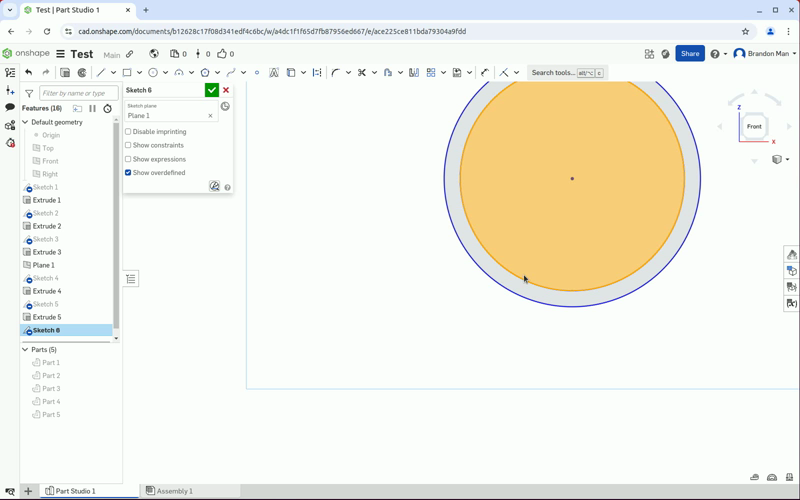
scroll(-6)
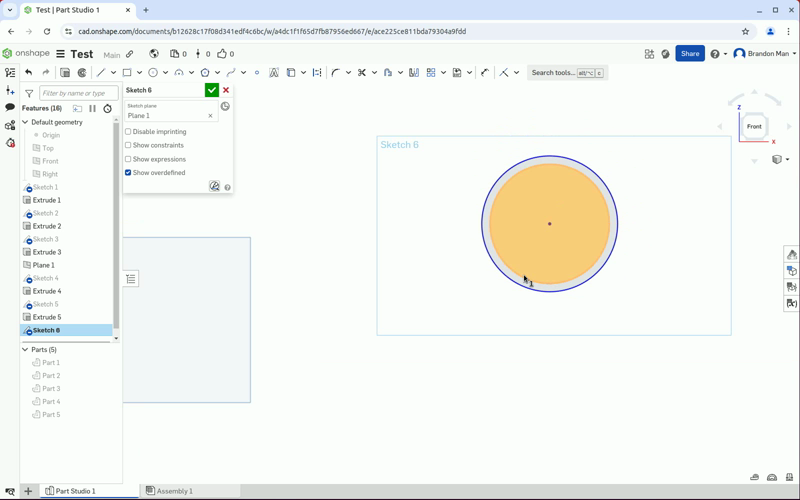
scroll(-6)
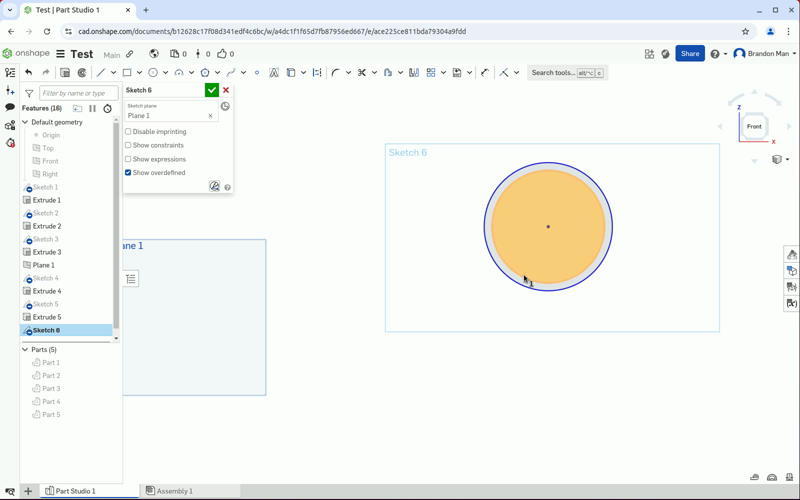
scroll(-6)
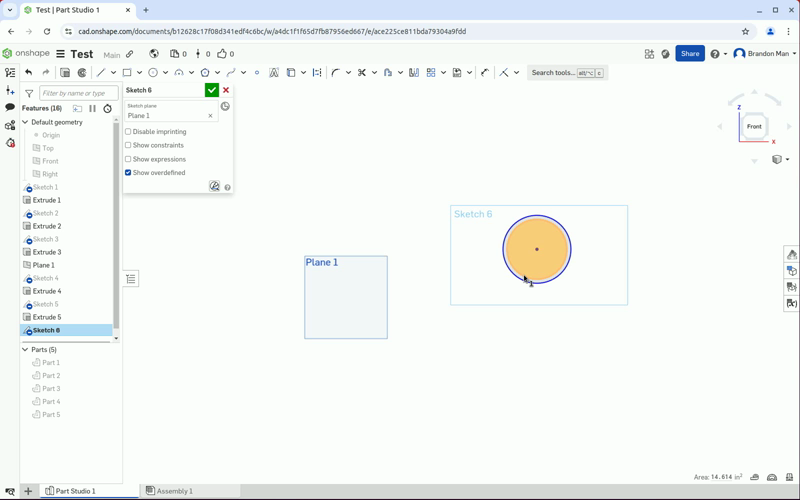
scroll(-6)
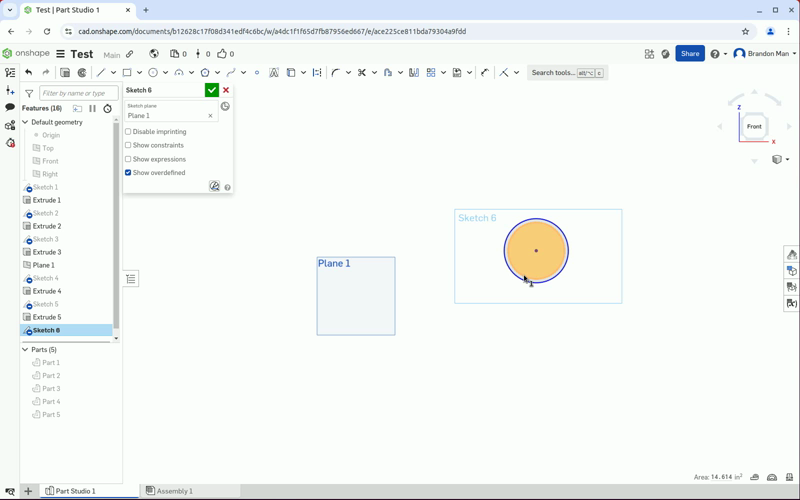
scroll(-6)
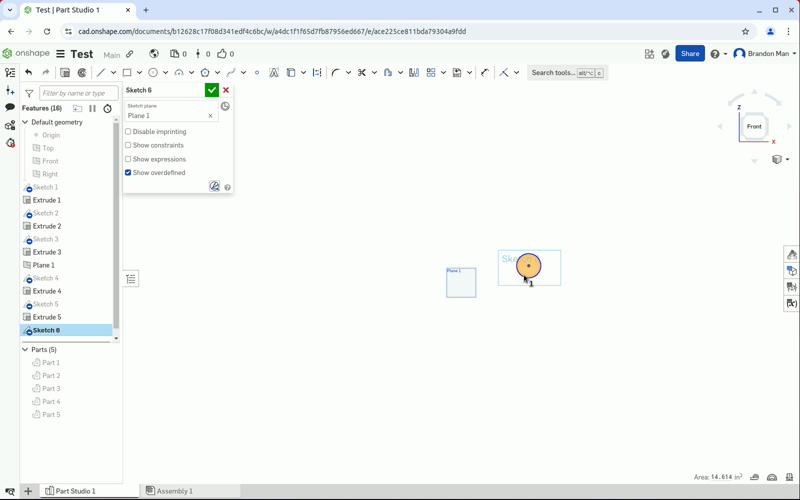
mouse_move(73, 352)
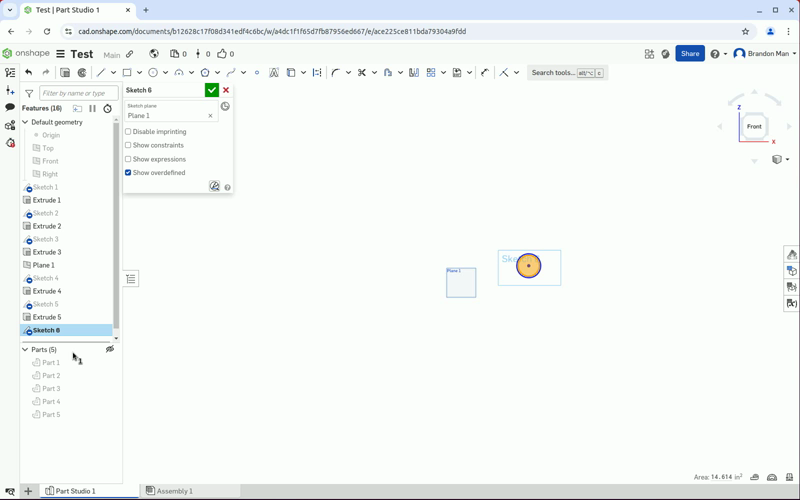
key(shift+y)
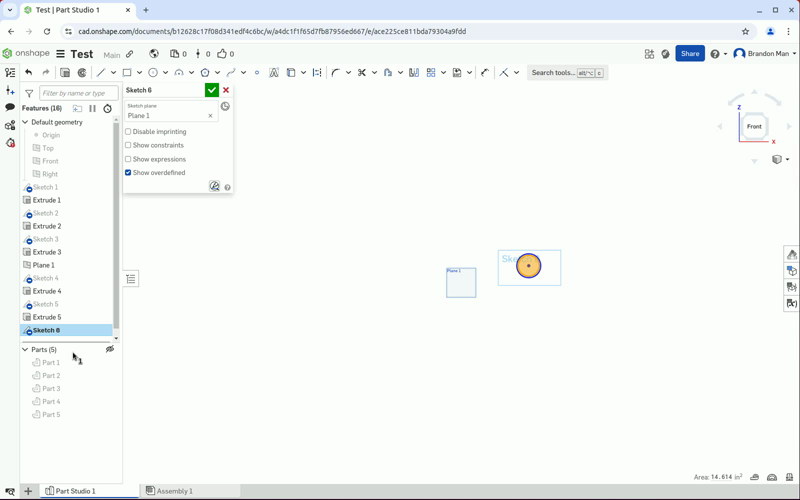
key(shift+e)
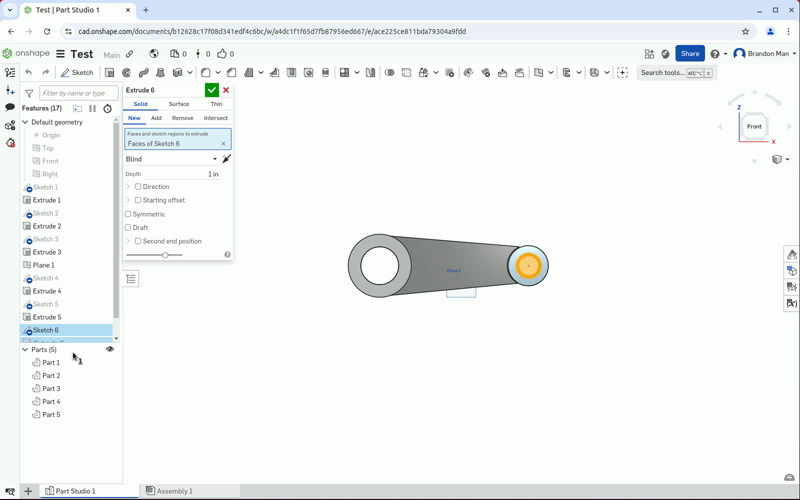
mouse_move(143, 106)
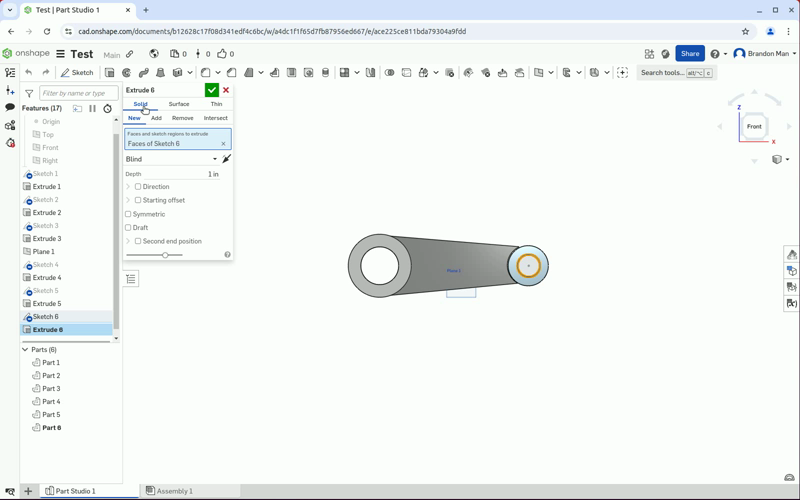
click(143, 106)
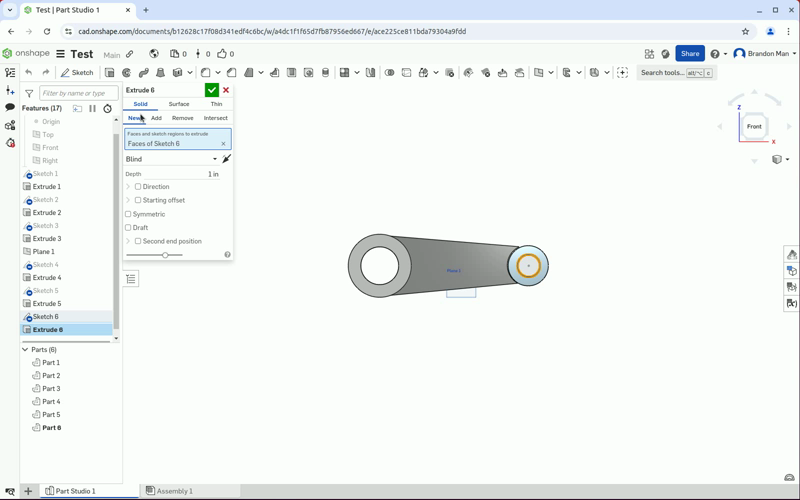
mouse_move(137, 120)
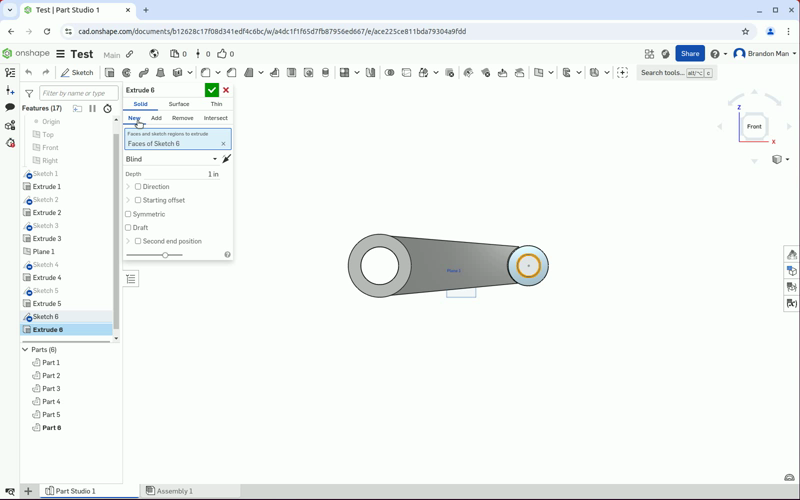
click(137, 120)
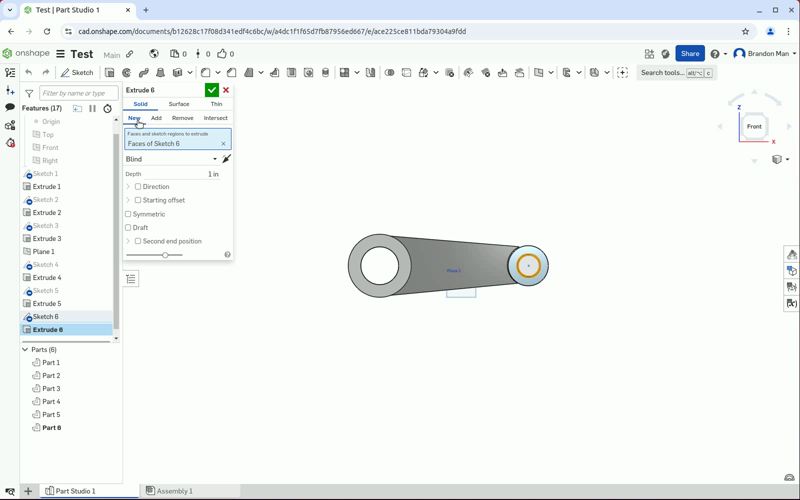
key(tab, 4)
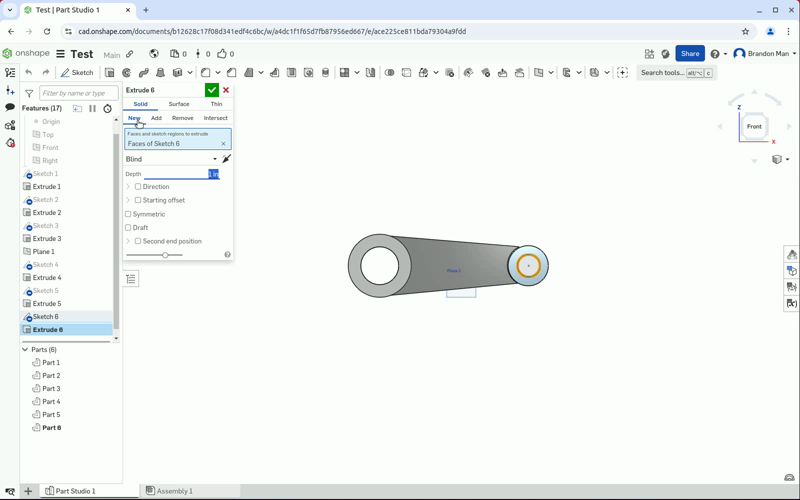
text(6.74)
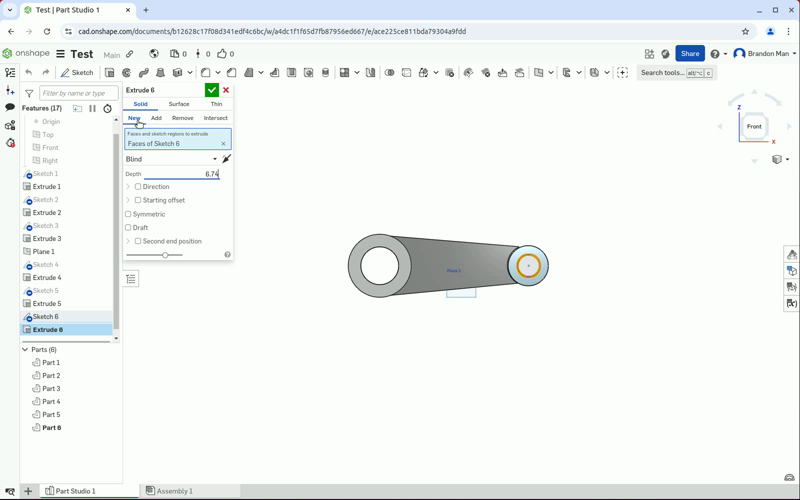
key(enter)
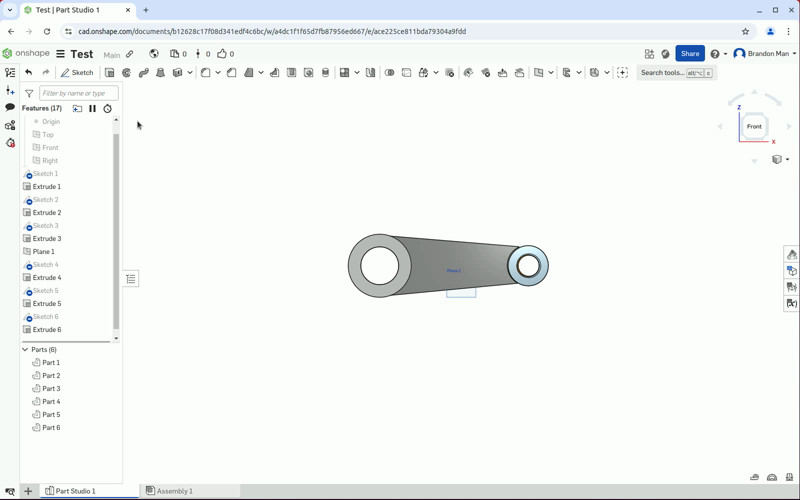
key(shift+h)
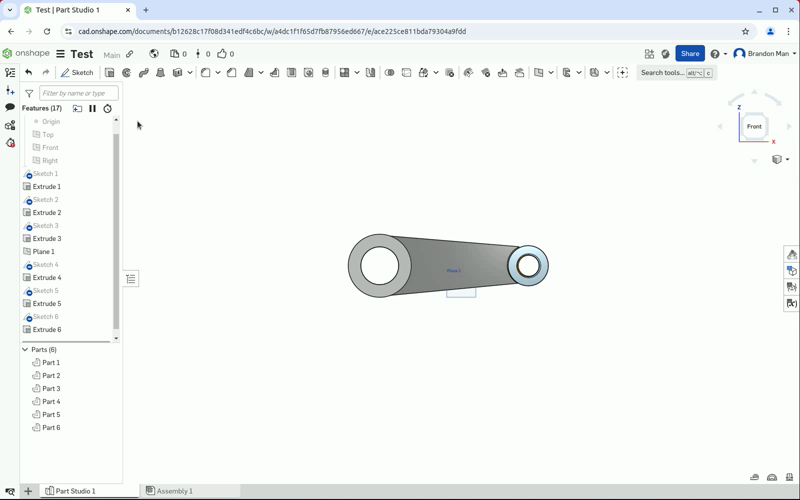
key(shift+h)
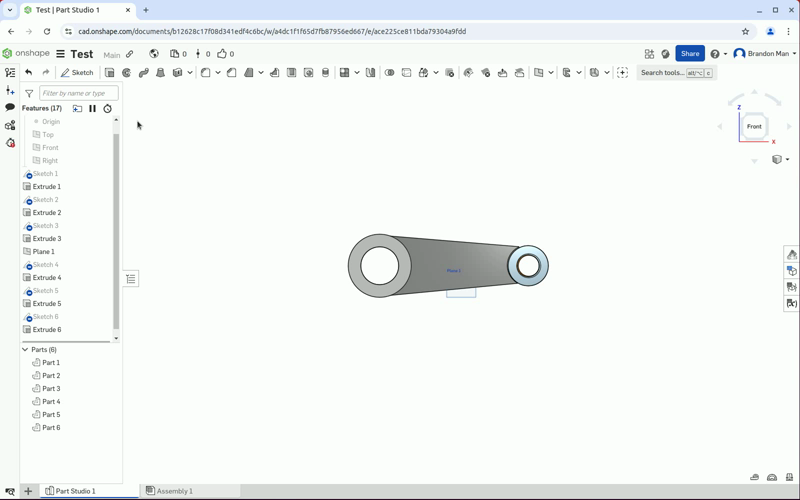
key(shift+7)
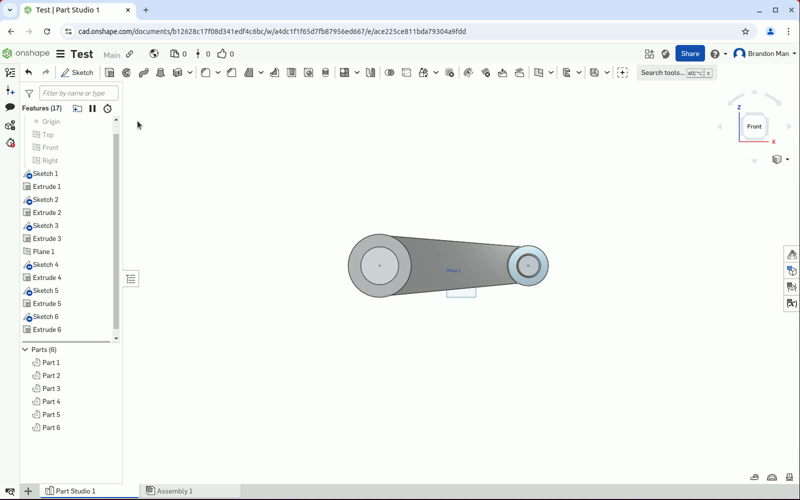
key(left, 2)
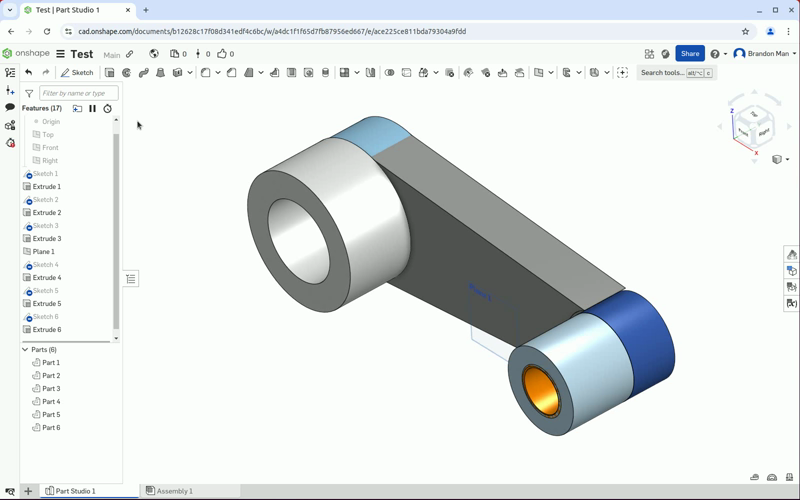
key(down, 2)
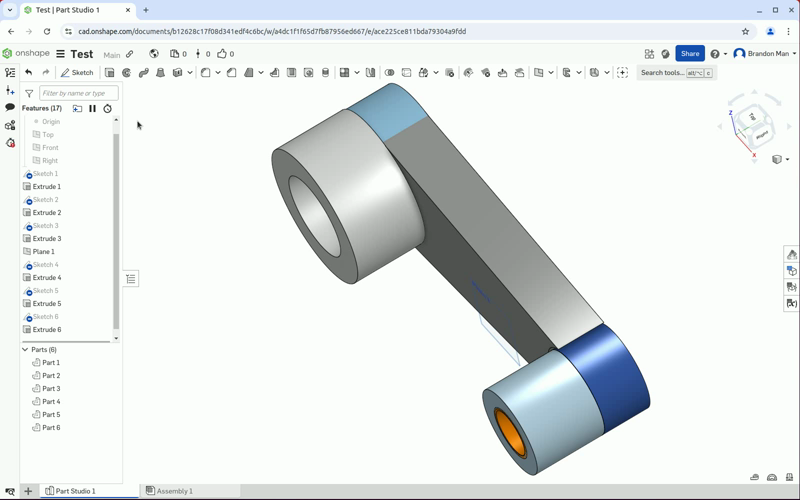
key(up, 2)
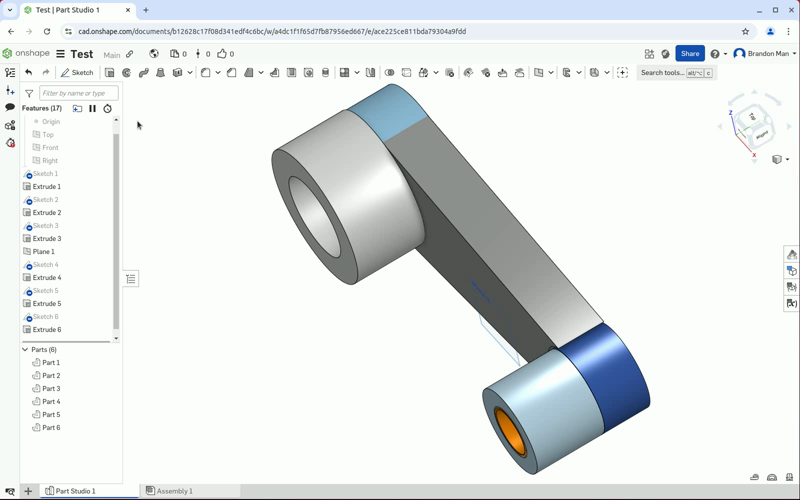
key(right, 2)
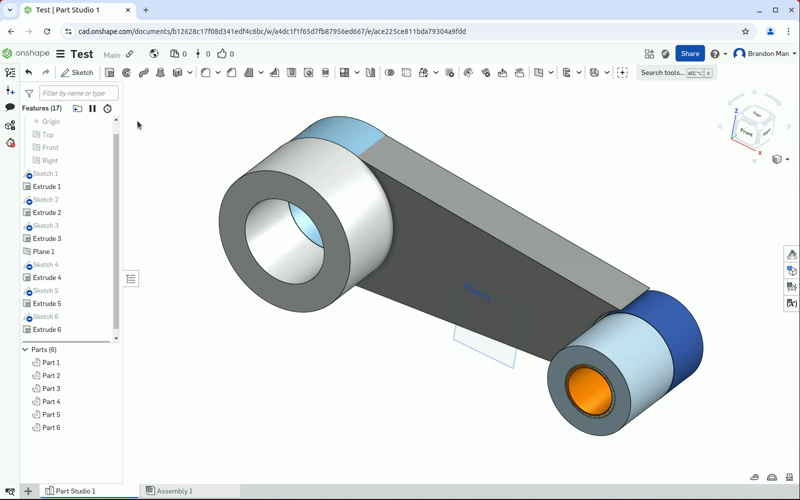
mouse_move(69, 176)
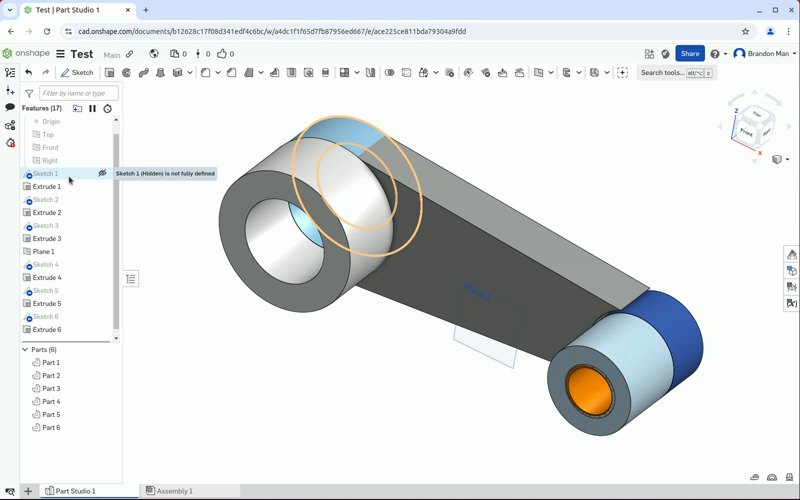
click(69, 176)